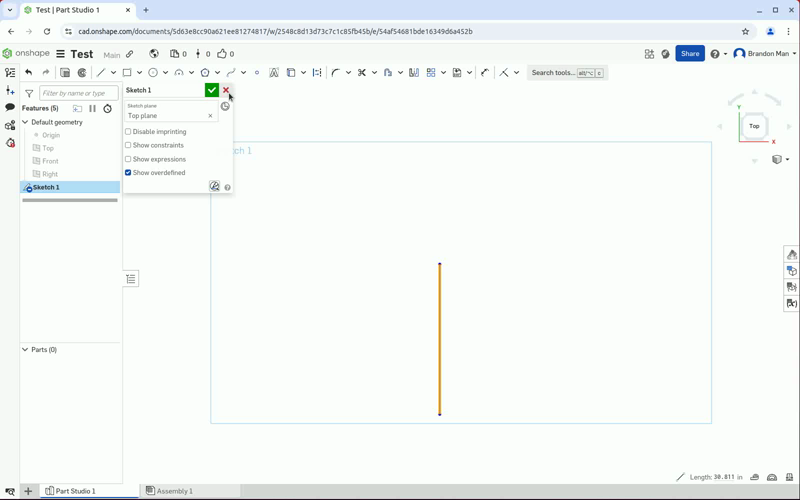
key(shift+h)
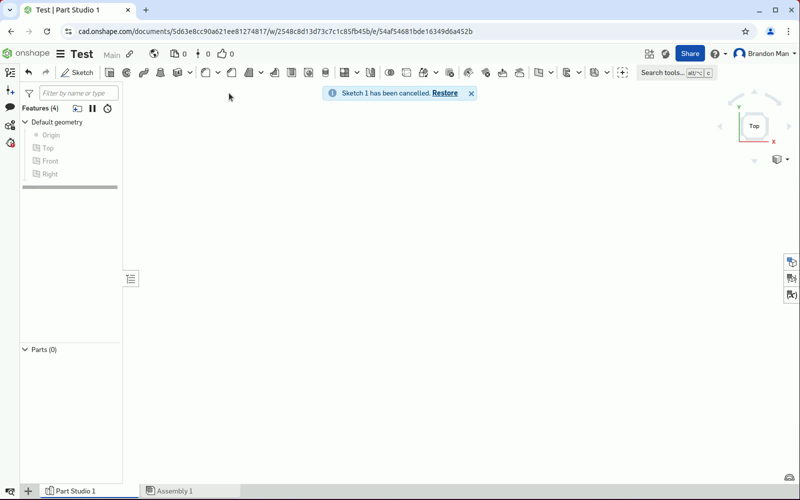
mouse_move(73, 352)
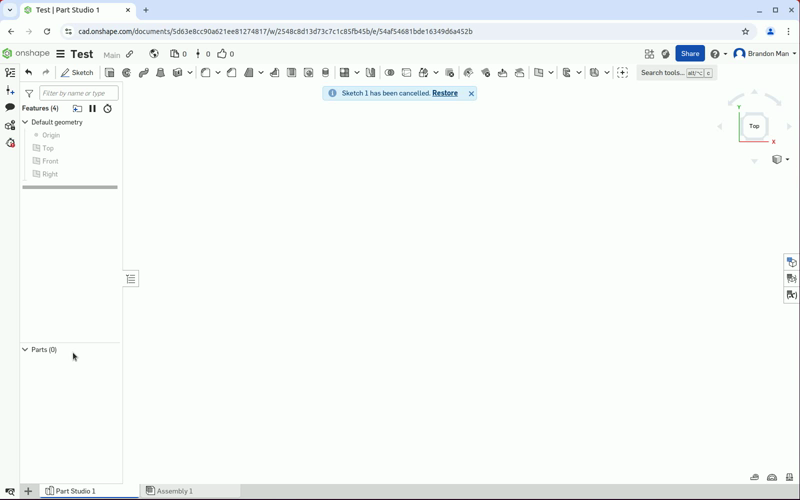
key(y)
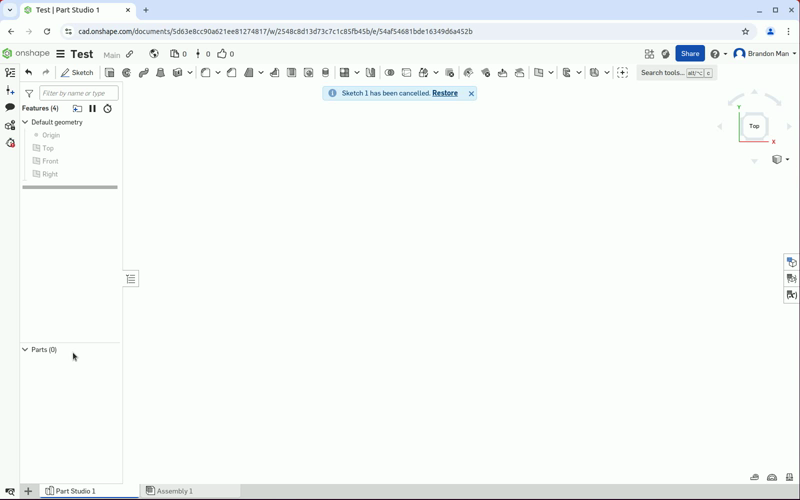
key(shift+p)
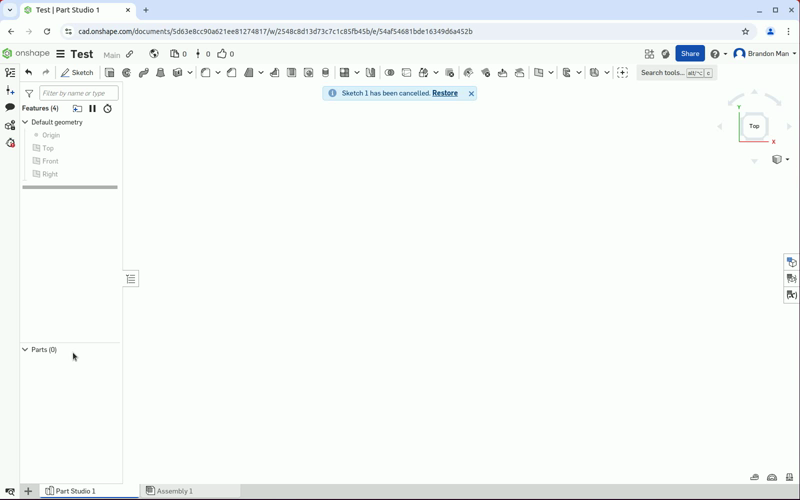
key(space)
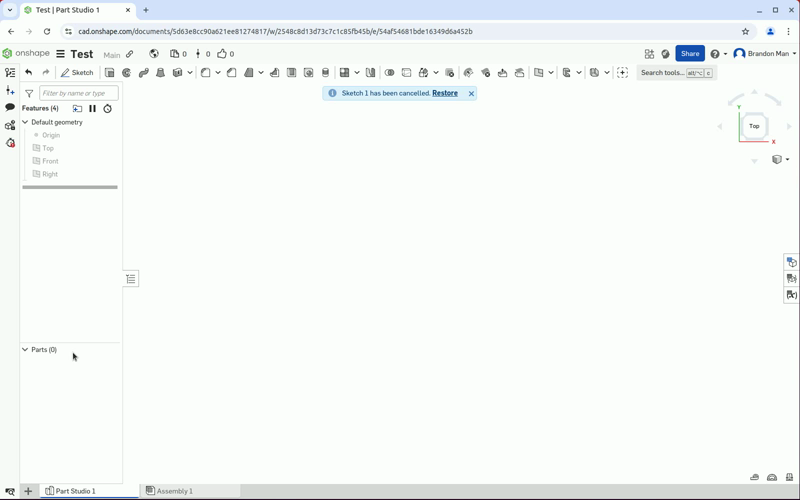
key_down(shift)
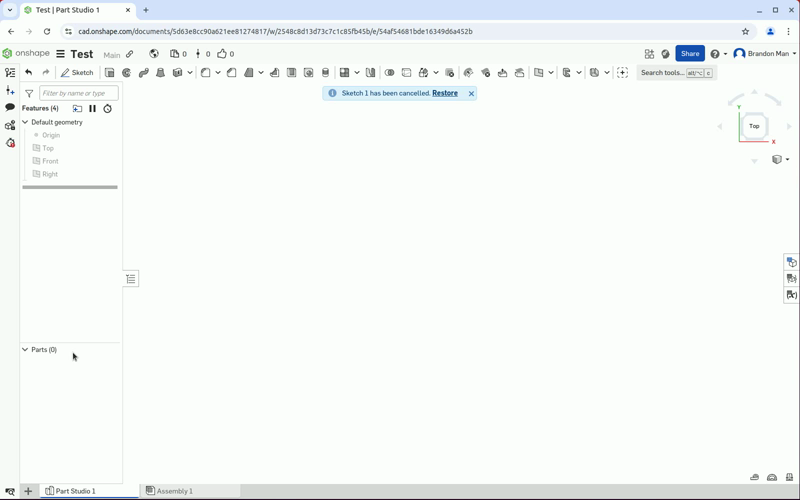
key(up)
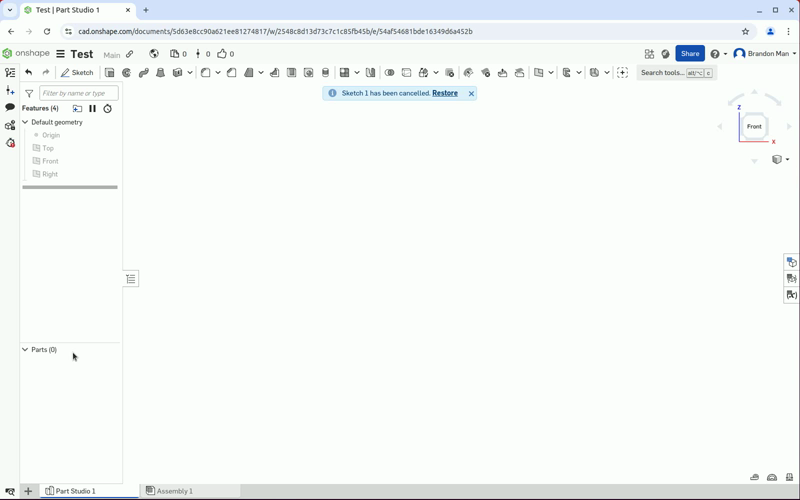
key_up(shift)
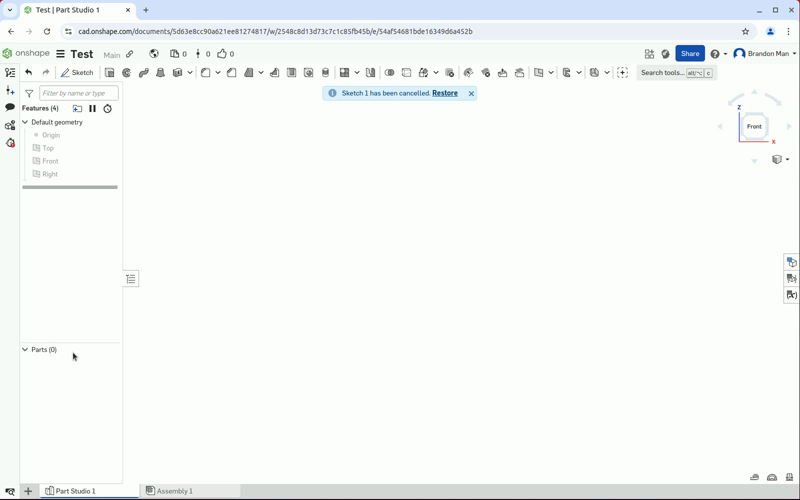
key(space)
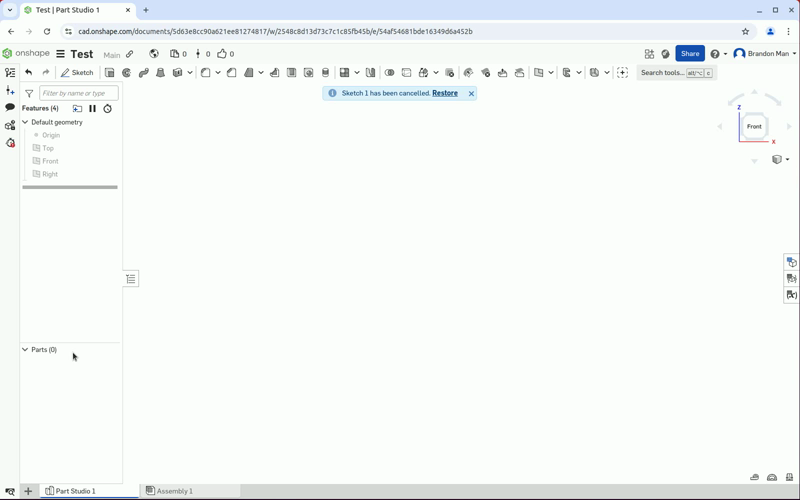
key_down(shift)
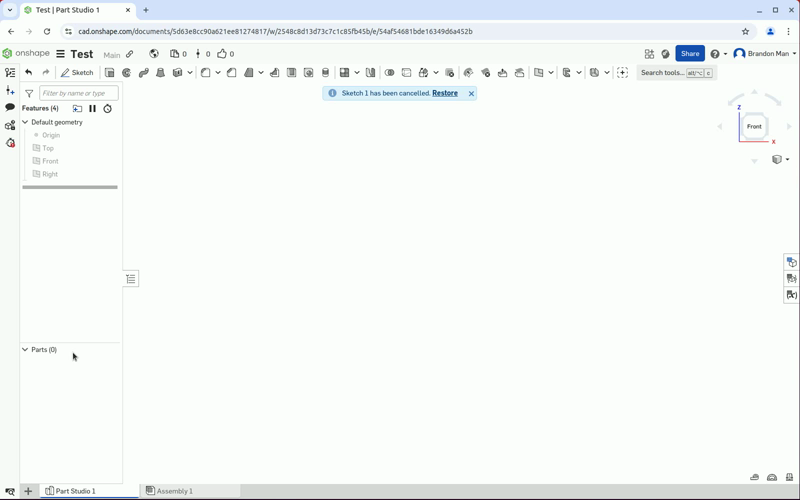
key(left)
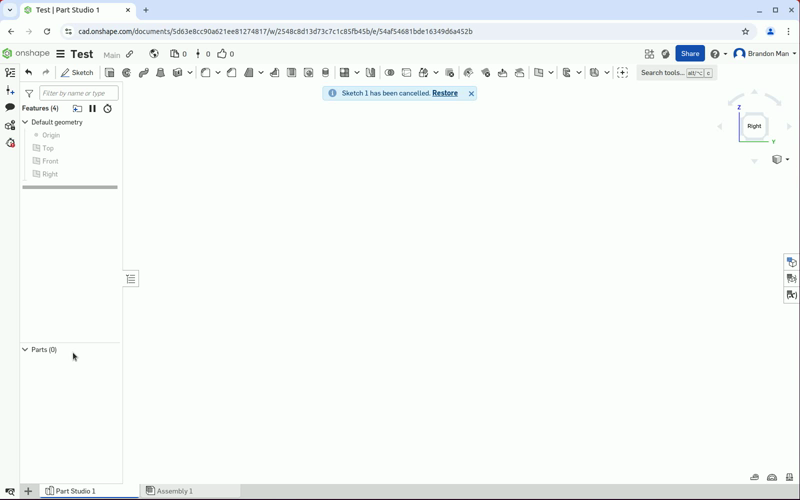
key_up(shift)
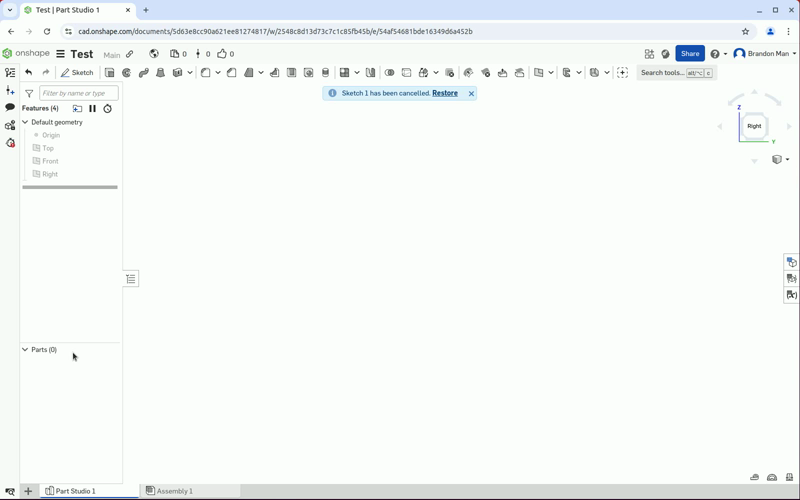
mouse_move(73, 352)
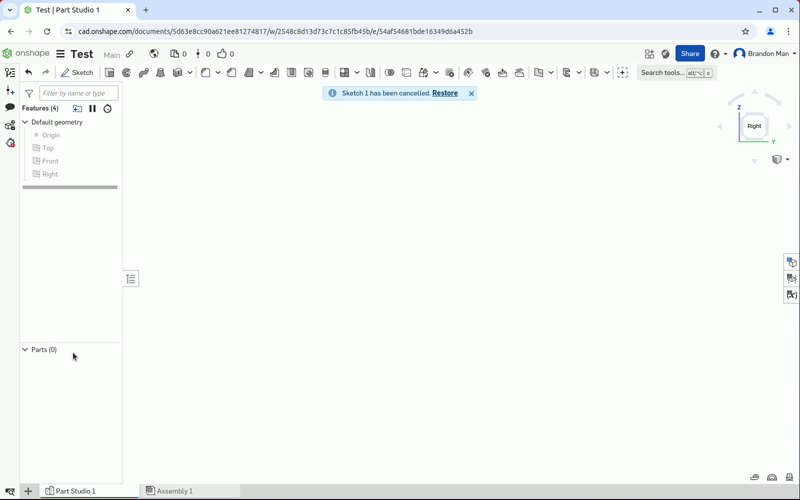
key(shift+y)
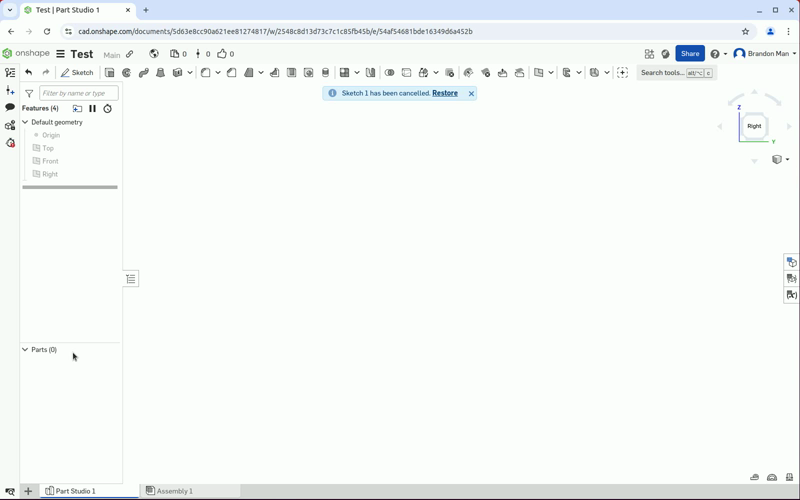
key(shift+s)
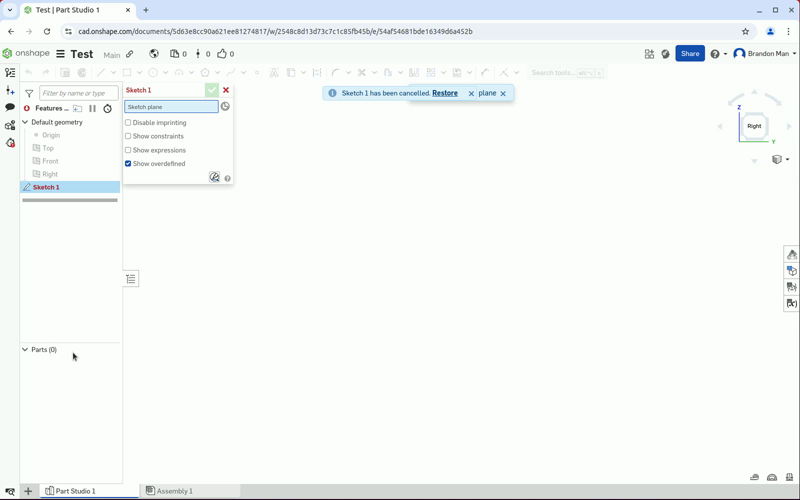
mouse_move(73, 176)
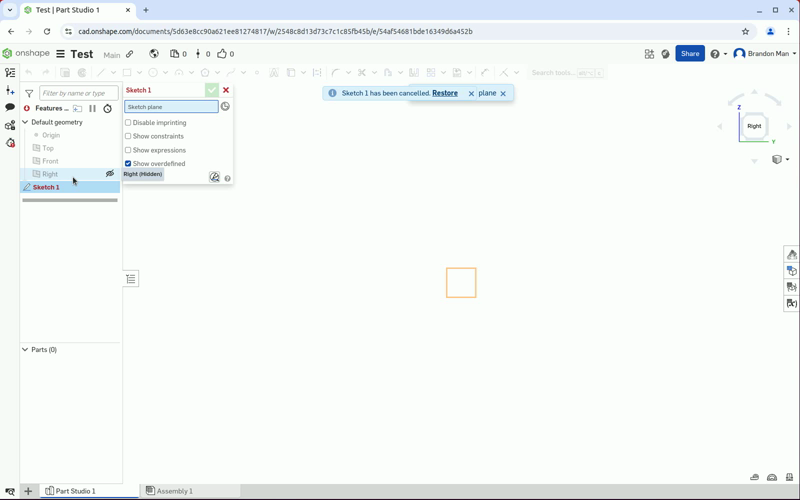
click(73, 176)
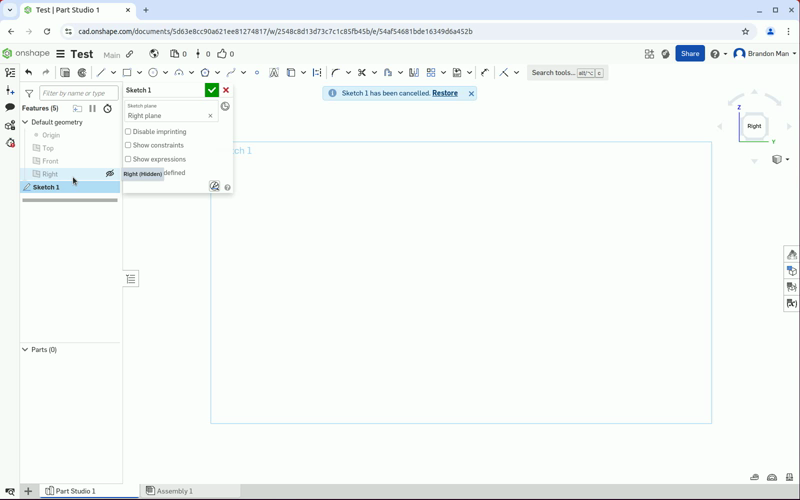
mouse_move(73, 352)
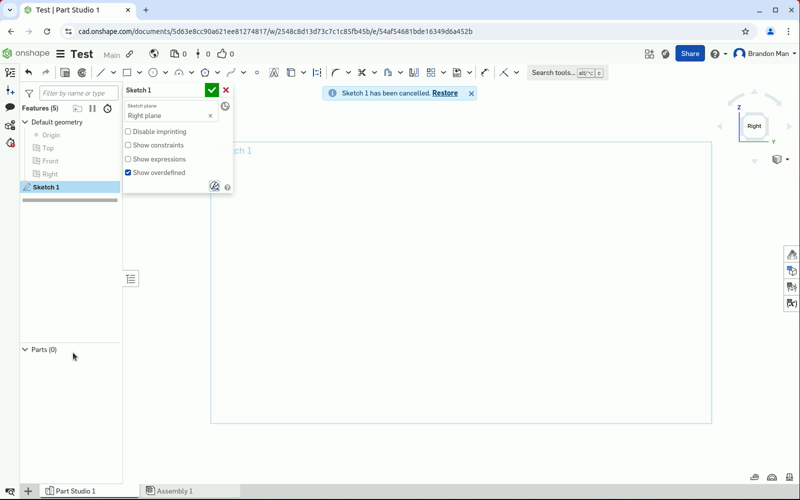
key(y)
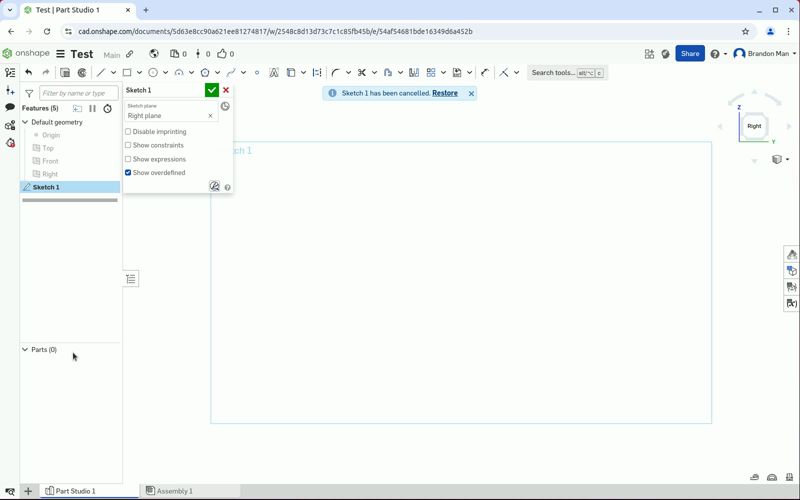
key(c)
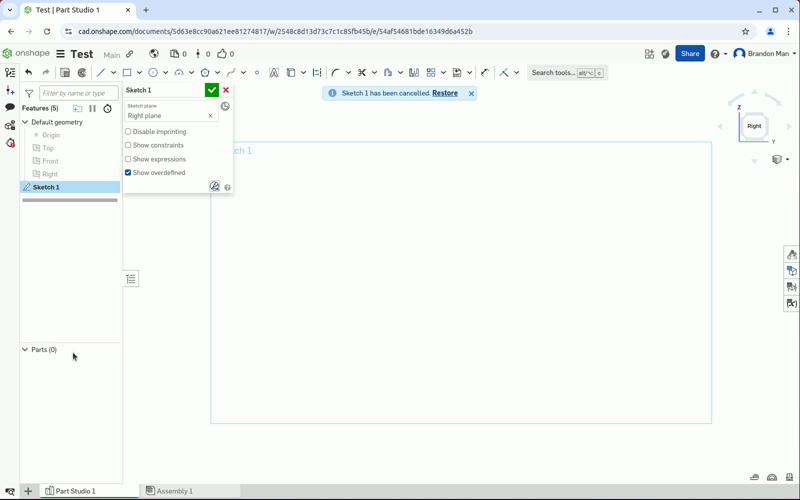
key_down(shift)
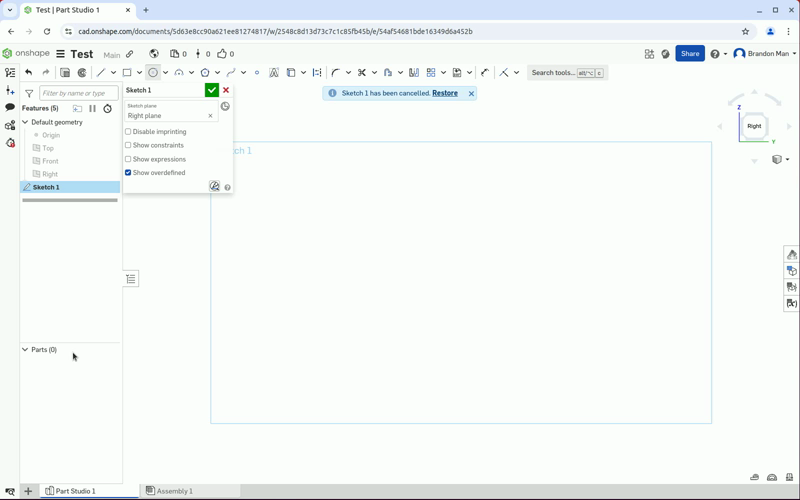
mouse_move(461, 282)
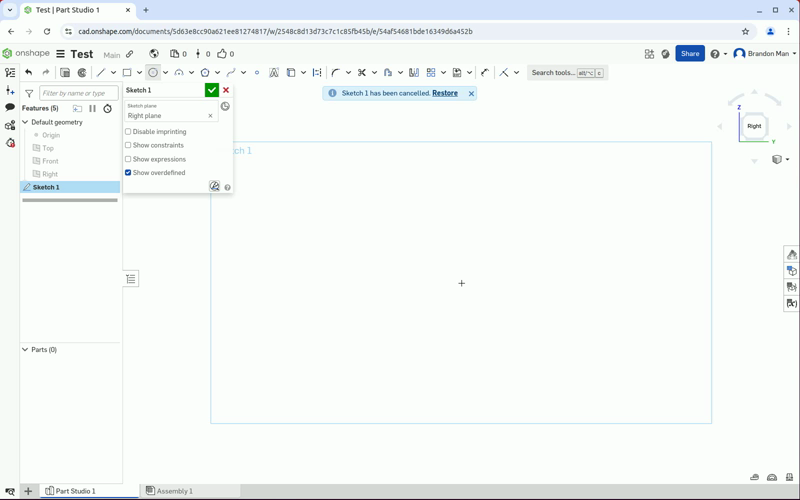
click(461, 282)
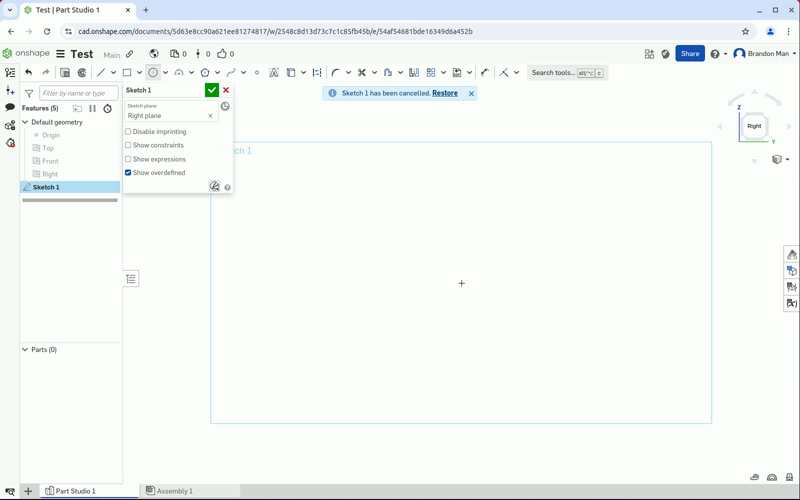
key_up(shift)
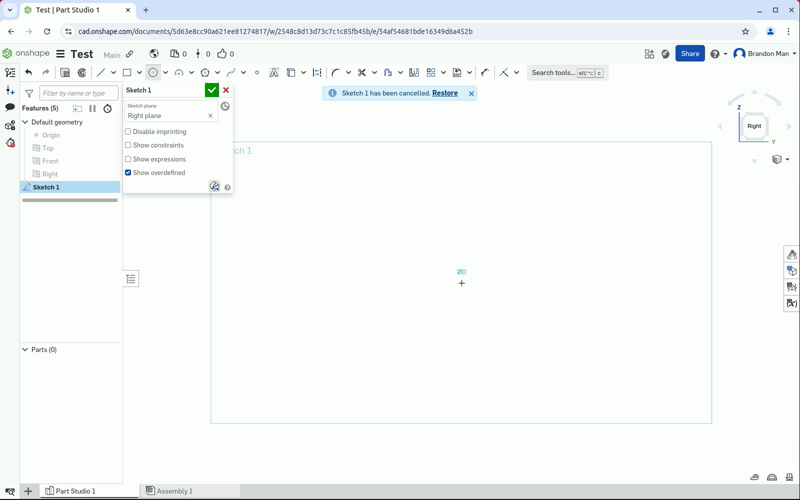
mouse_move(489, 282)
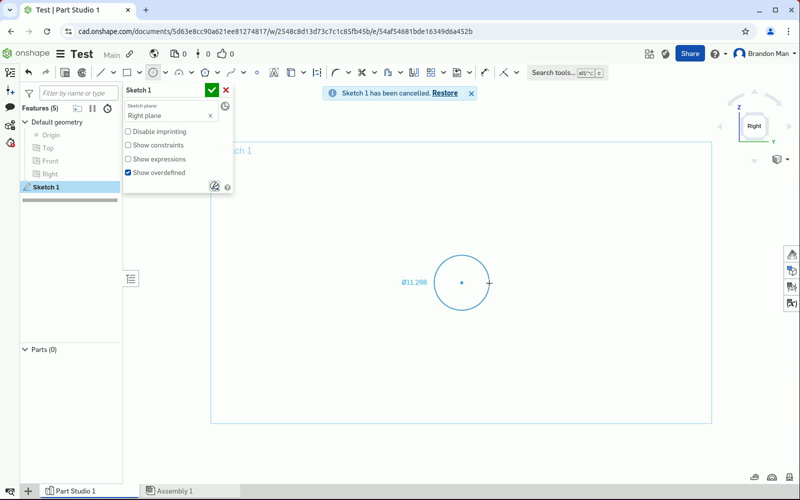
click(489, 282)
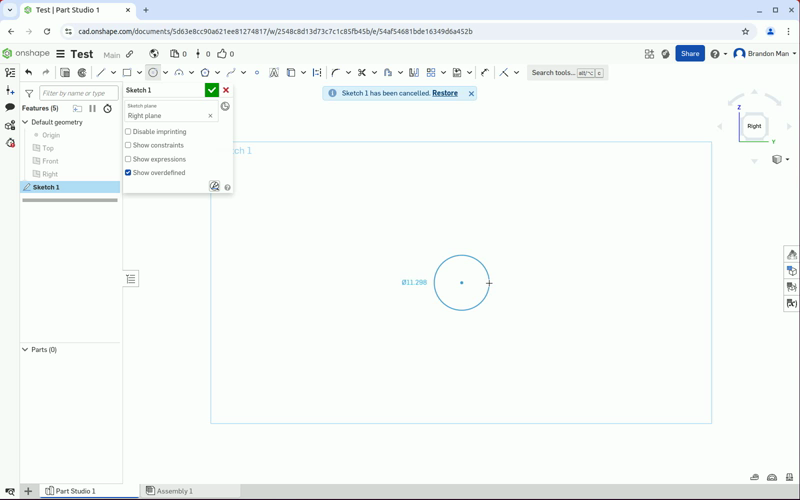
key(esc)
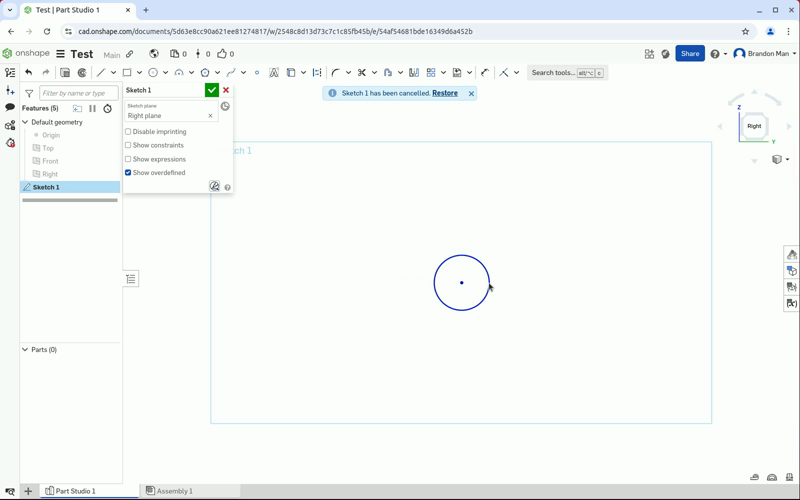
mouse_move(479, 276)
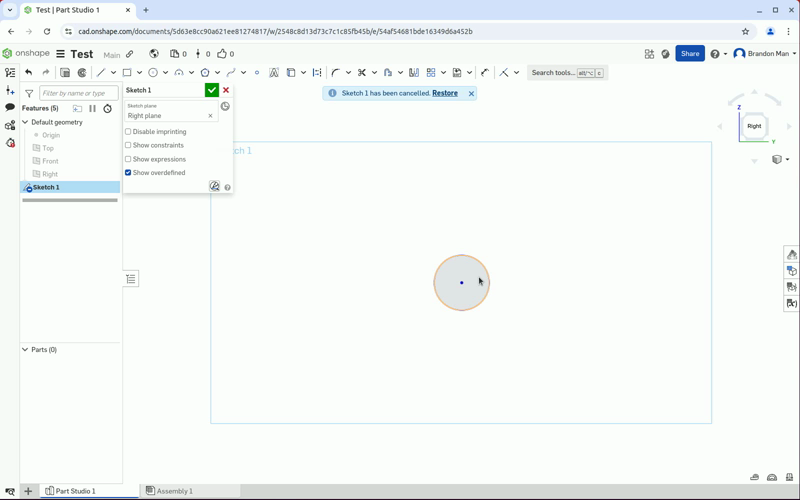
click(479, 276)
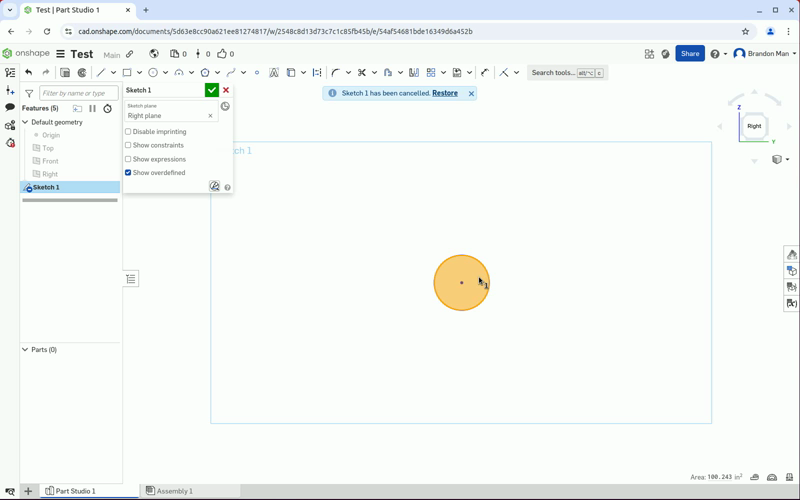
mouse_move(73, 352)
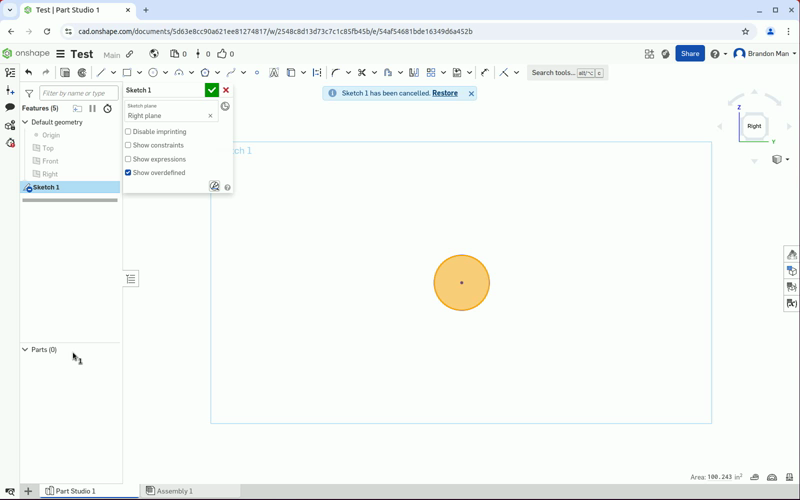
key(shift+y)
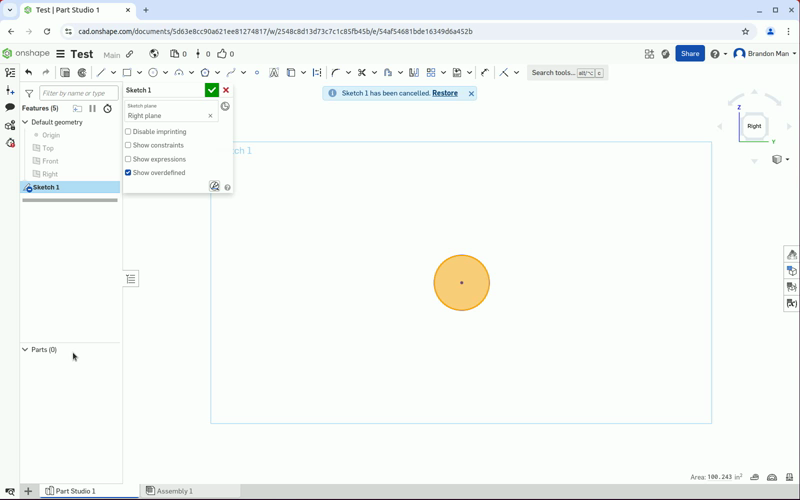
key(shift+e)
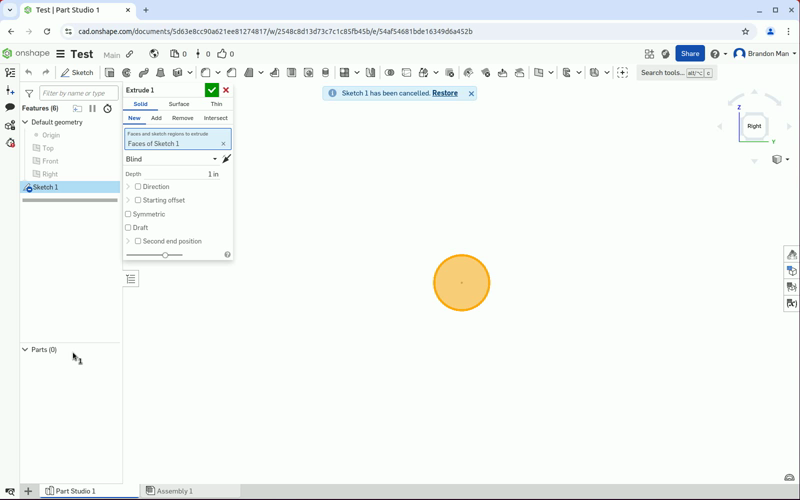
mouse_move(143, 106)
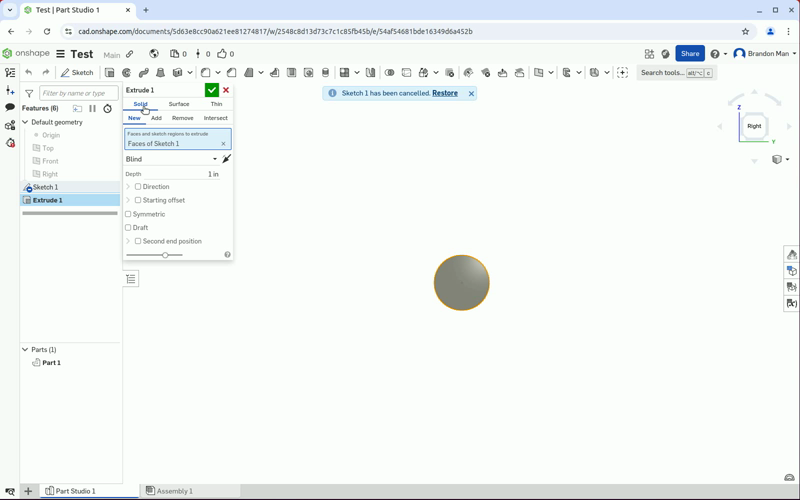
click(143, 106)
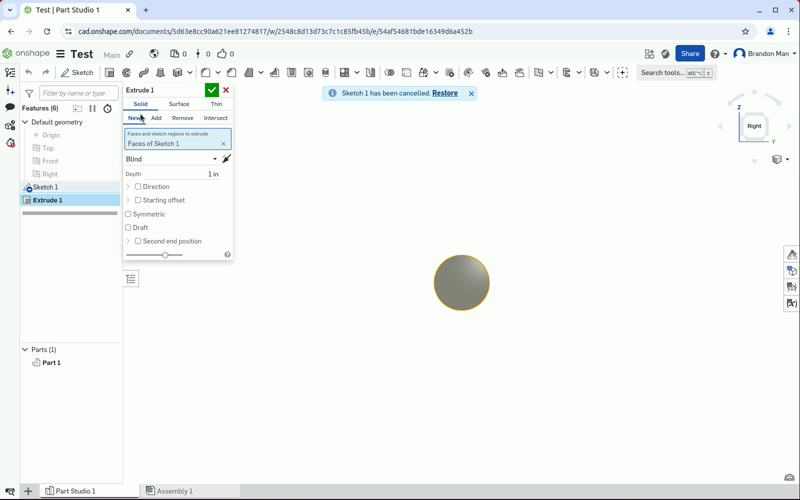
mouse_move(137, 120)
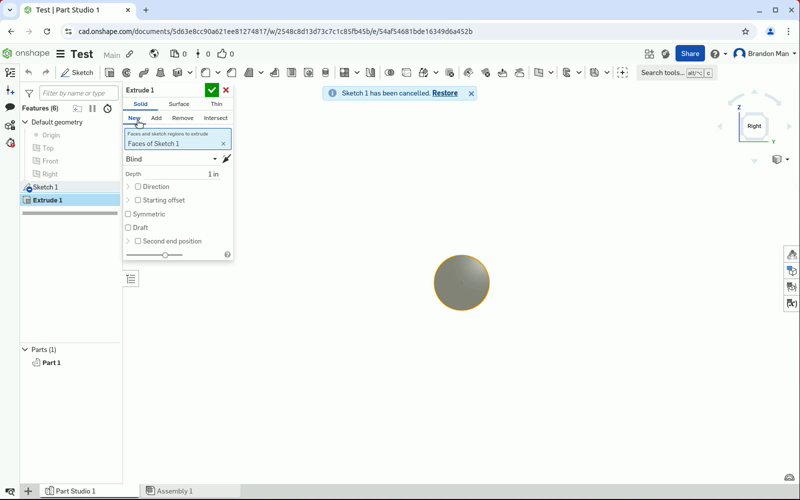
click(137, 120)
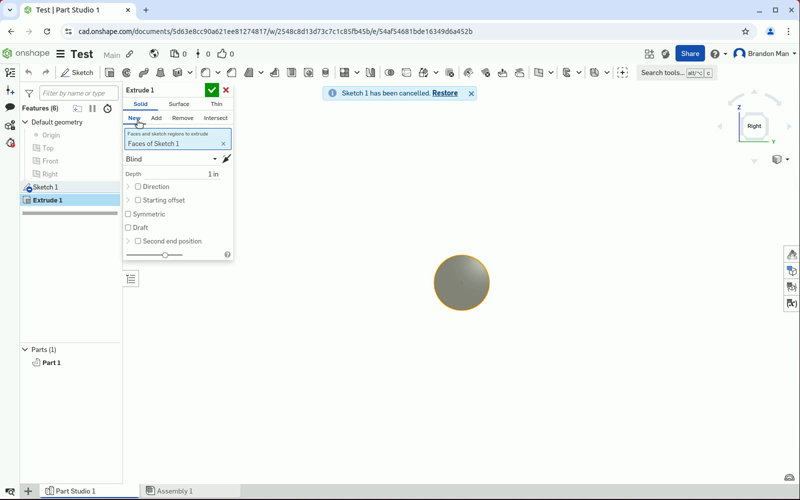
key(tab, 4)
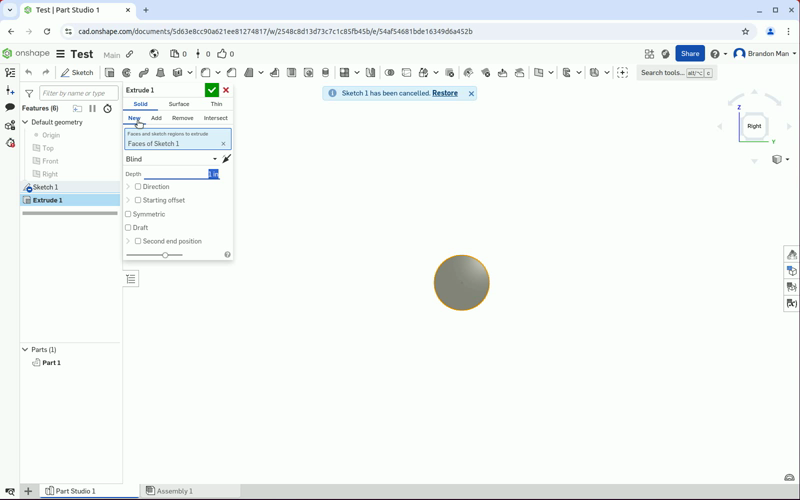
text(-23.108)
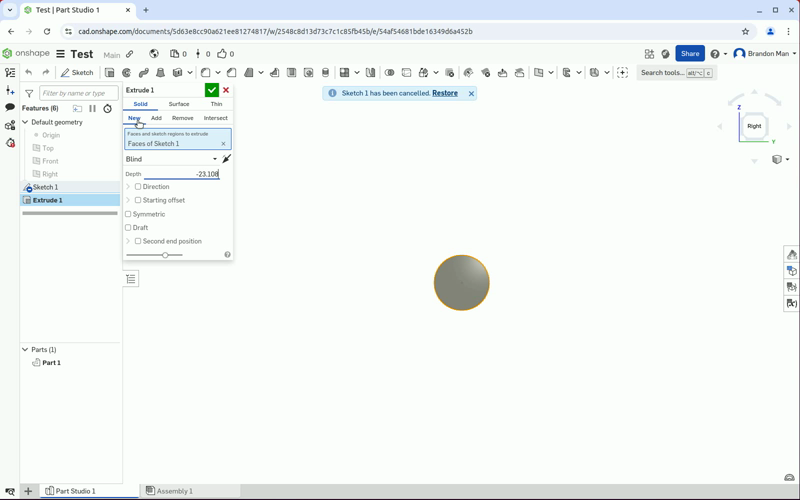
key(enter)
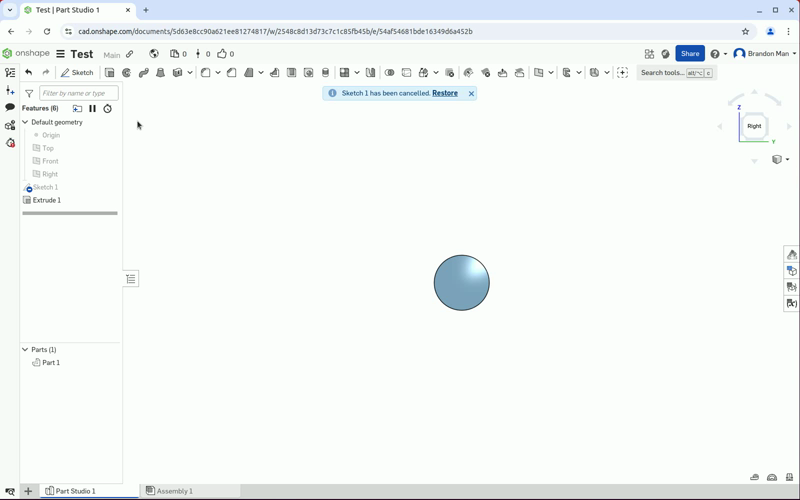
key(shift+h)
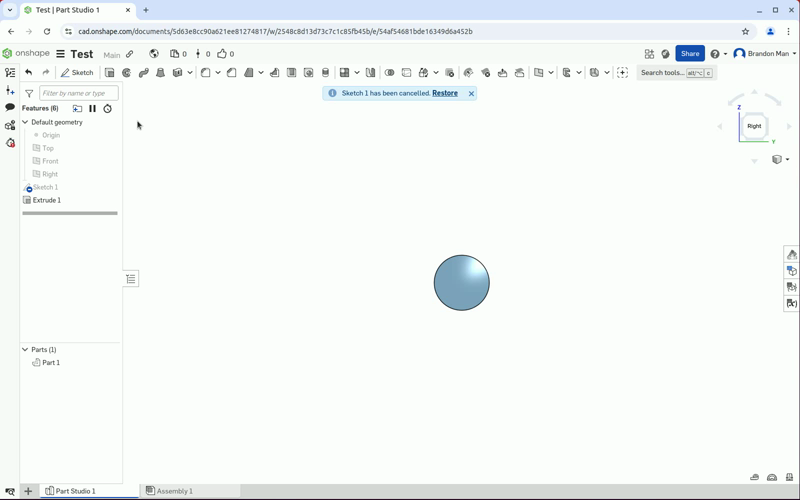
key(shift+h)
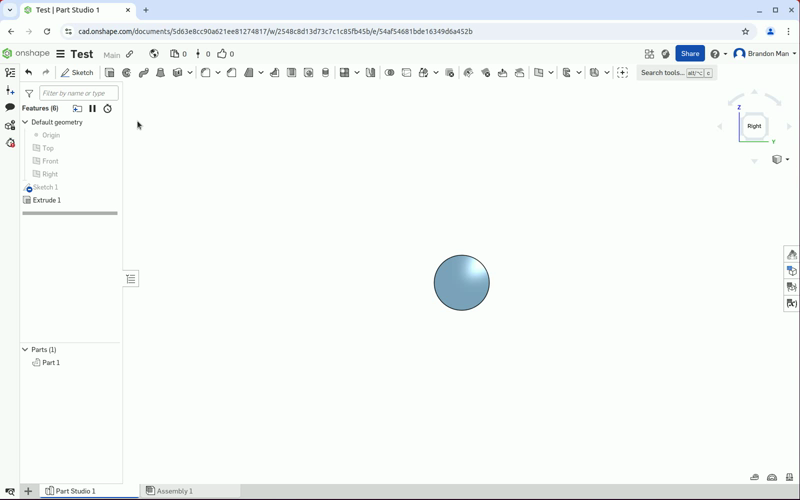
mouse_move(73, 189)
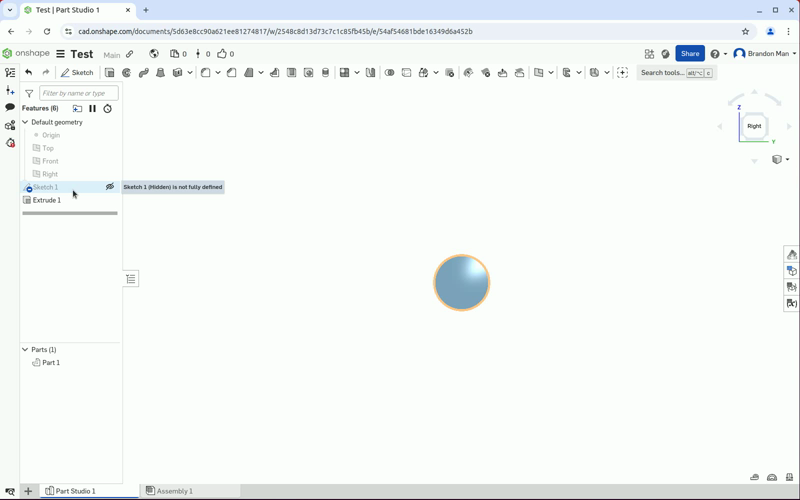
click(73, 189)
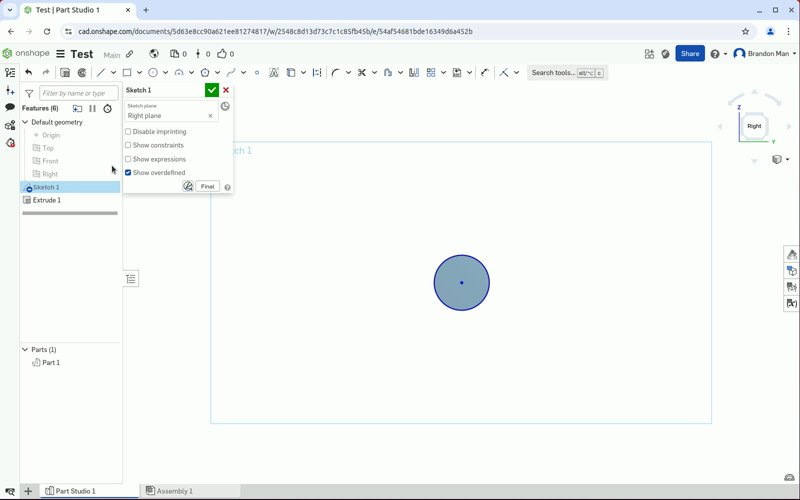
mouse_move(229, 92)
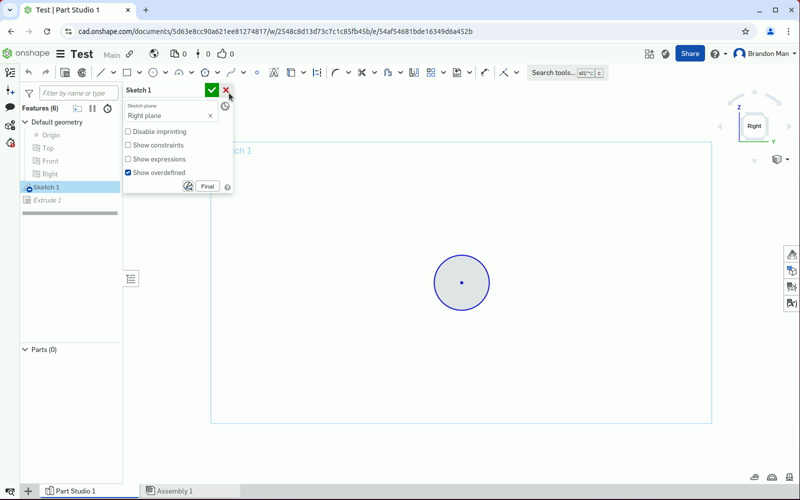
click(229, 92)
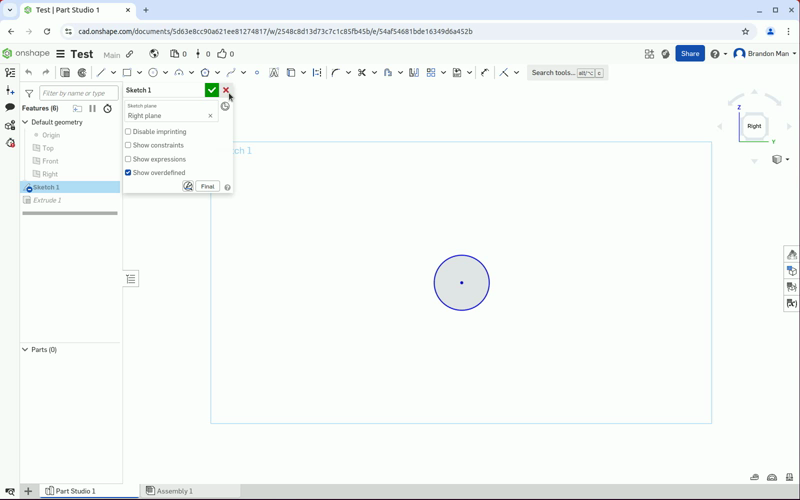
key(shift+s)
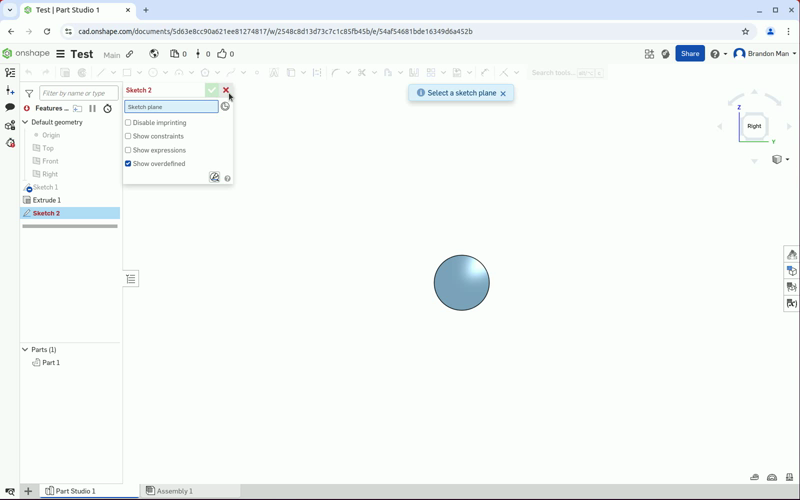
mouse_move(73, 176)
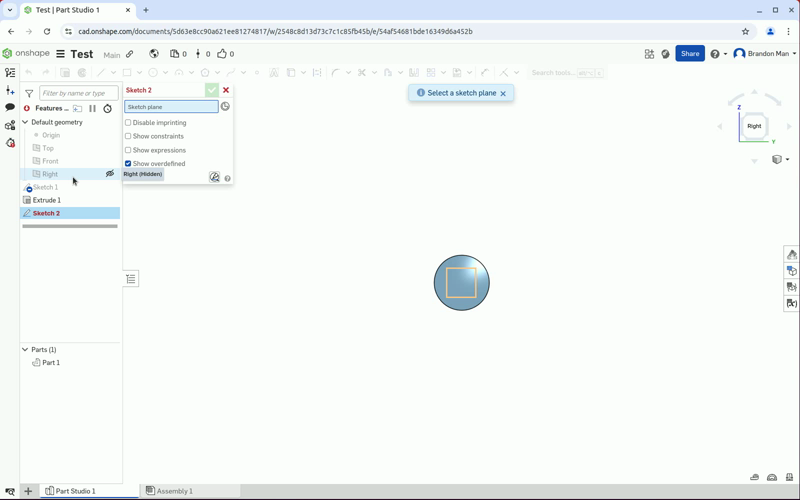
click(73, 176)
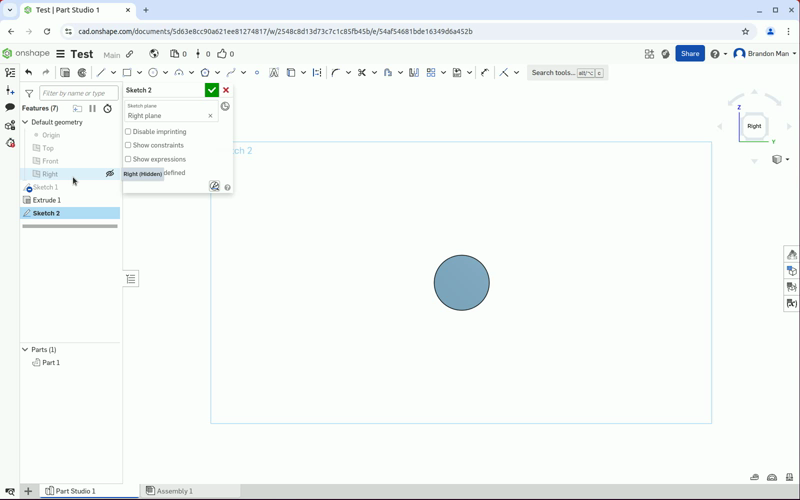
mouse_move(73, 352)
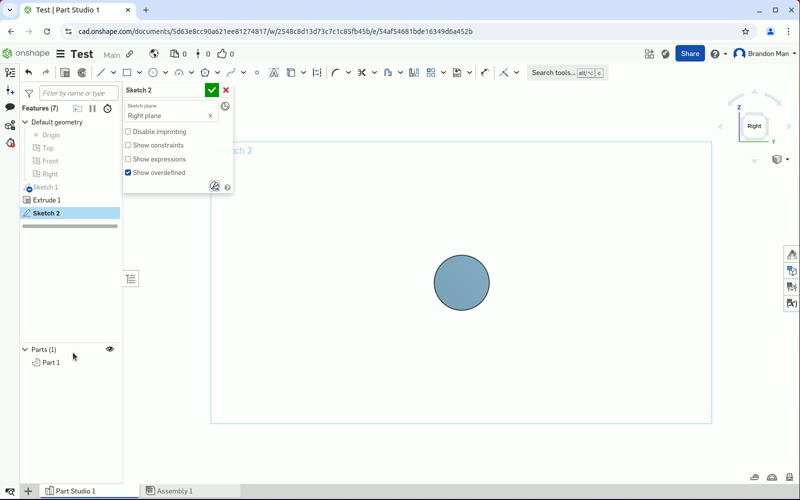
key(y)
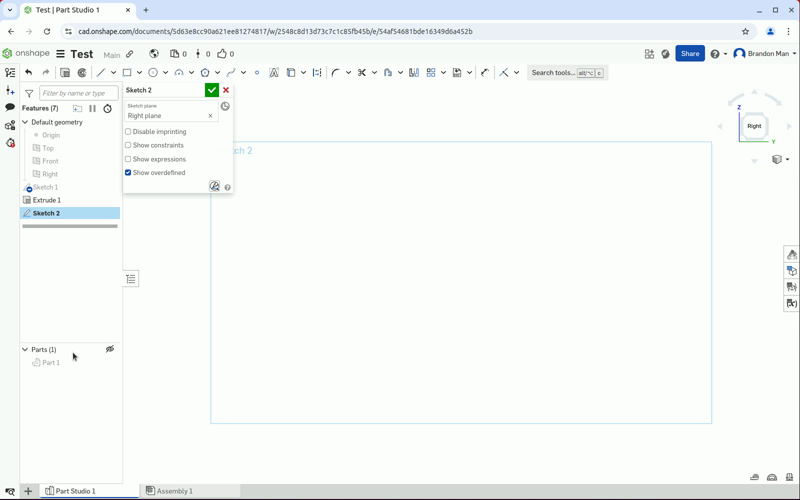
key(c)
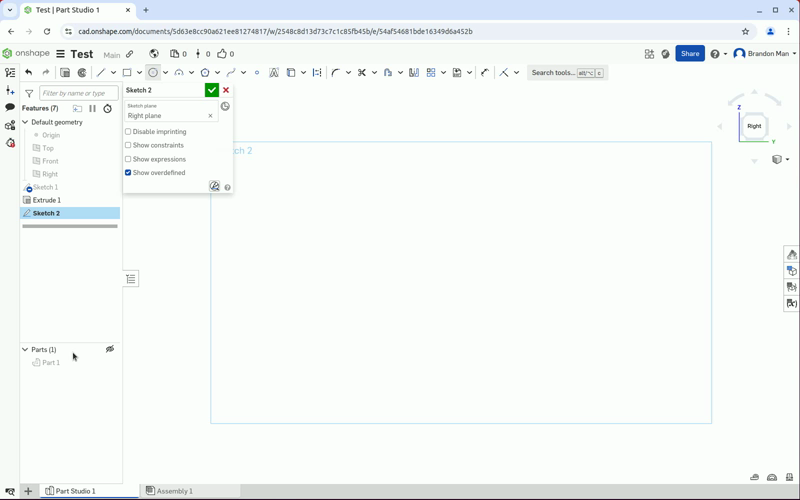
key_down(shift)
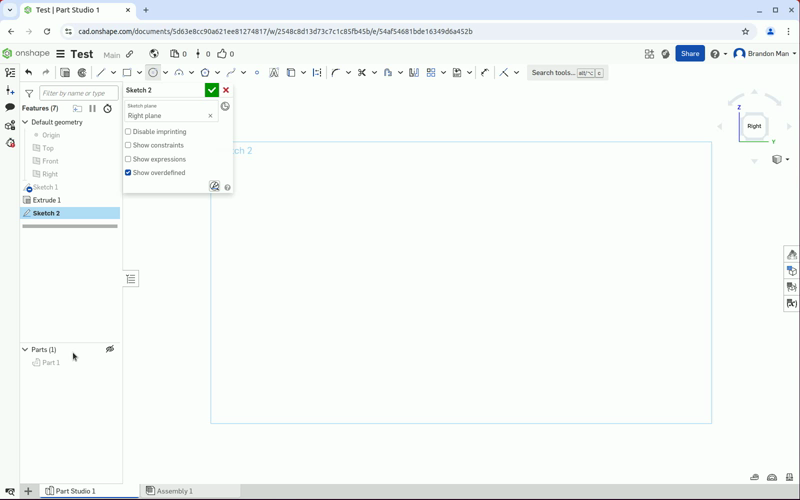
mouse_move(460, 282)
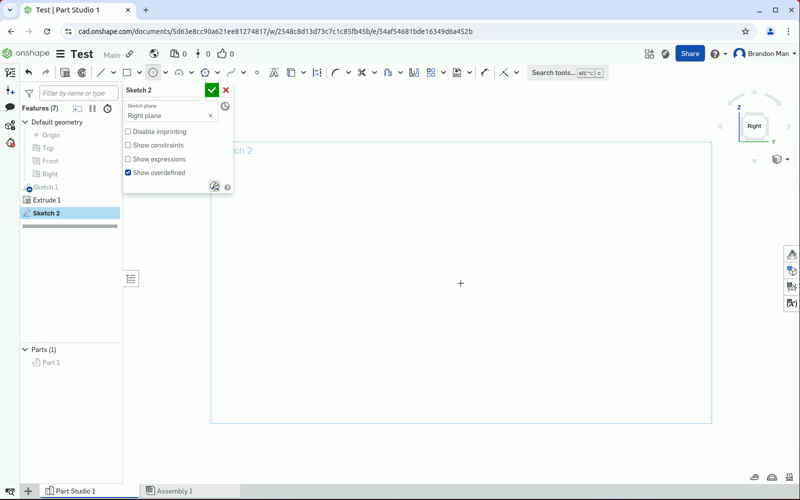
click(460, 282)
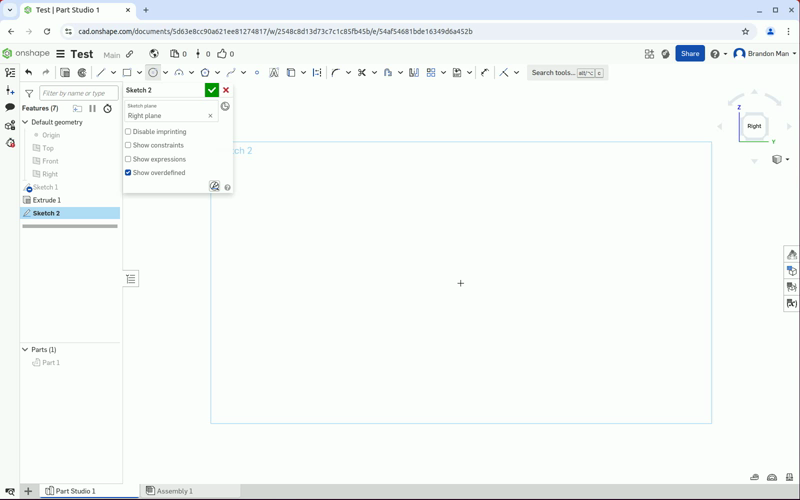
key_up(shift)
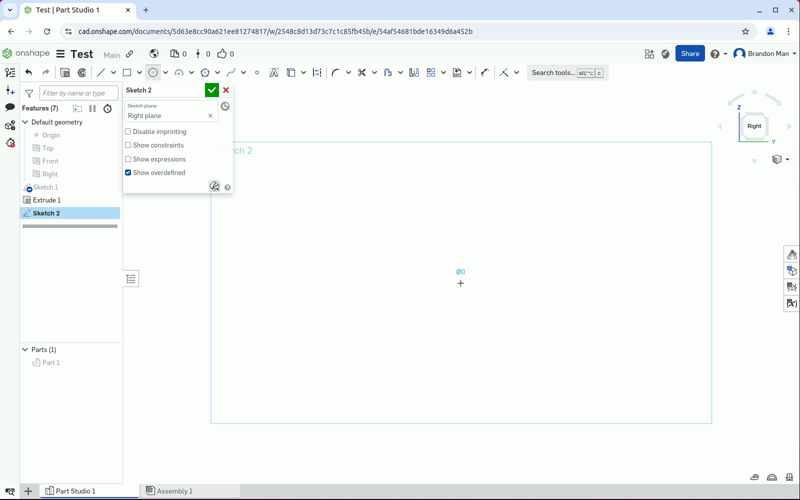
mouse_move(464, 282)
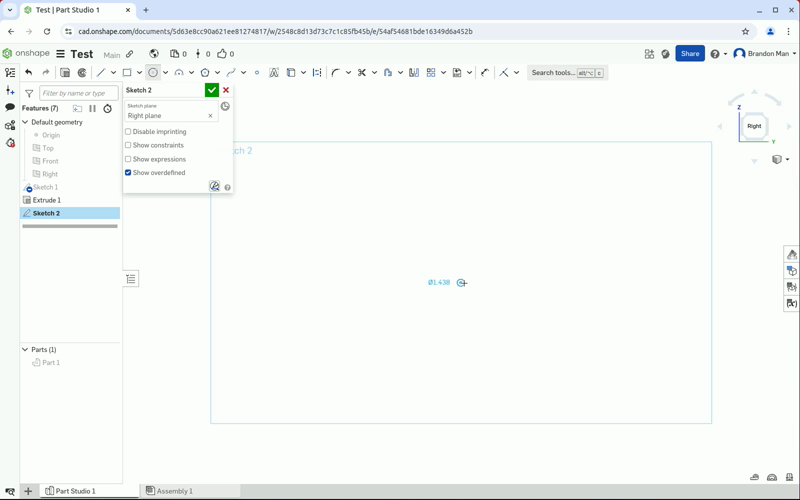
click(464, 282)
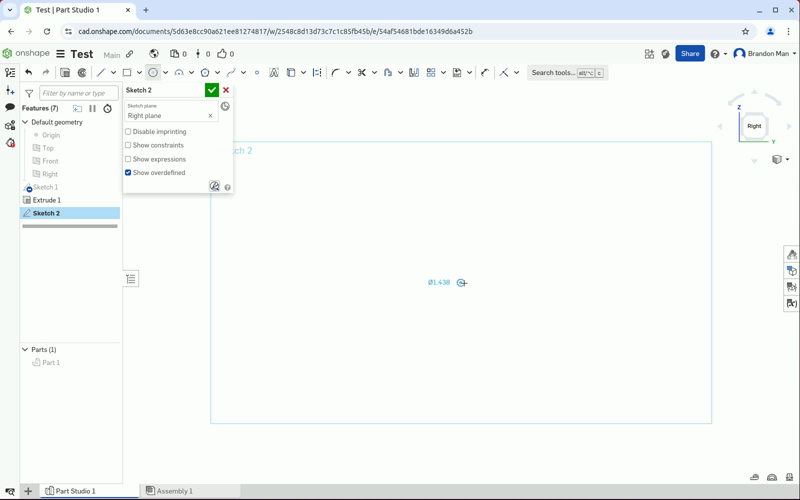
key(esc)
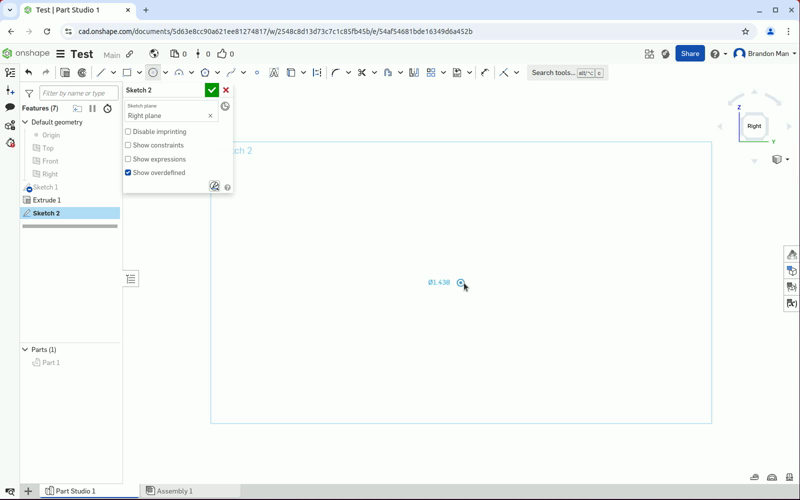
mouse_move(462, 281)
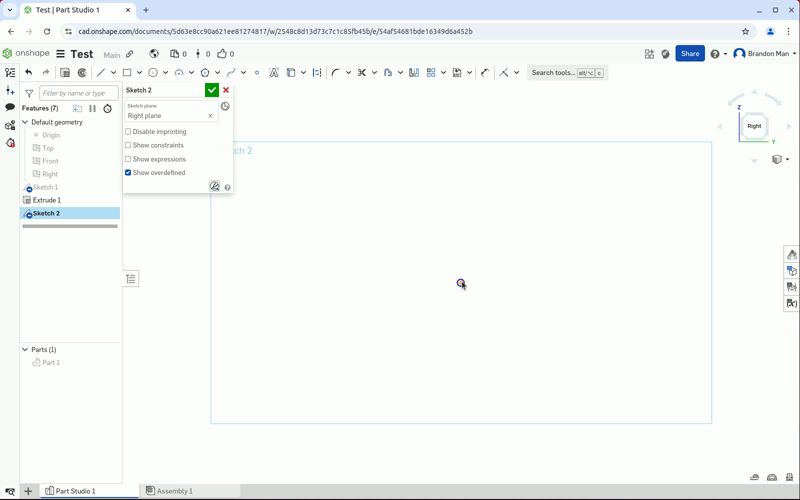
scroll(6)
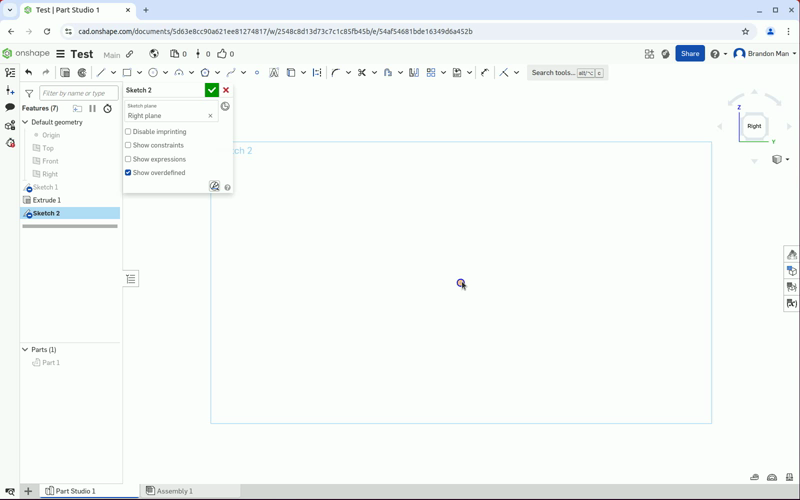
scroll(6)
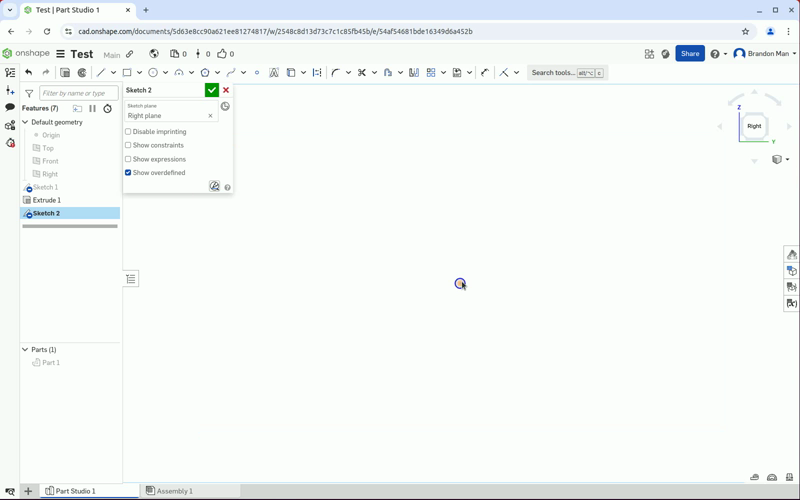
scroll(6)
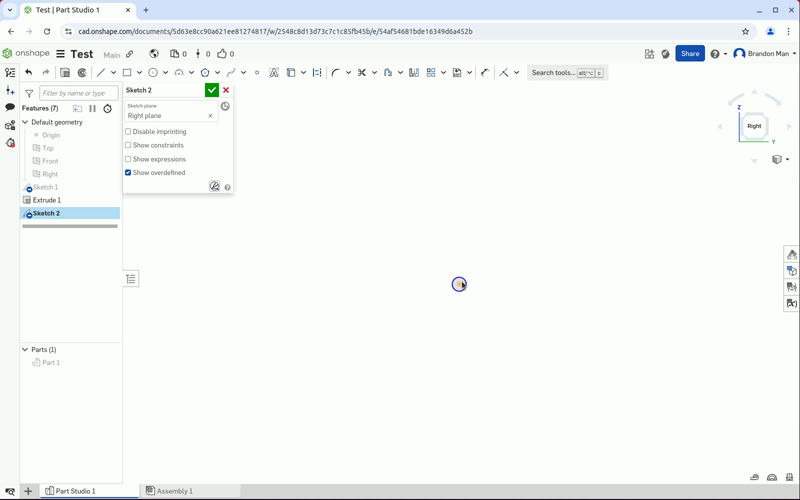
scroll(6)
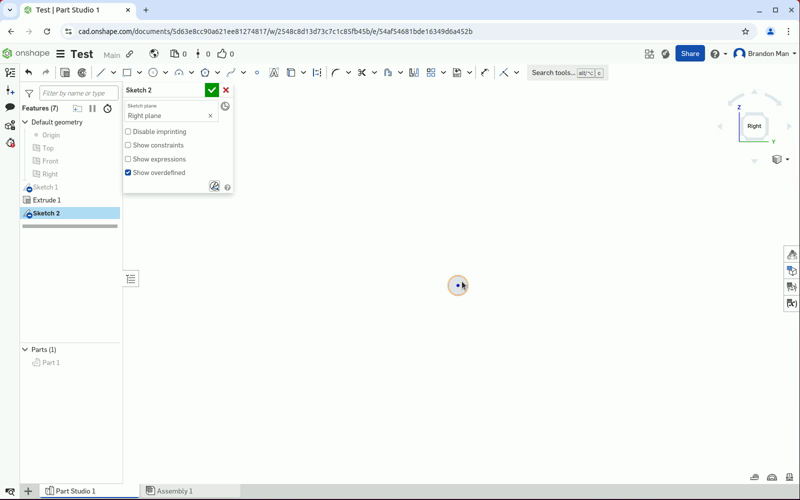
scroll(6)
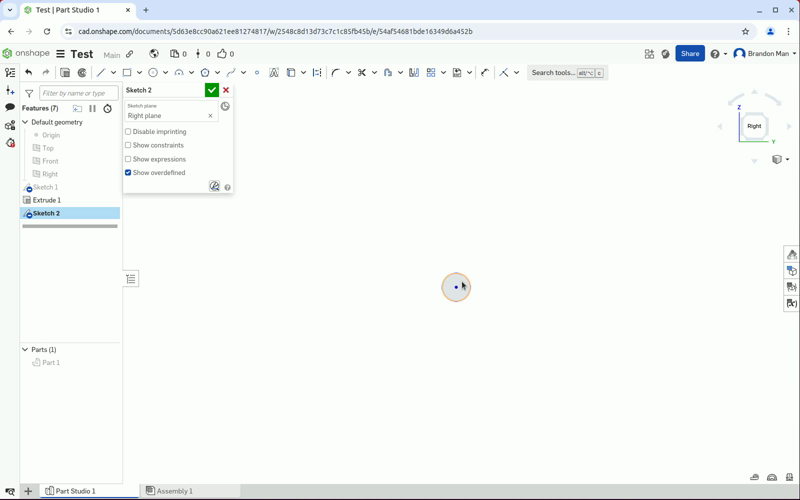
scroll(6)
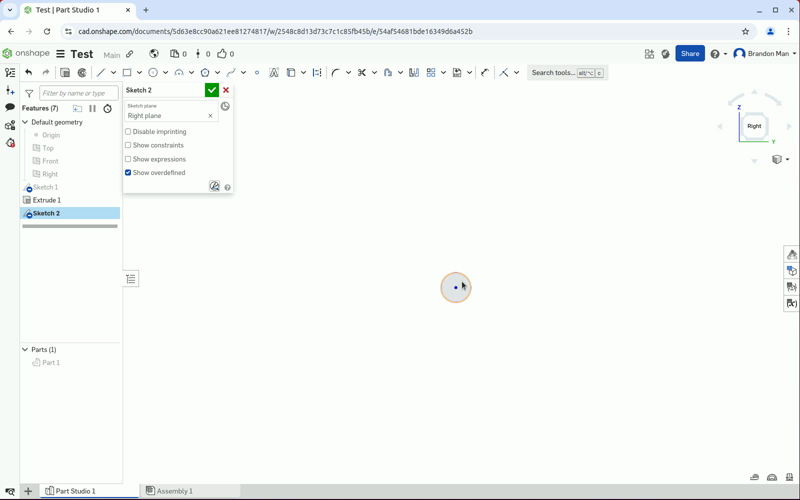
scroll(6)
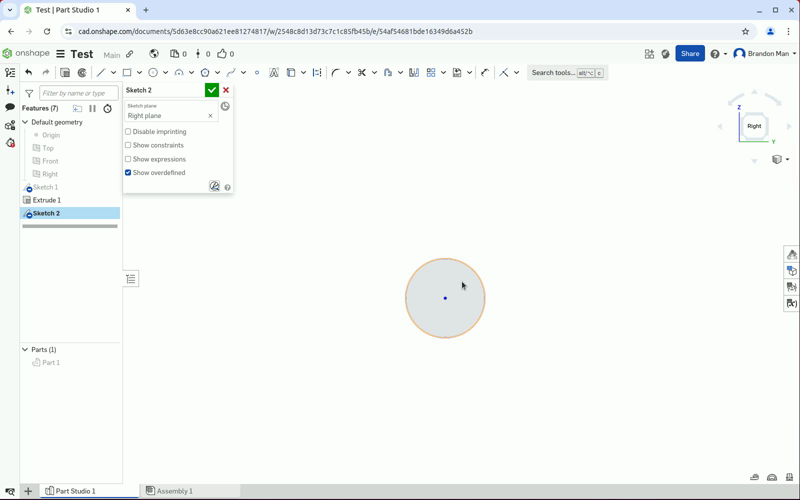
click(462, 281)
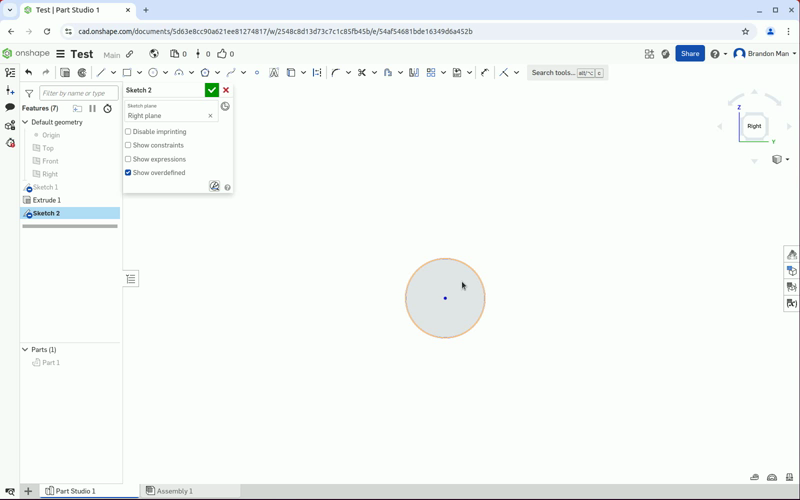
scroll(-6)
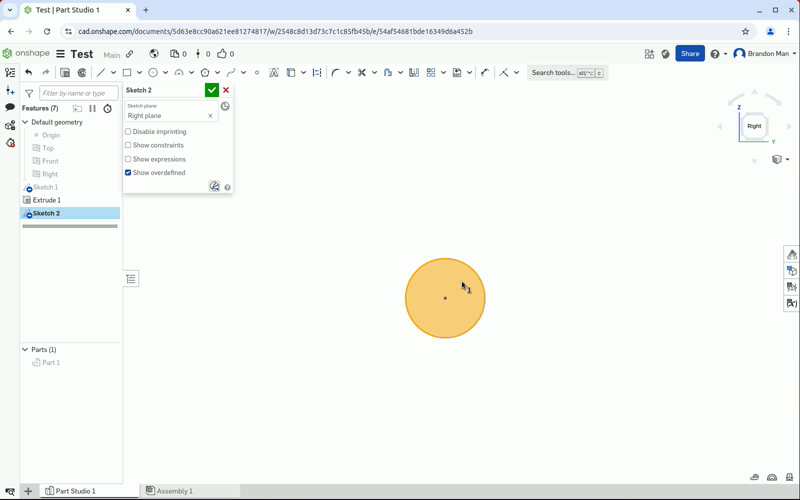
scroll(-6)
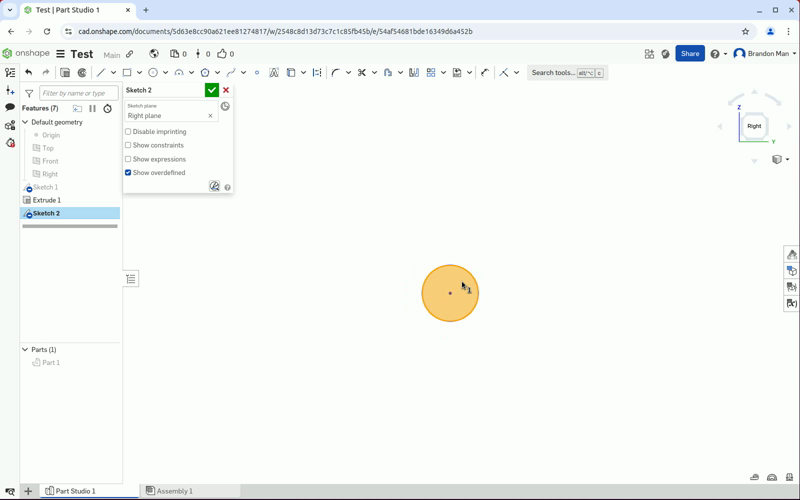
scroll(-6)
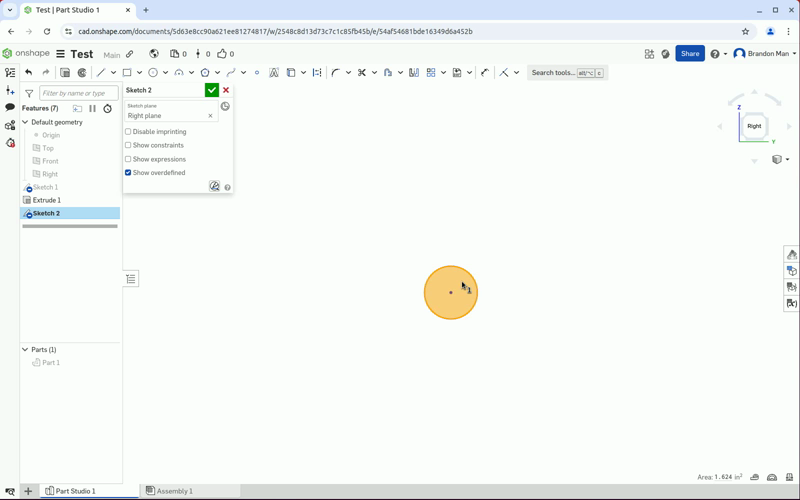
scroll(-6)
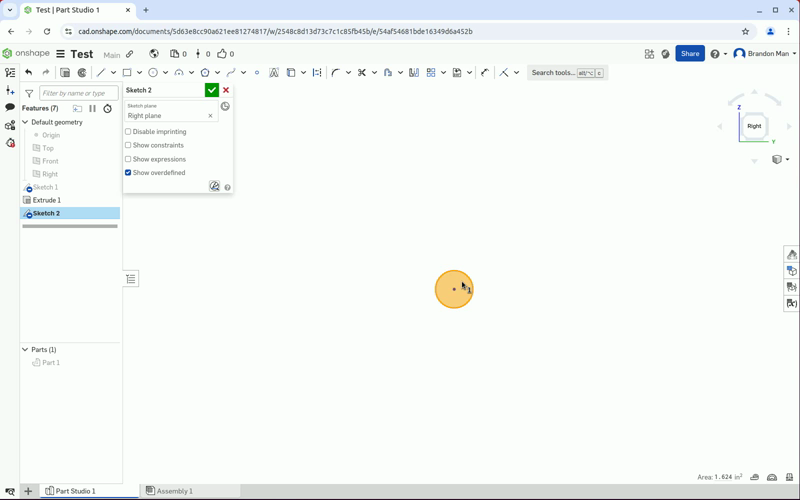
scroll(-6)
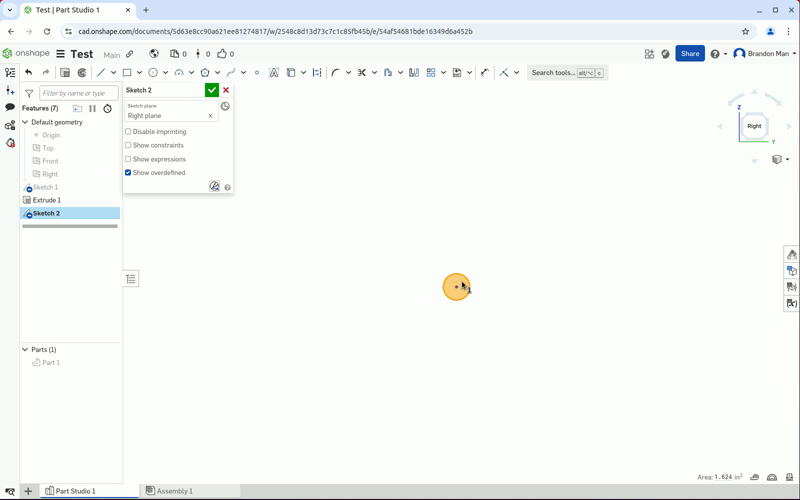
scroll(-6)
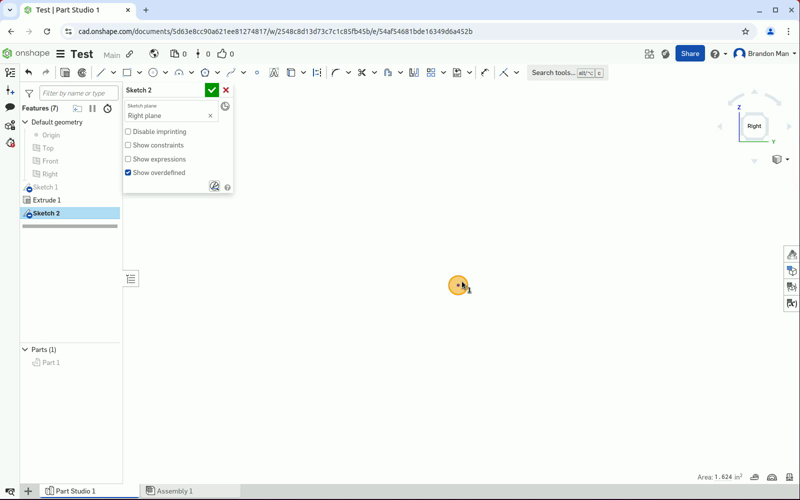
scroll(-6)
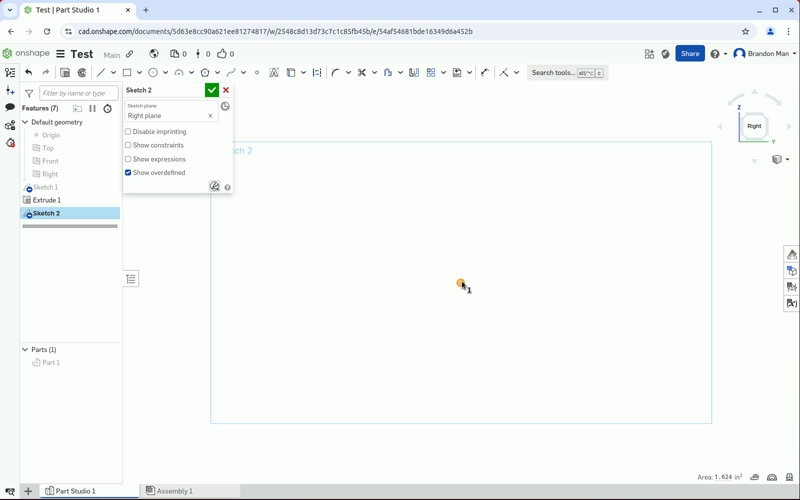
mouse_move(73, 352)
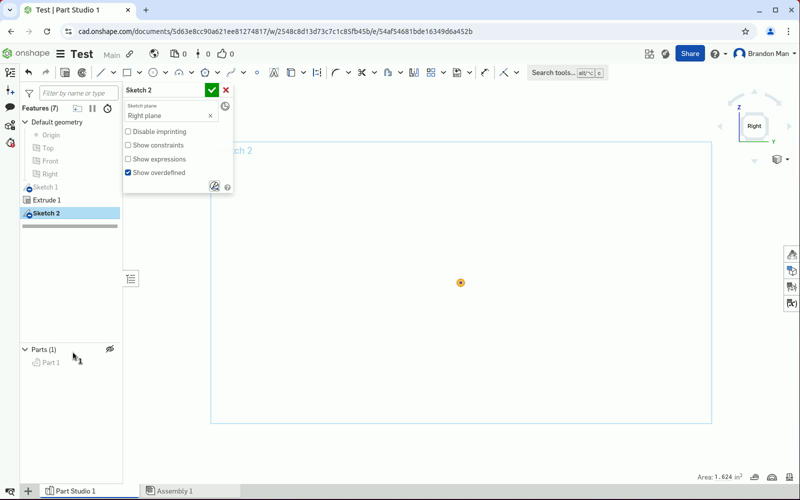
key(shift+y)
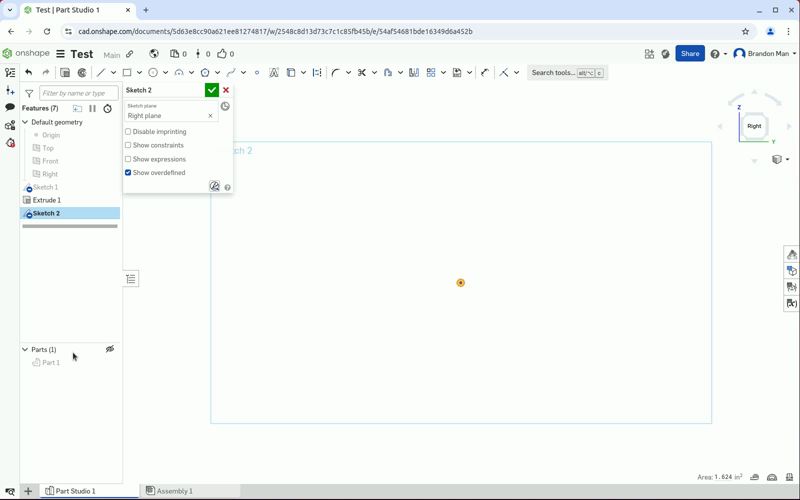
key(shift+e)
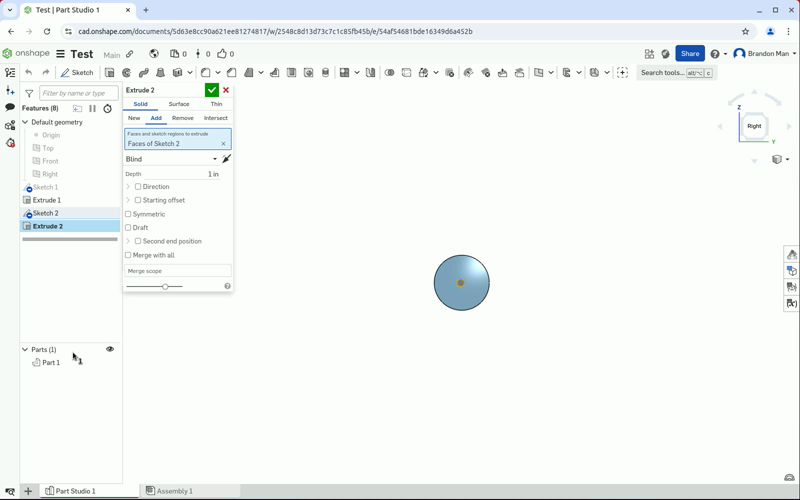
mouse_move(143, 106)
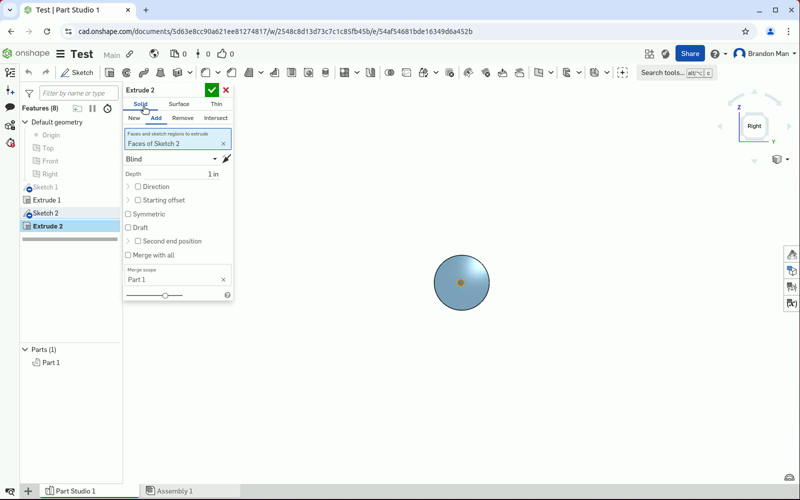
click(143, 106)
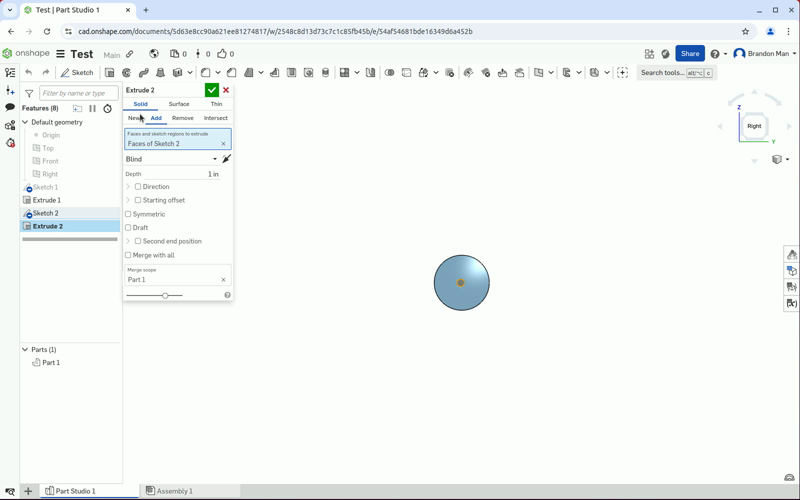
mouse_move(137, 120)
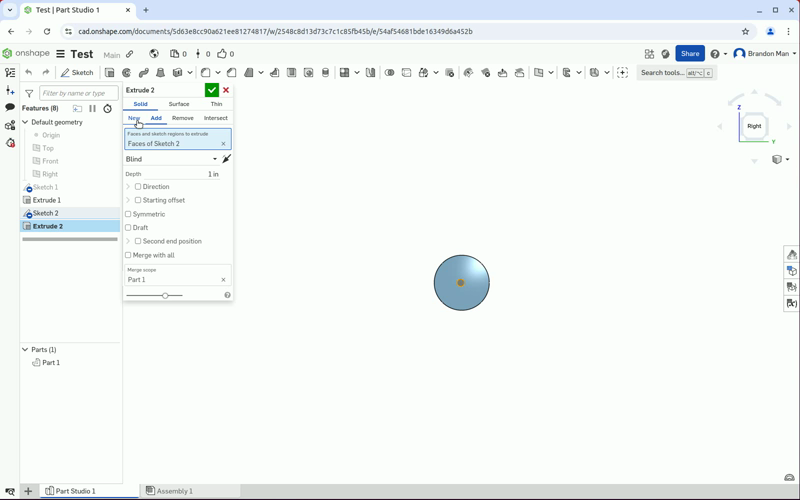
click(137, 120)
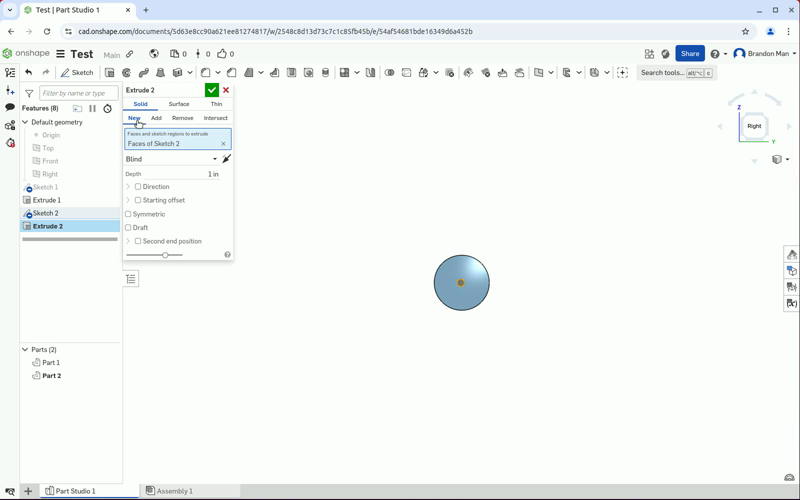
key(tab, 4)
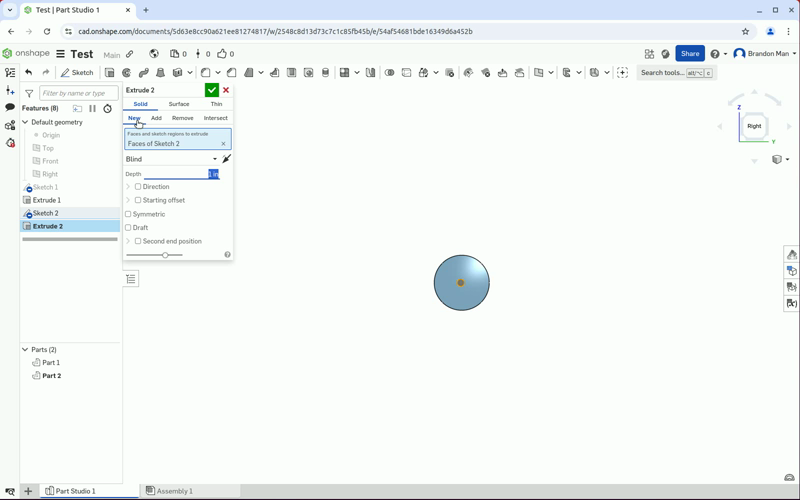
text(6.258)
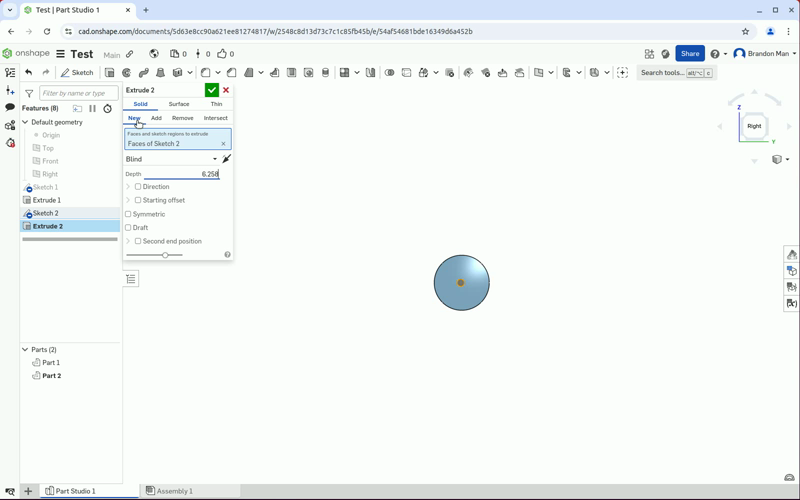
key(enter)
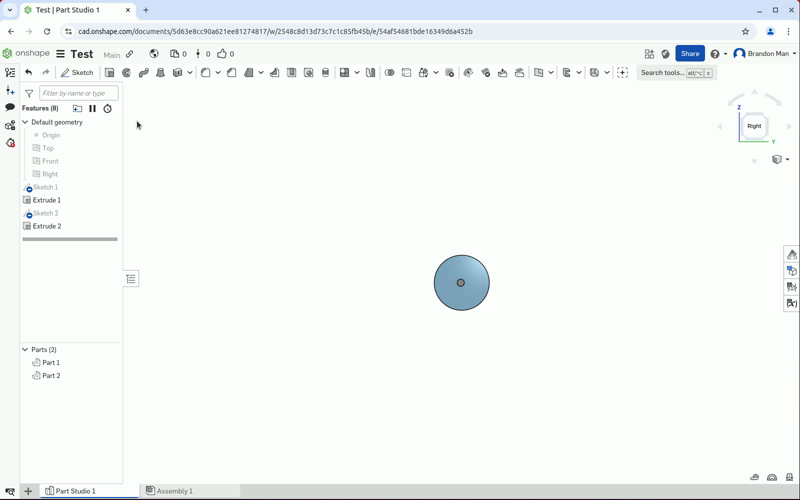
key(shift+h)
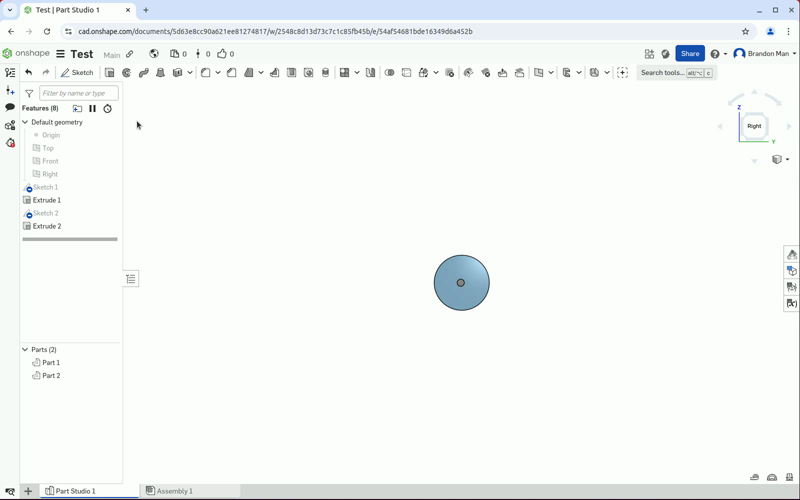
key(shift+h)
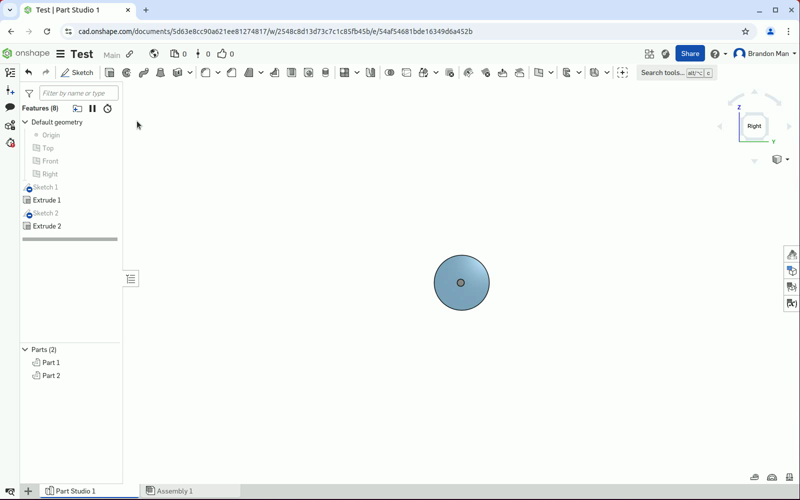
mouse_move(73, 189)
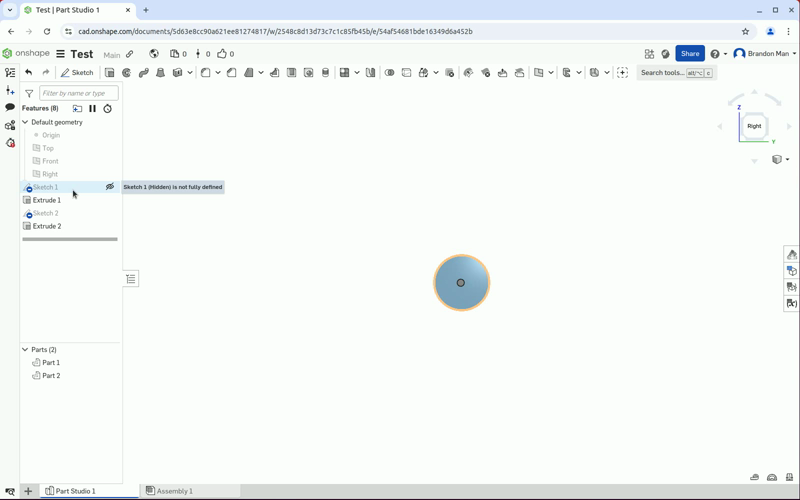
click(73, 189)
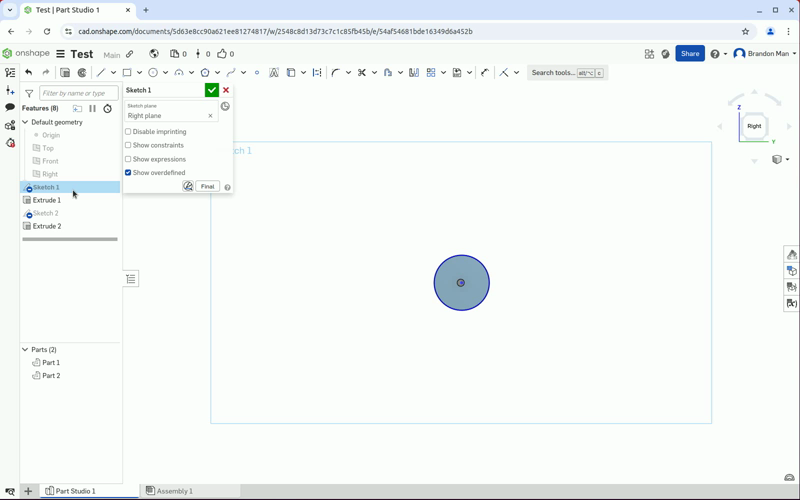
mouse_move(229, 92)
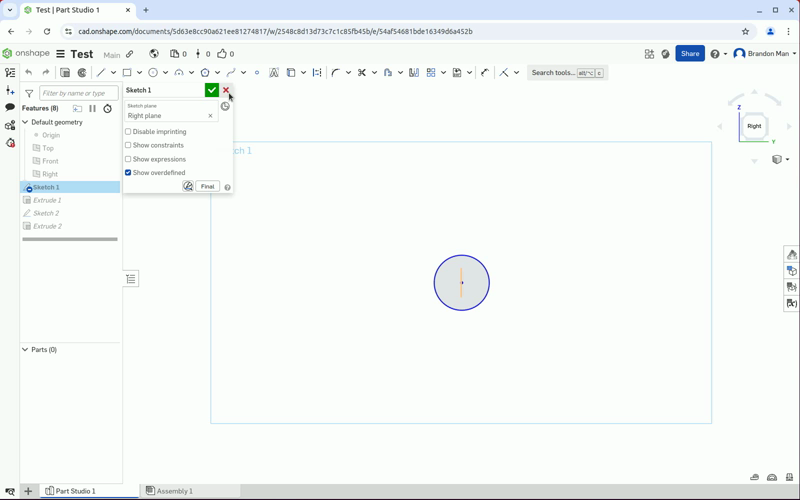
click(229, 92)
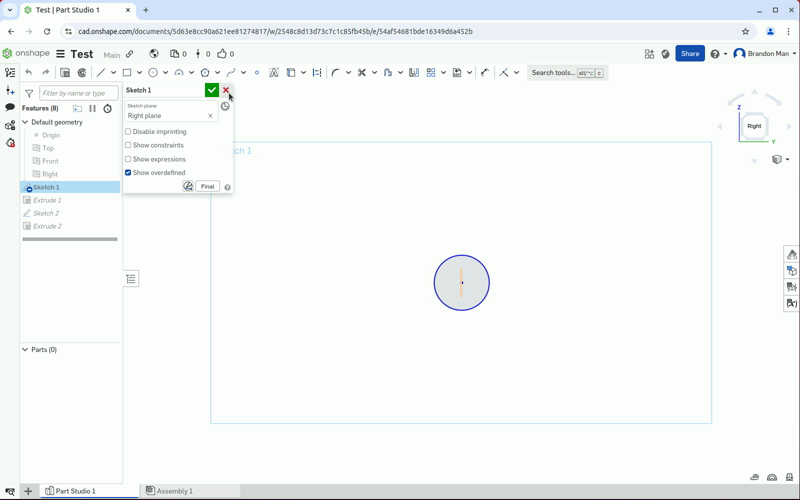
key(shift+s)
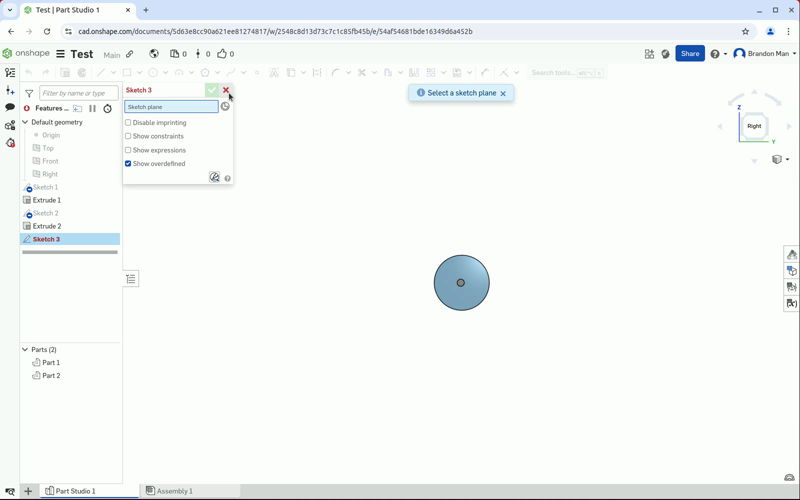
mouse_move(73, 176)
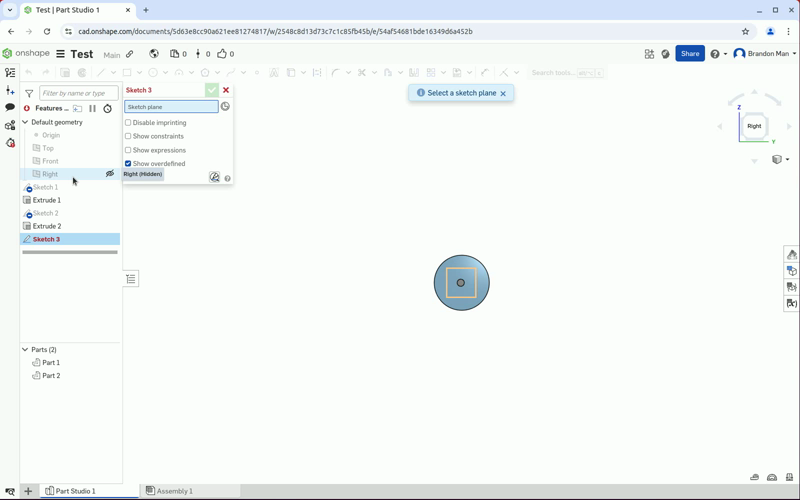
click(73, 176)
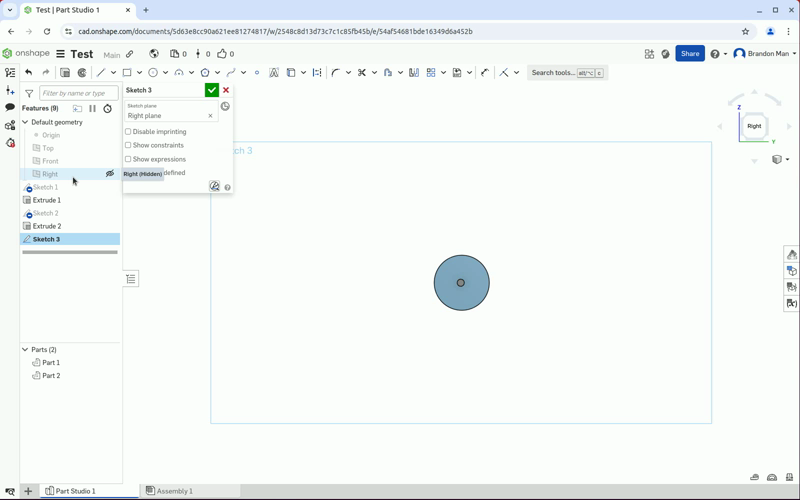
mouse_move(73, 352)
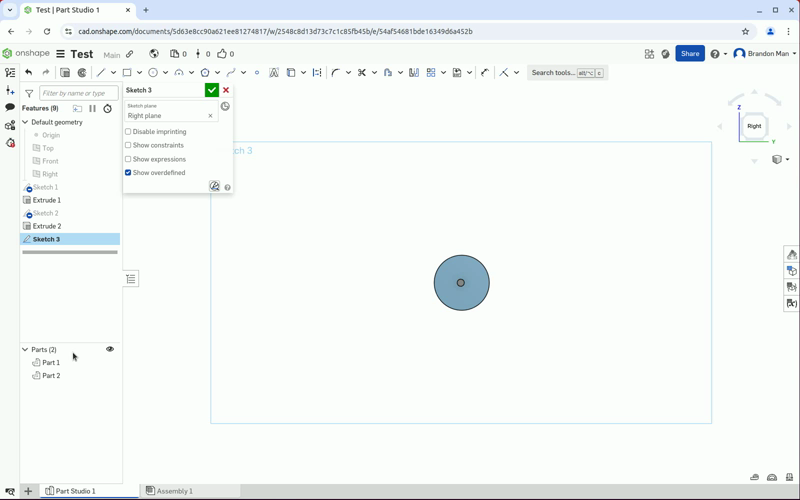
key(y)
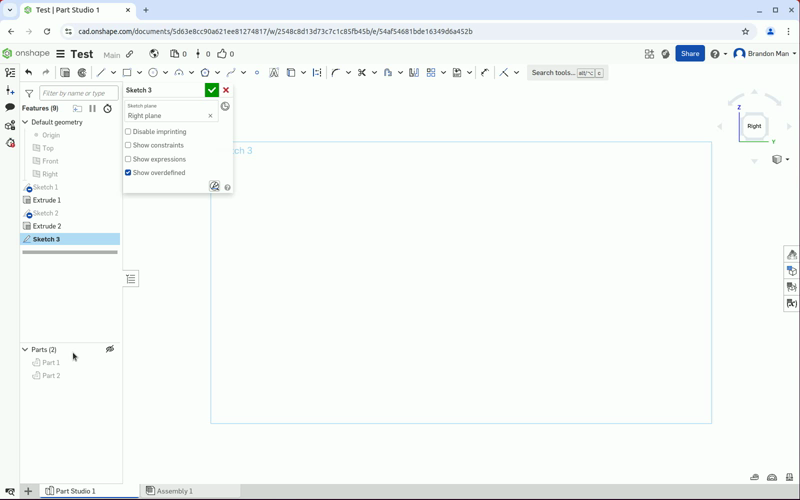
key(c)
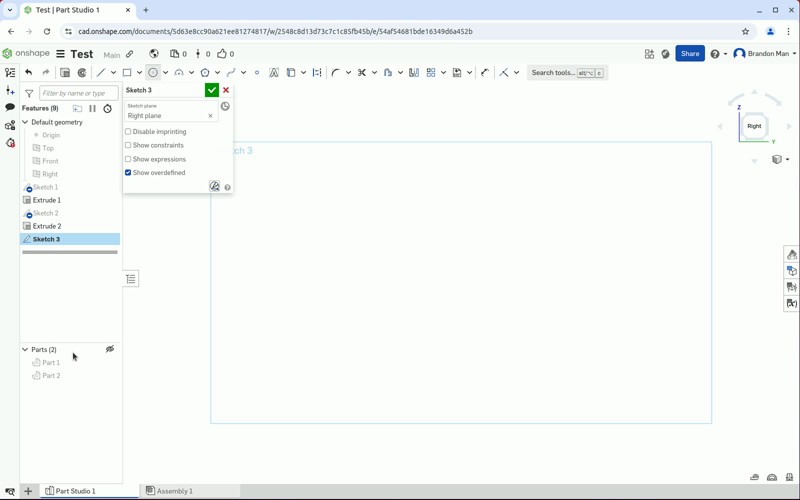
key_down(shift)
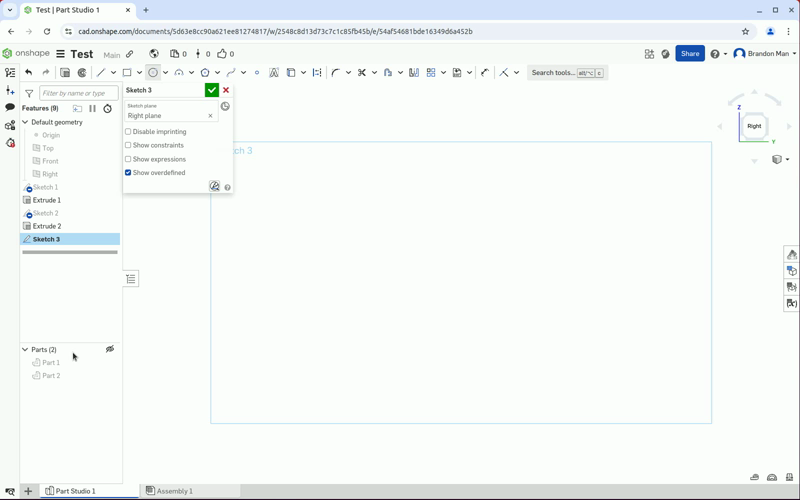
mouse_move(461, 265)
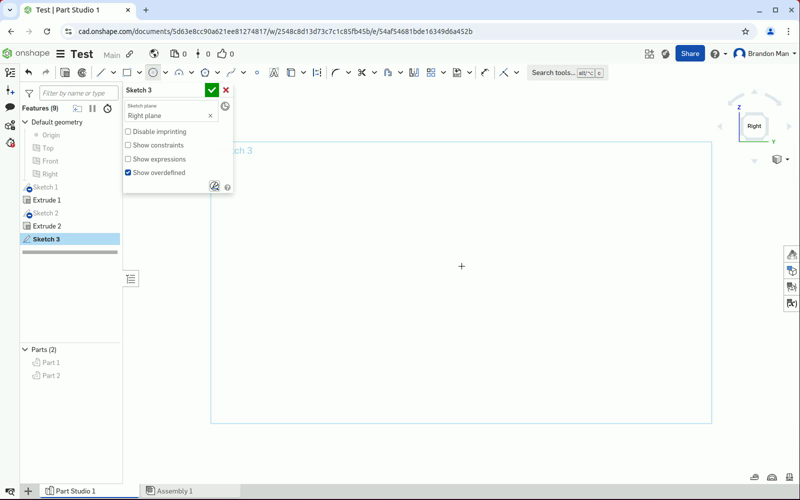
click(461, 265)
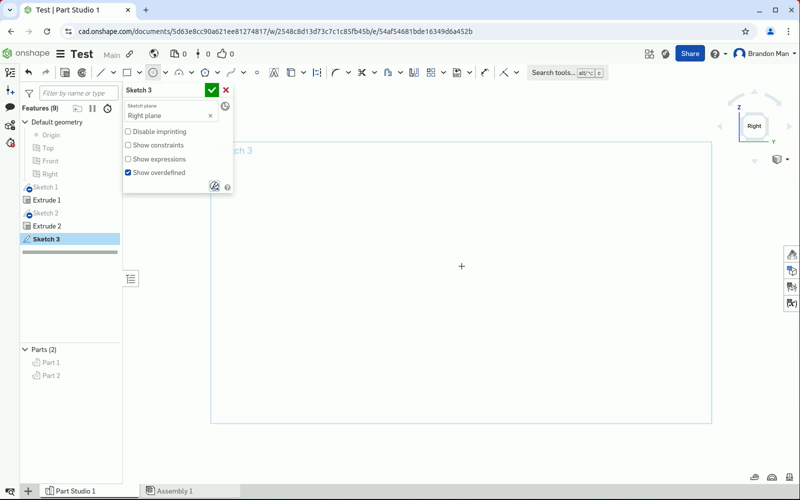
key_up(shift)
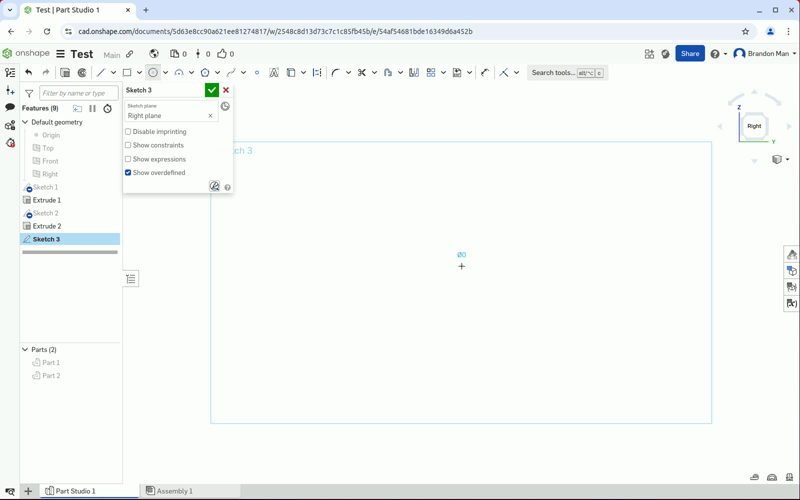
mouse_move(465, 265)
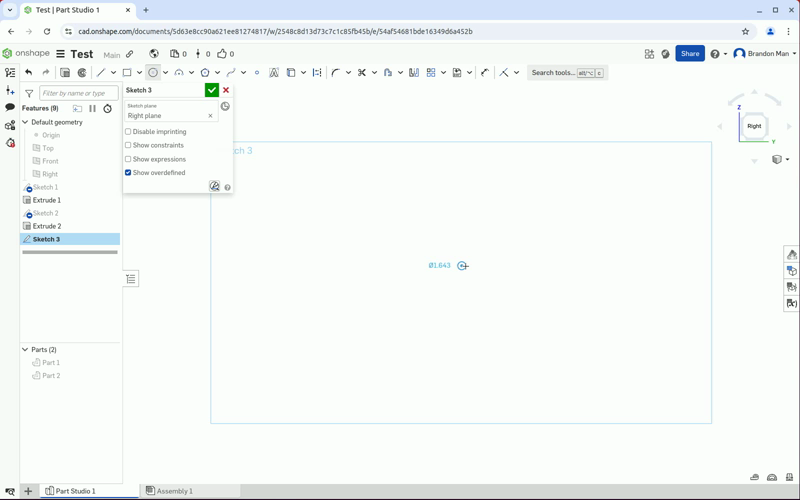
click(465, 265)
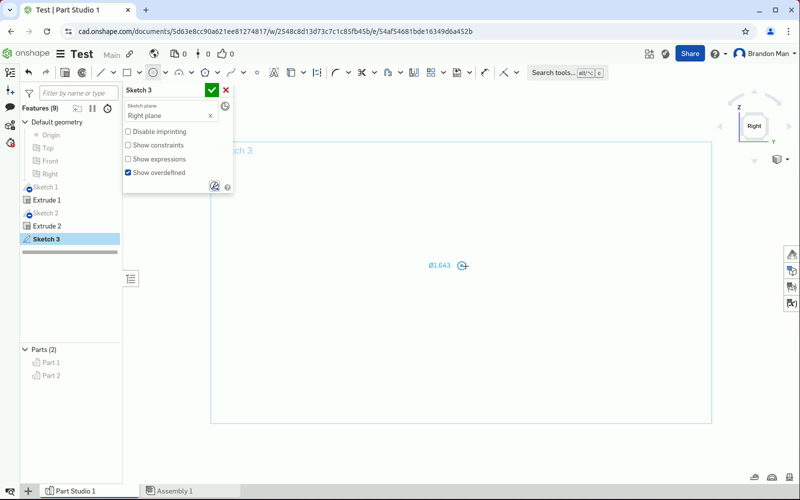
key(esc)
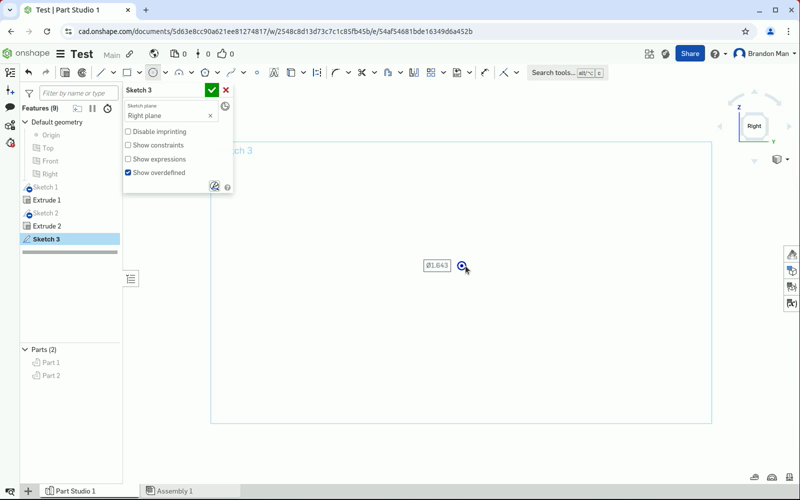
mouse_move(460, 268)
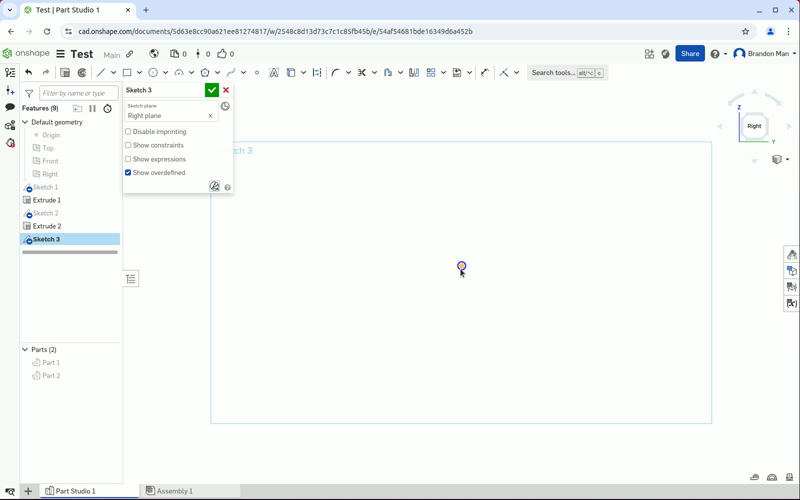
scroll(6)
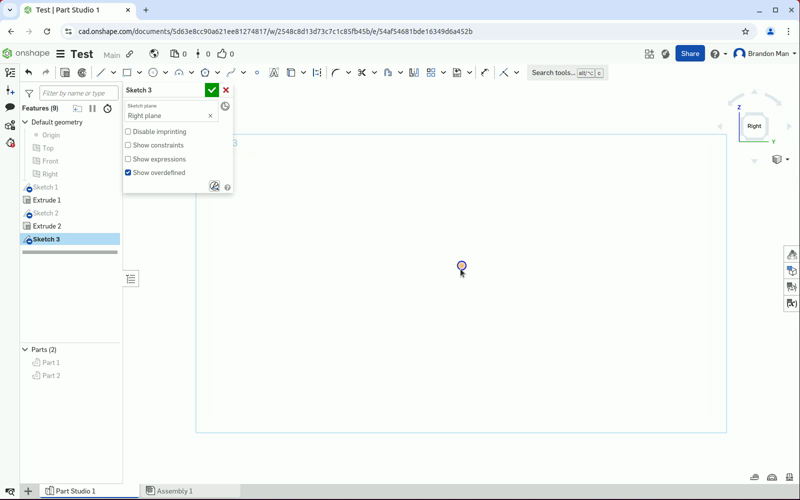
scroll(6)
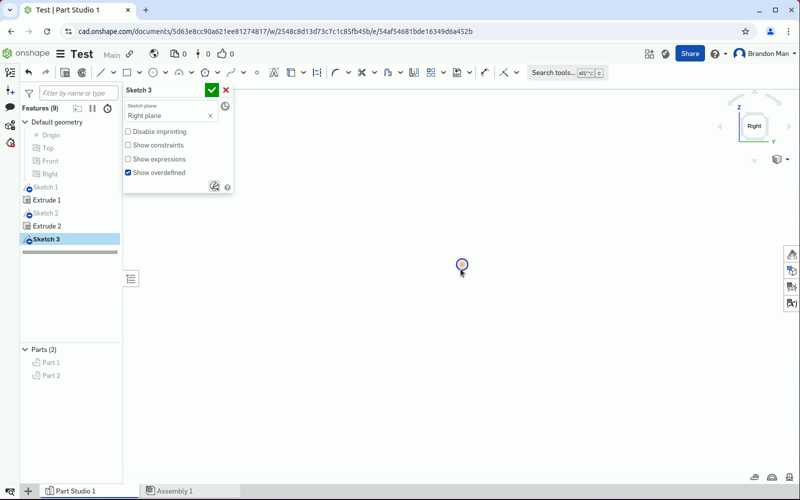
scroll(6)
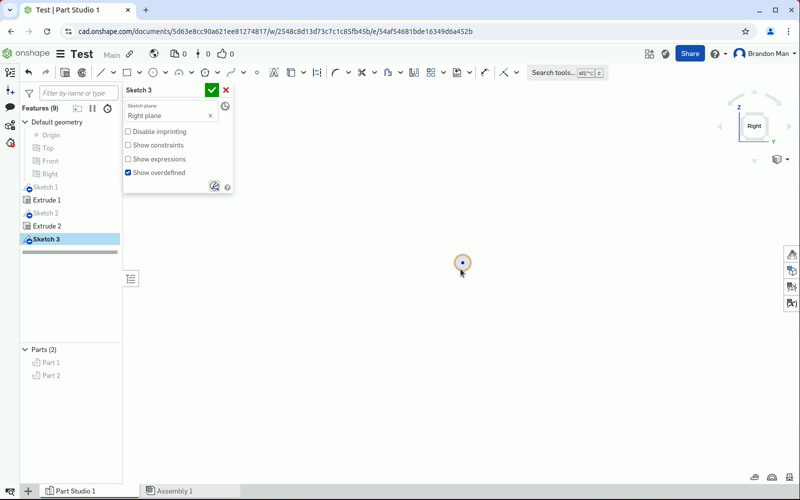
scroll(6)
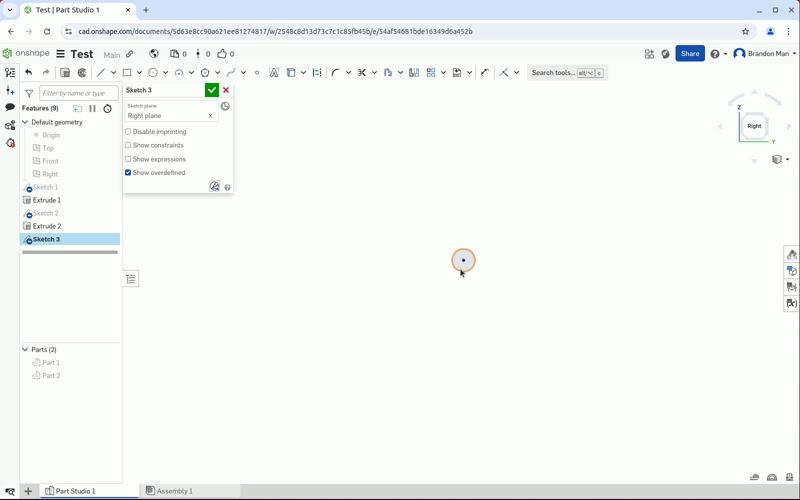
scroll(6)
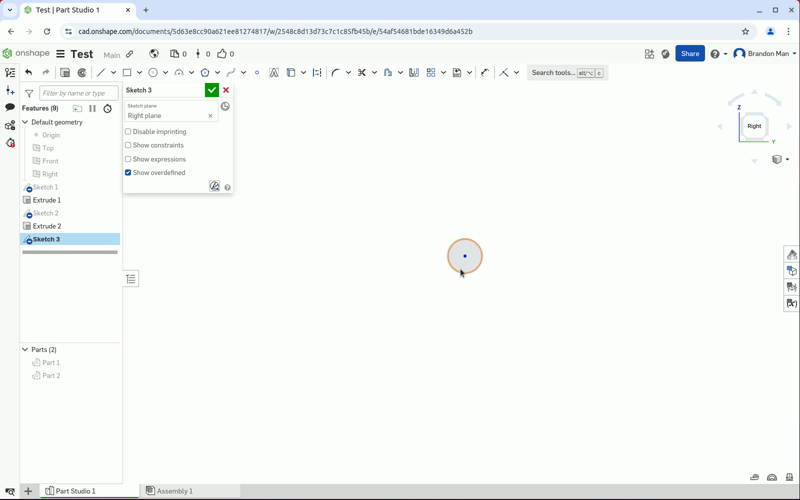
scroll(6)
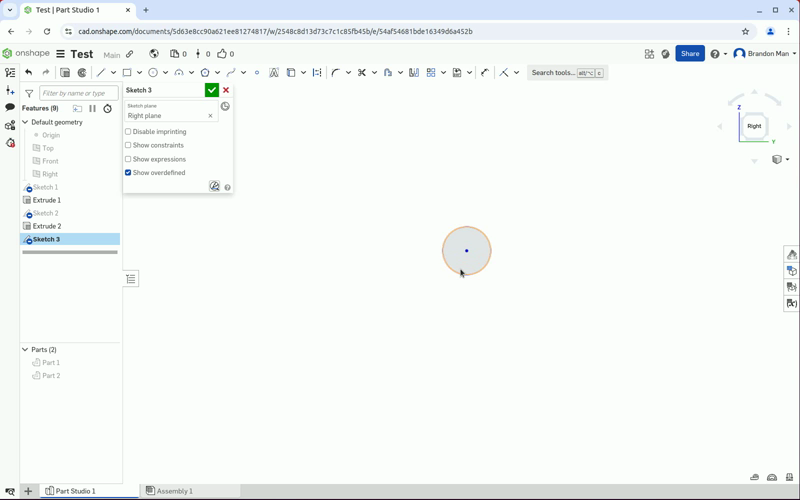
scroll(6)
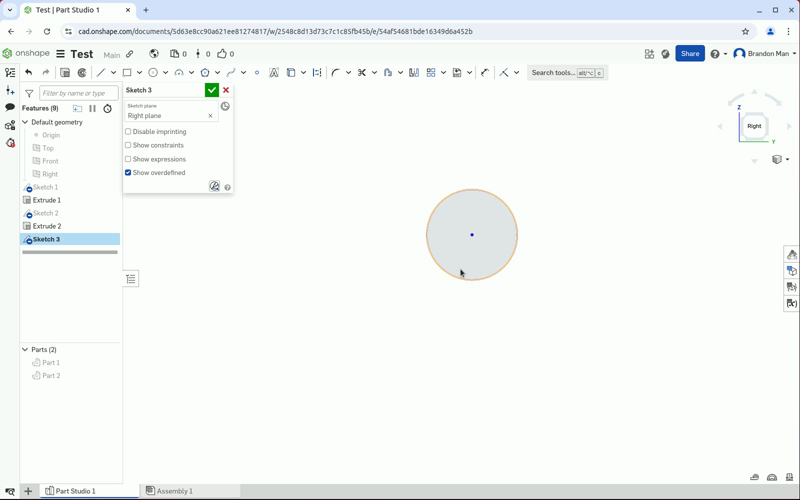
click(460, 268)
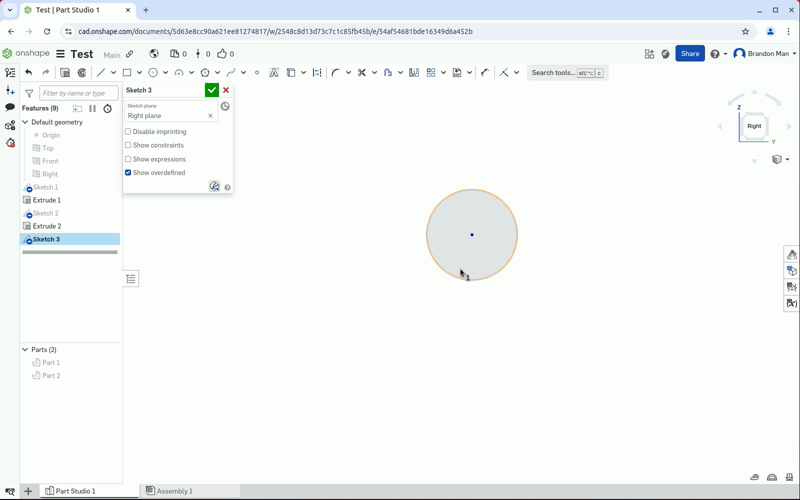
scroll(-6)
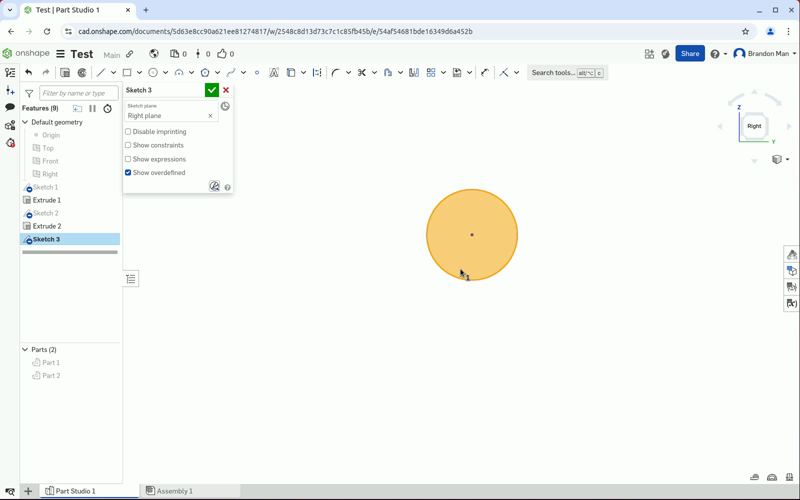
scroll(-6)
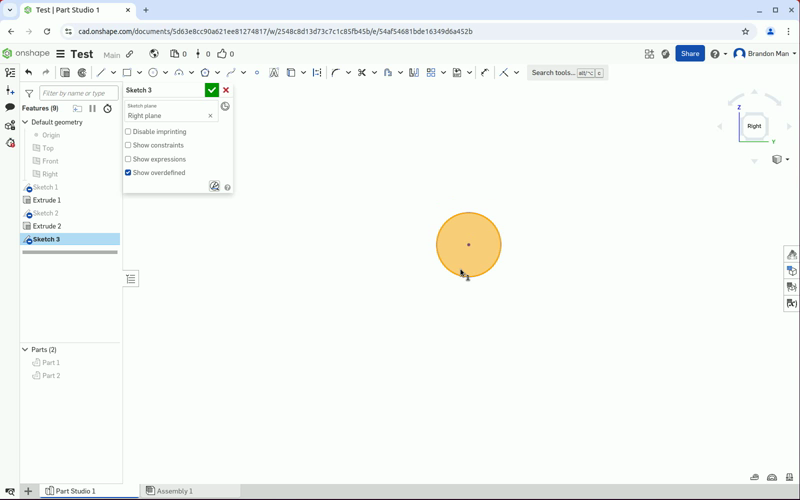
scroll(-6)
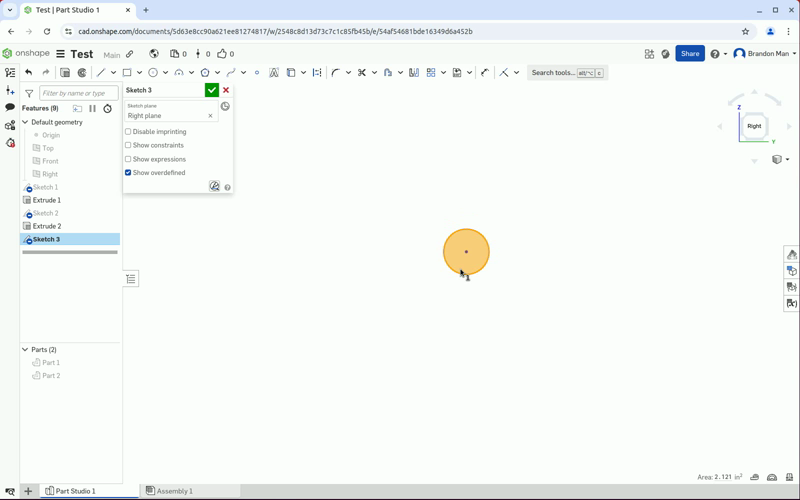
scroll(-6)
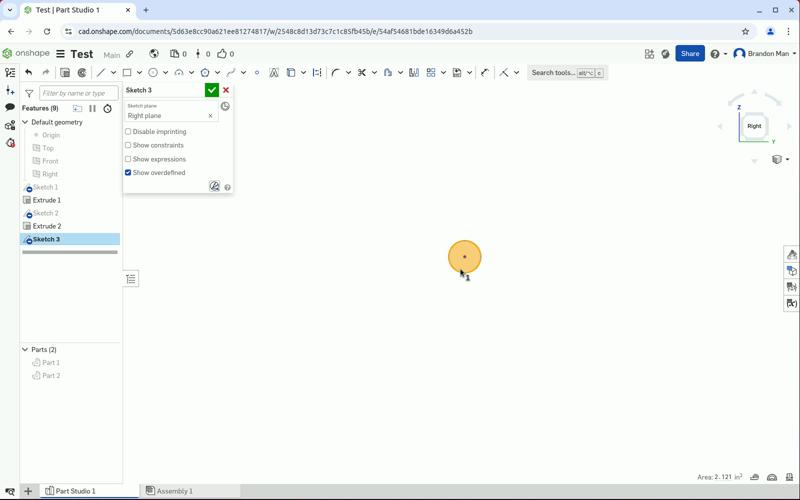
scroll(-6)
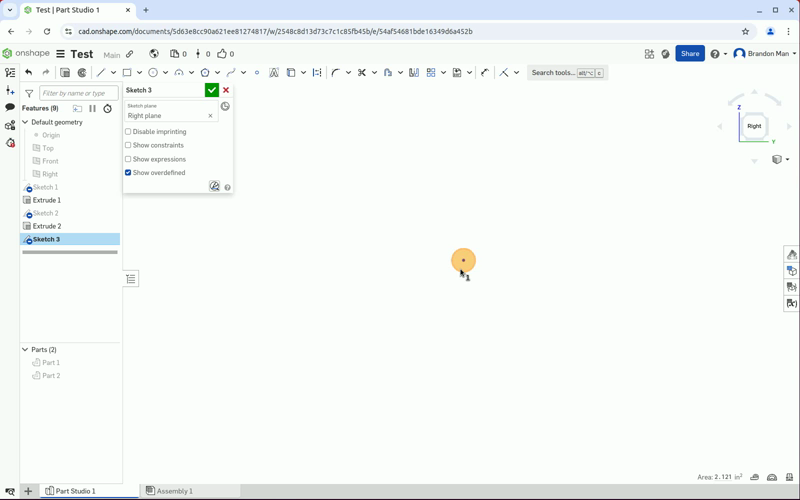
scroll(-6)
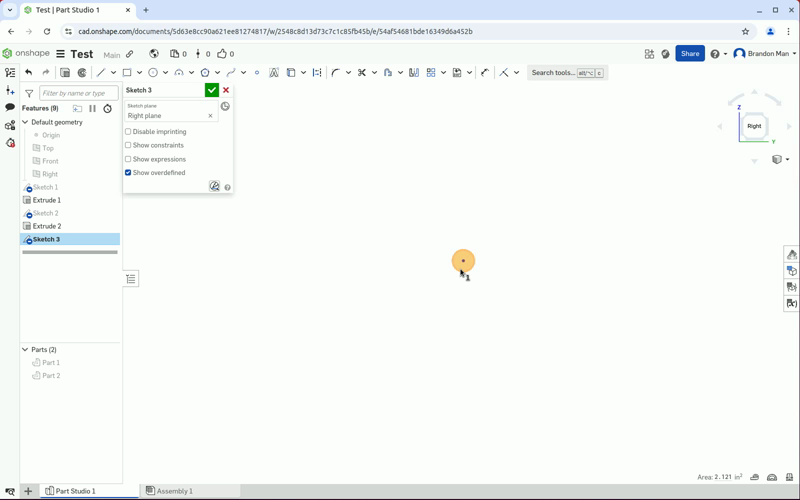
scroll(-6)
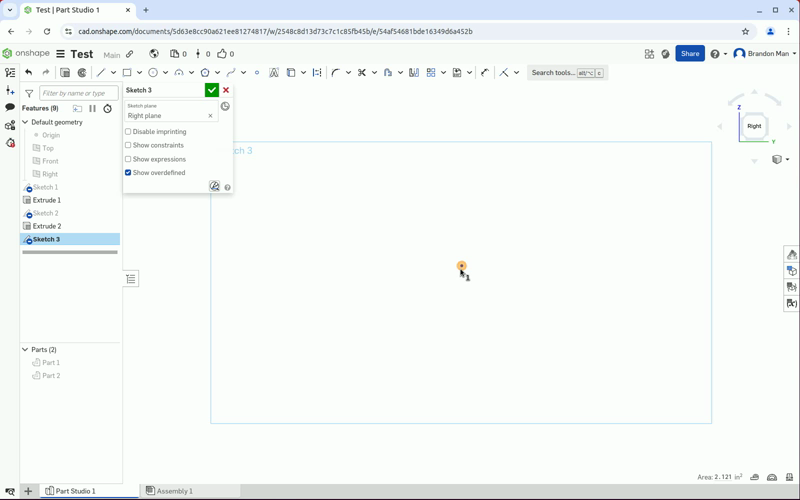
mouse_move(73, 352)
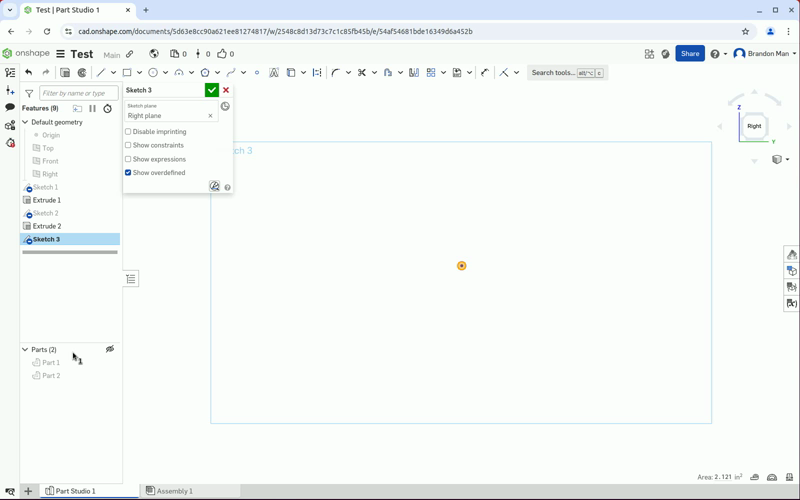
key(shift+y)
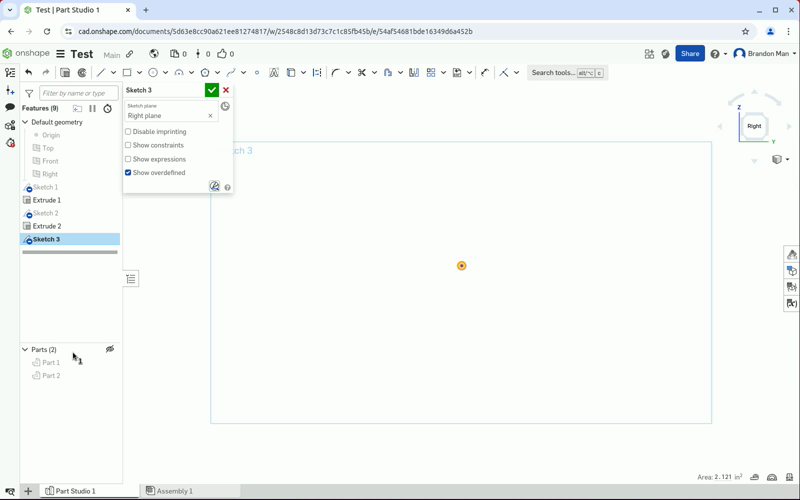
key(shift+e)
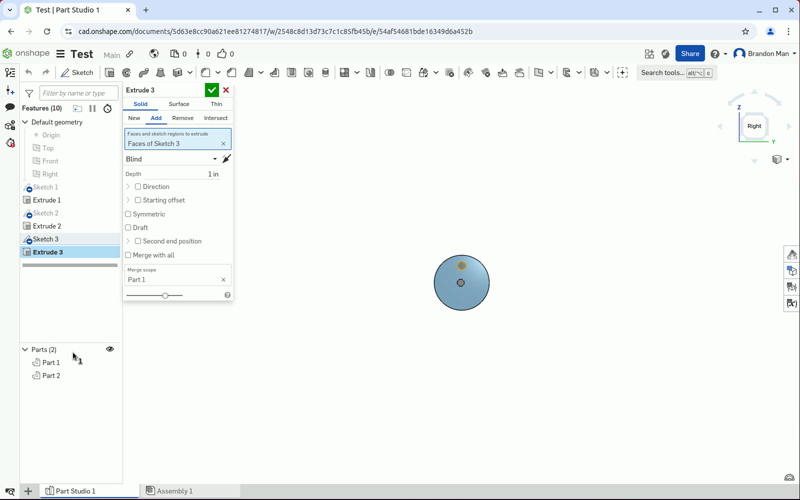
mouse_move(143, 106)
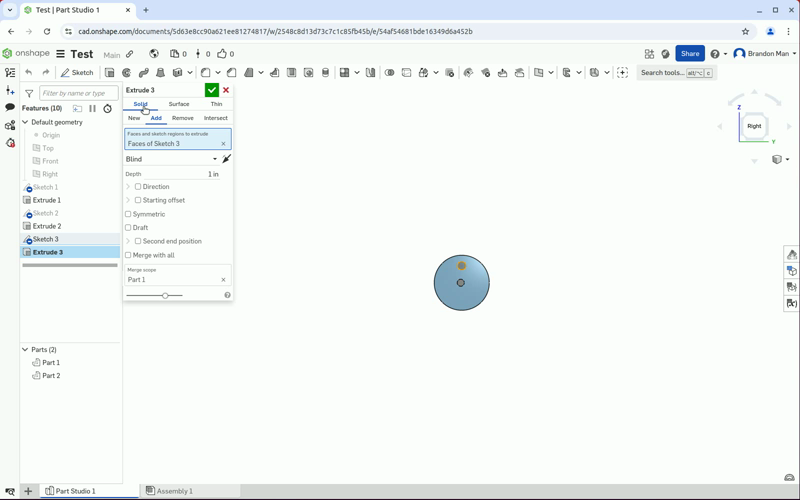
click(143, 106)
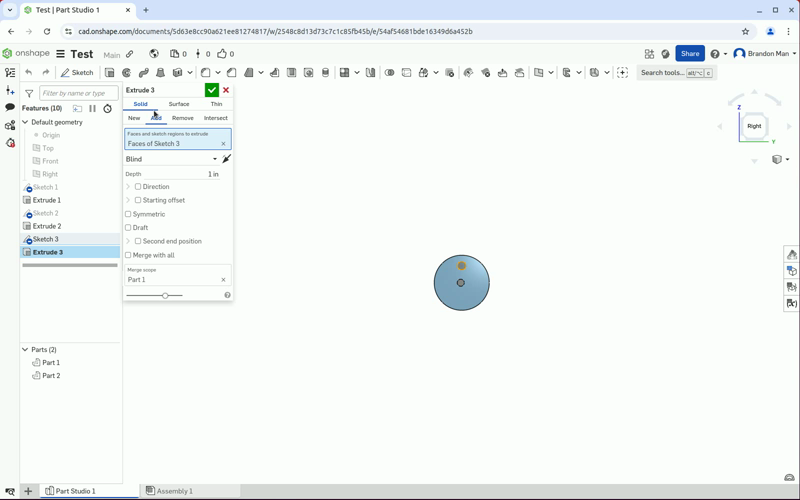
mouse_move(186, 120)
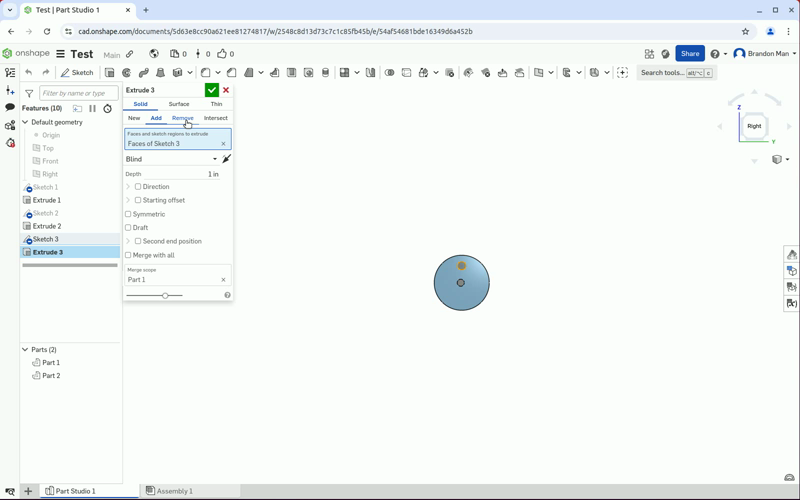
click(186, 120)
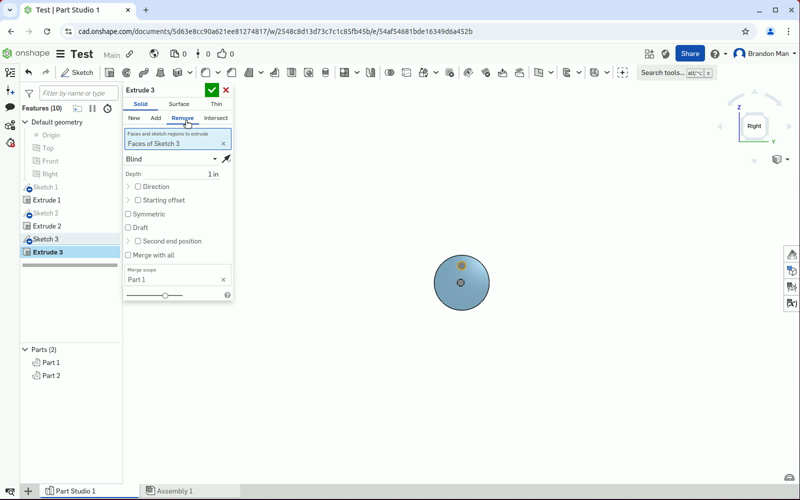
key(tab, 4)
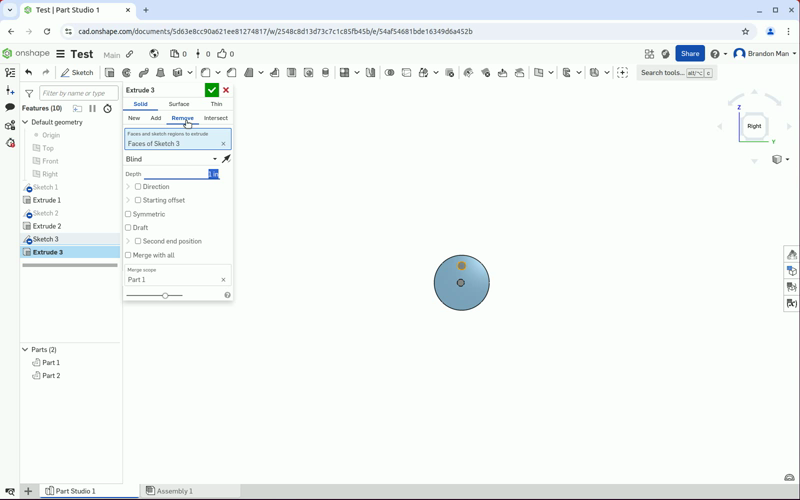
text(2.407)
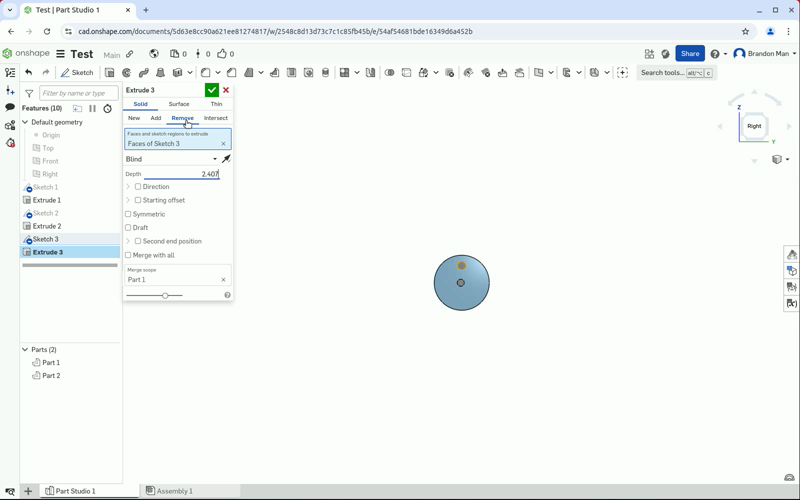
key(tab, 6)
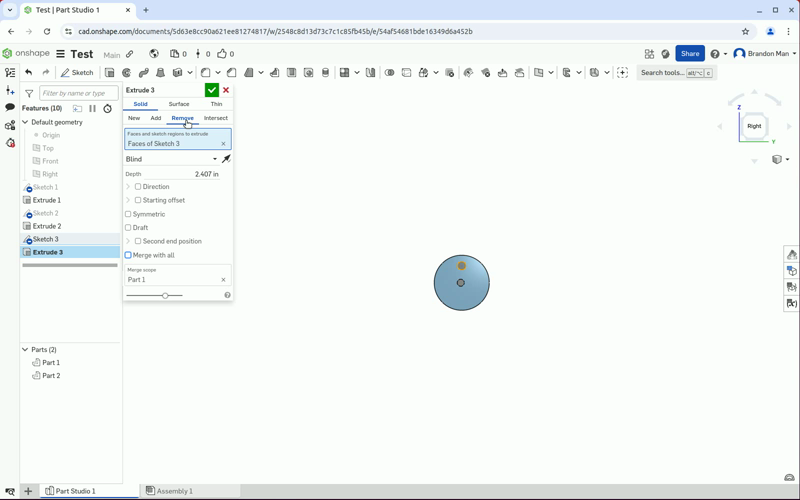
key(space)
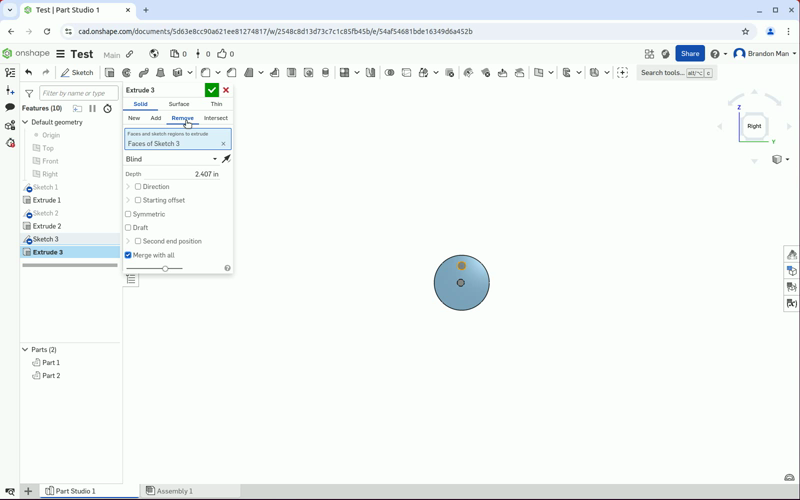
key(enter)
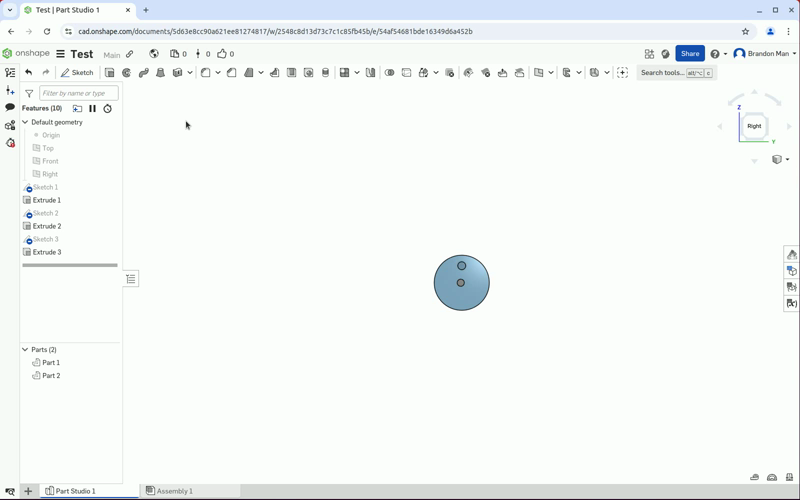
key(shift+h)
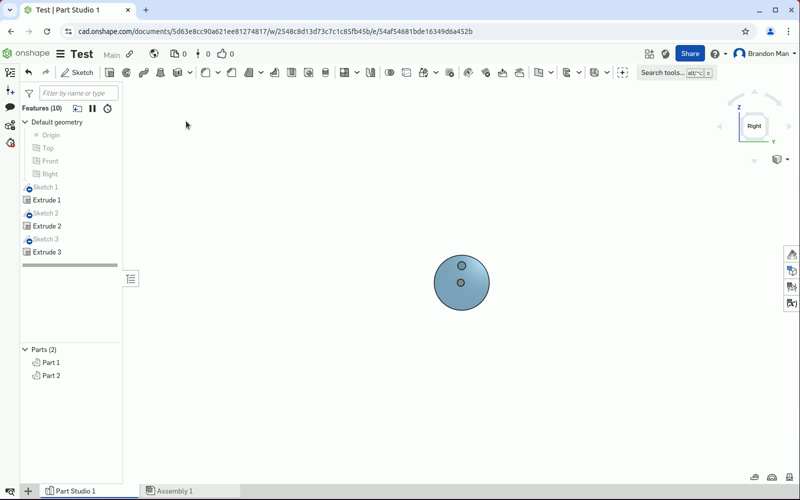
key(shift+h)
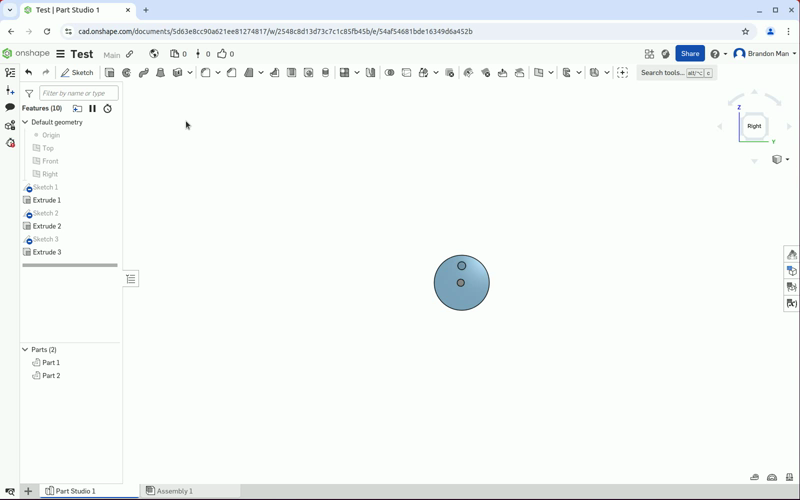
mouse_move(73, 189)
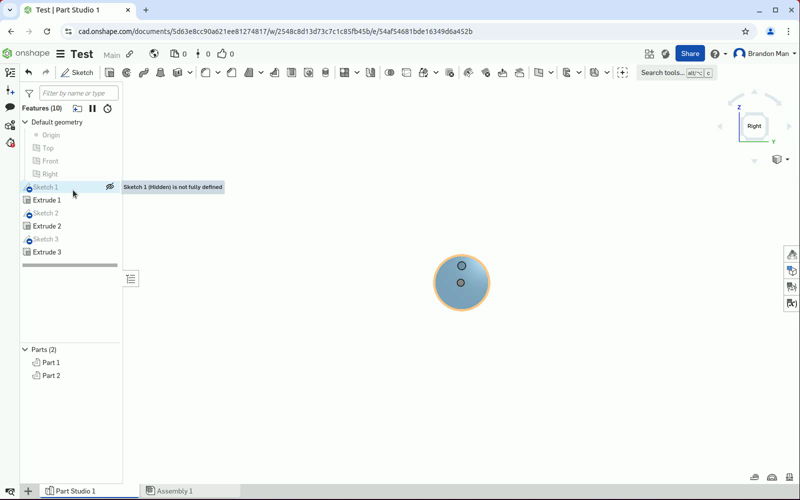
click(73, 189)
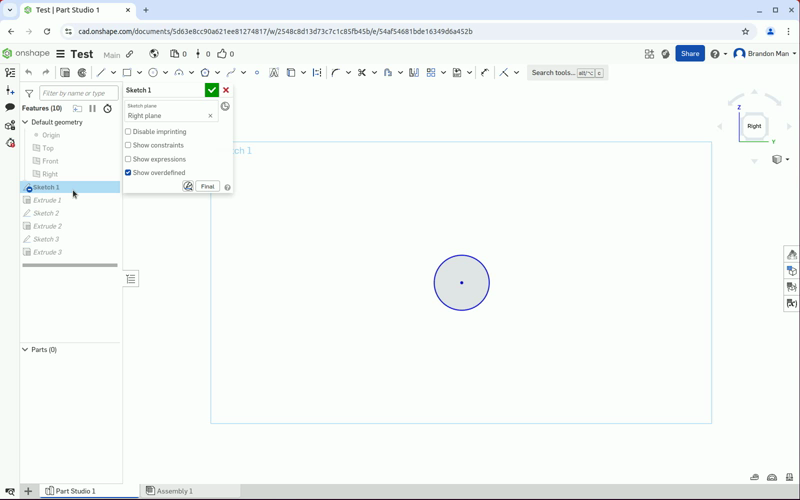
mouse_move(229, 92)
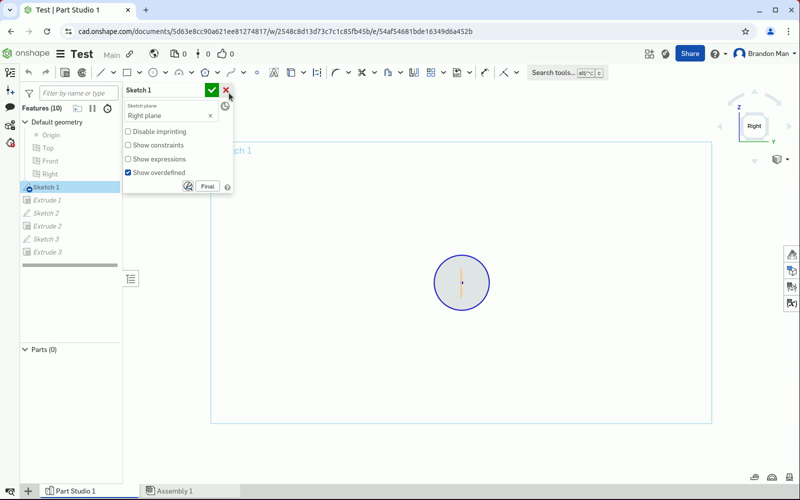
click(229, 92)
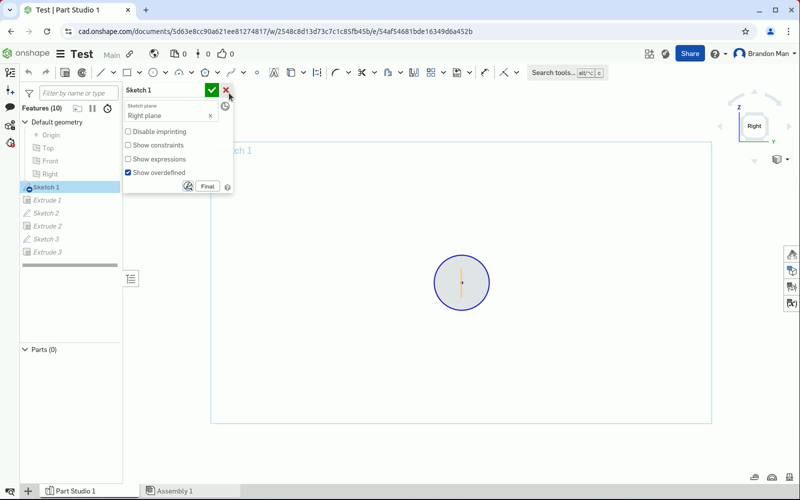
key(shift+s)
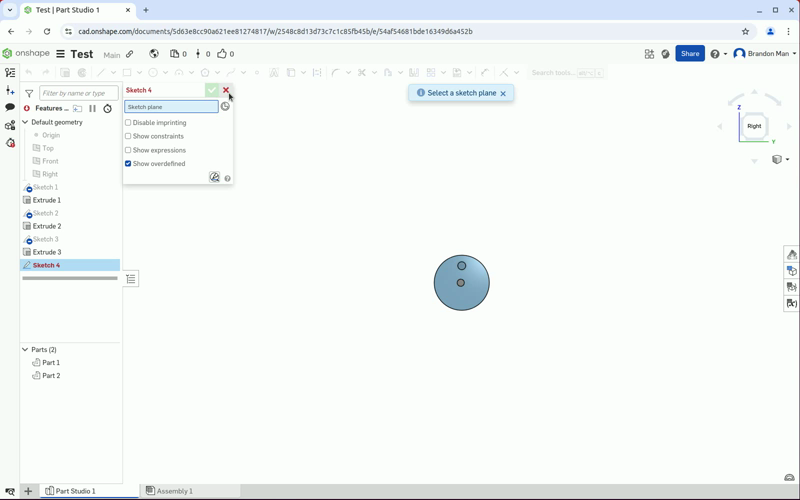
mouse_move(73, 176)
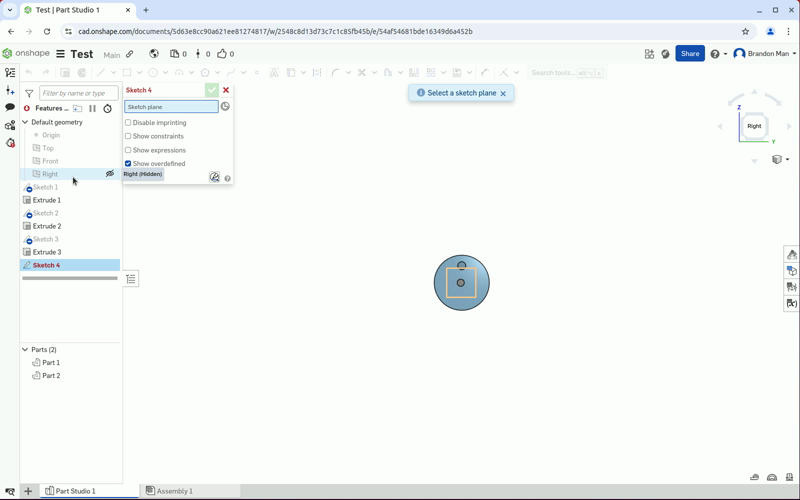
click(73, 176)
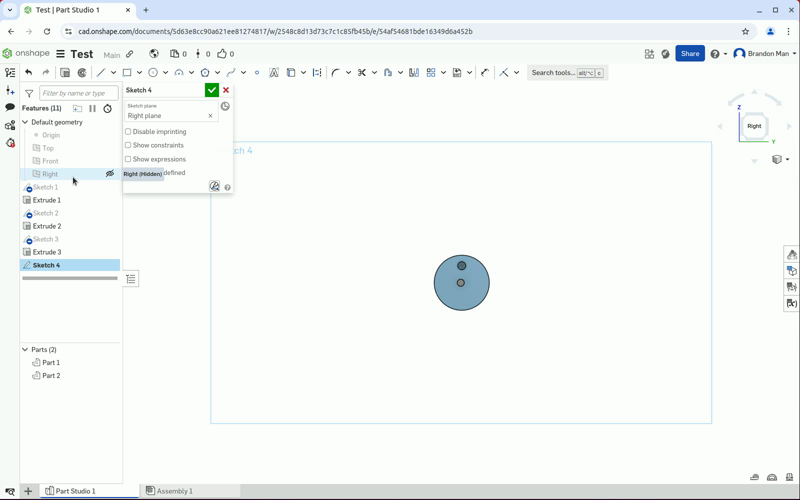
mouse_move(73, 352)
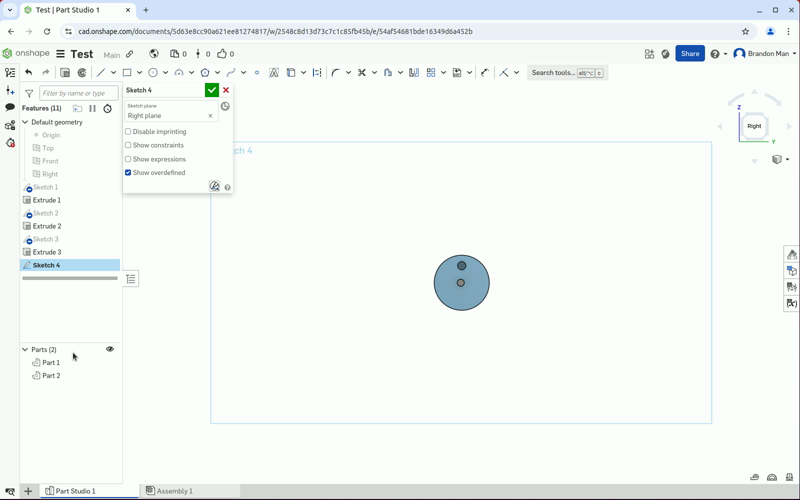
key(y)
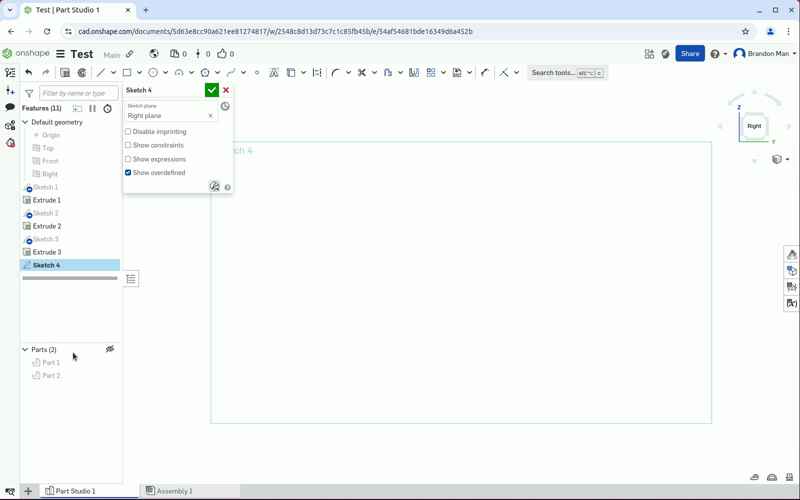
key(c)
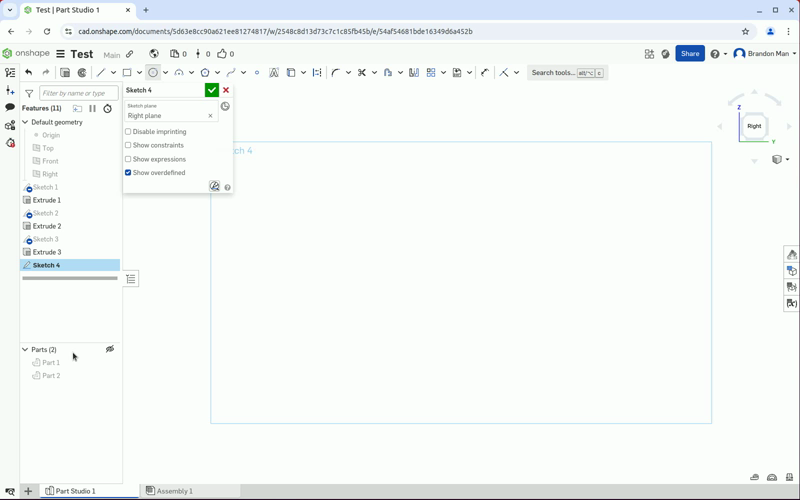
key_down(shift)
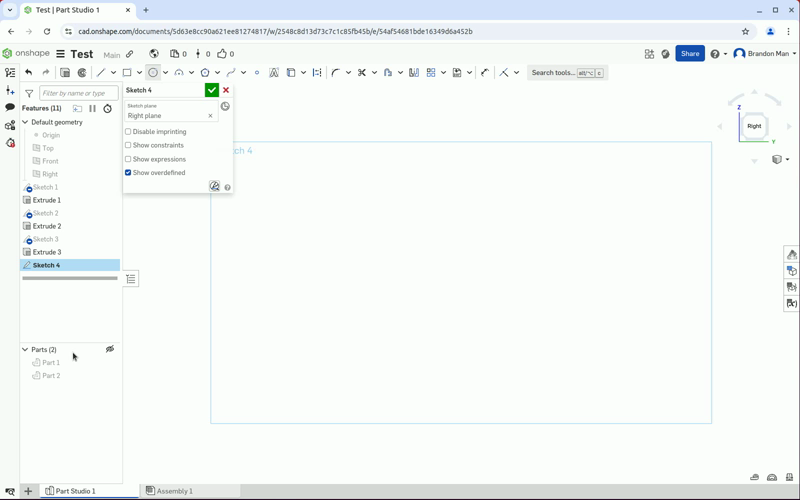
mouse_move(476, 282)
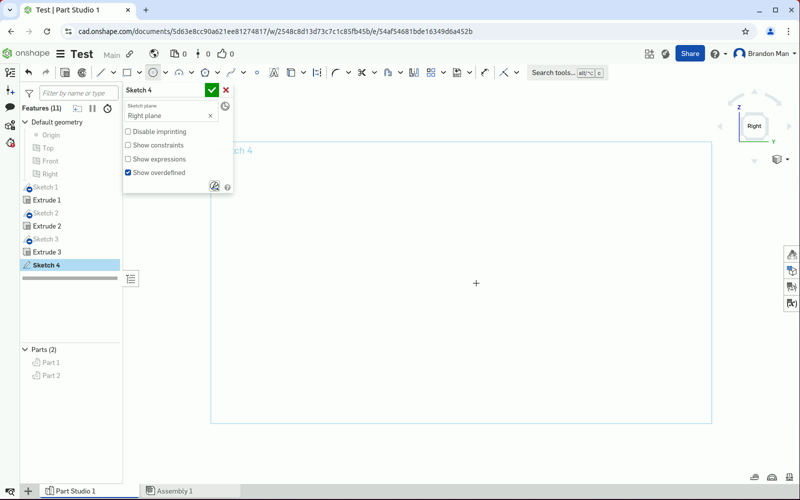
click(476, 282)
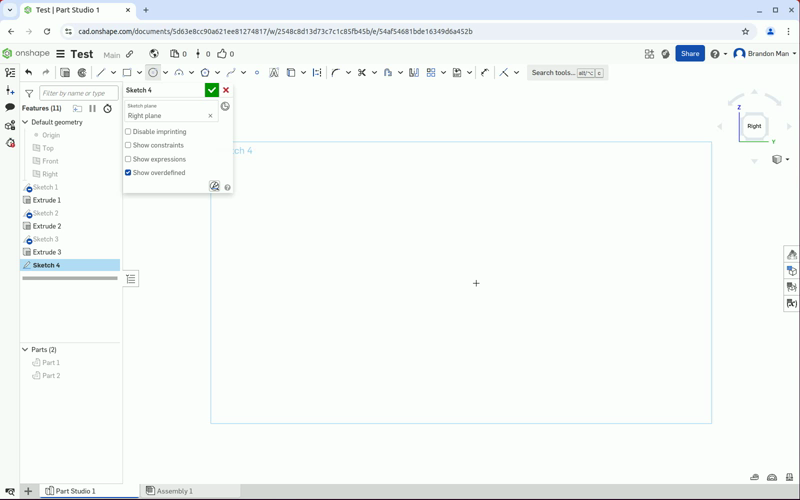
key_up(shift)
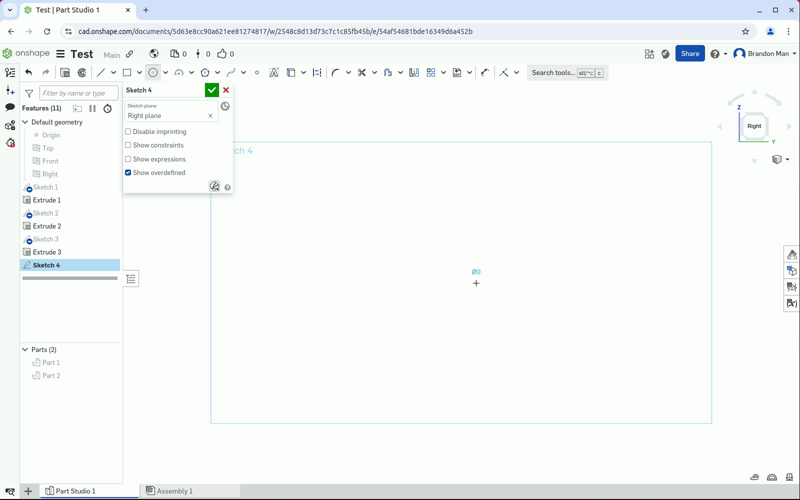
mouse_move(479, 282)
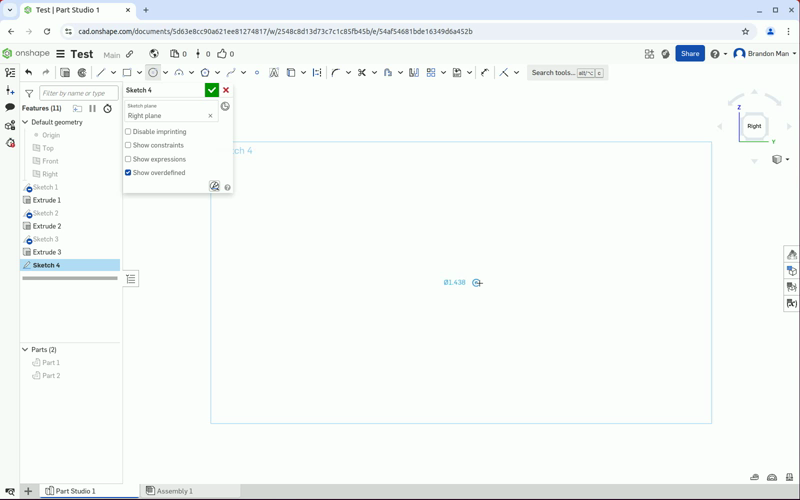
click(479, 282)
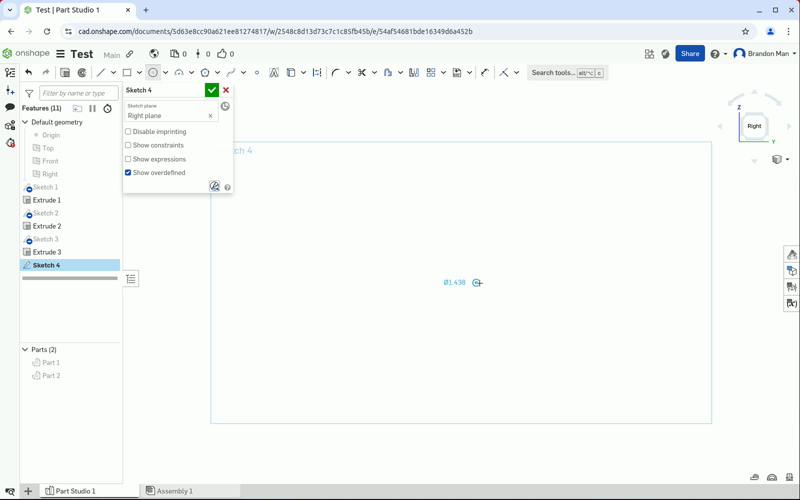
key(esc)
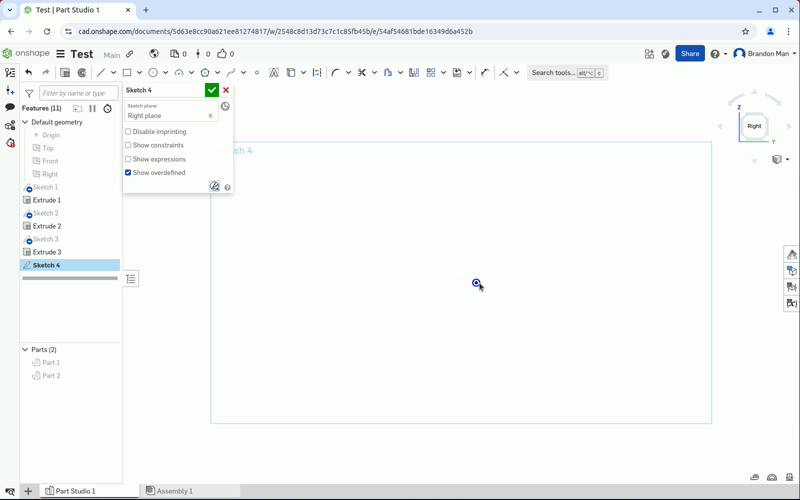
mouse_move(475, 279)
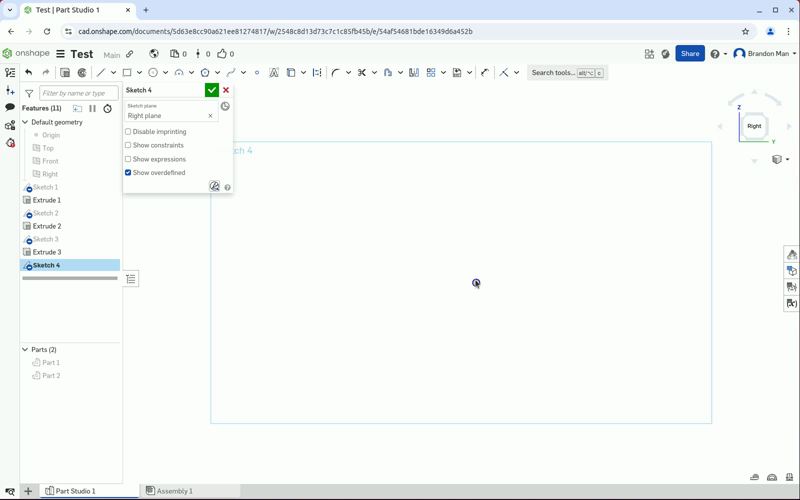
scroll(6)
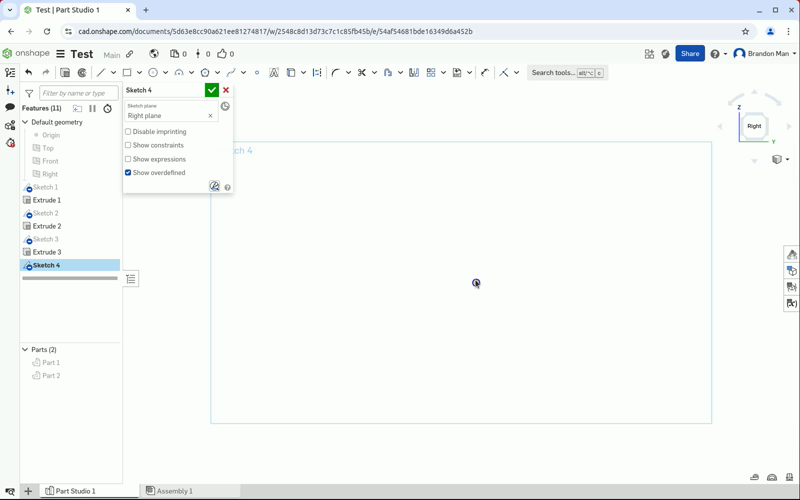
scroll(6)
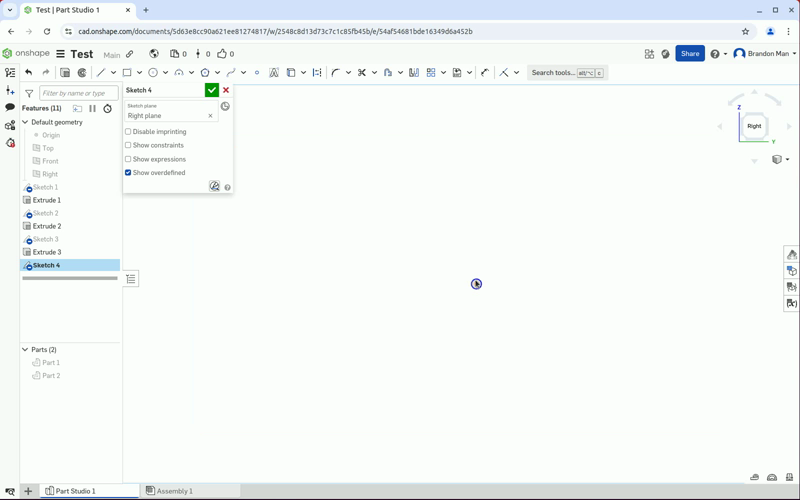
scroll(6)
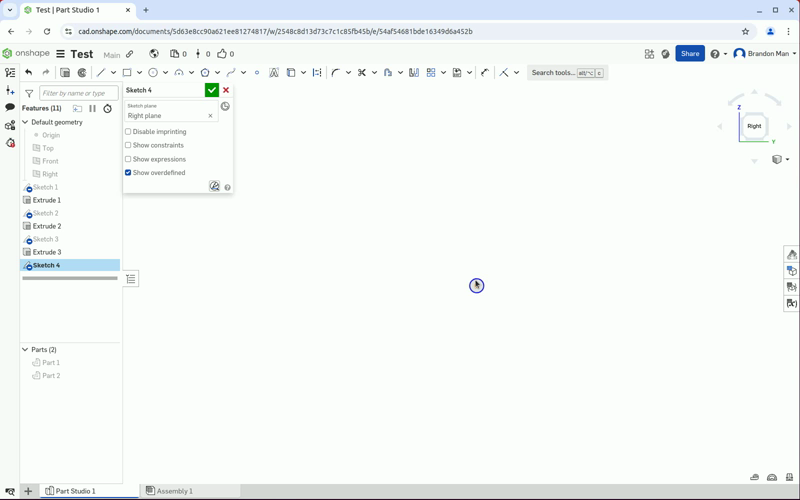
scroll(6)
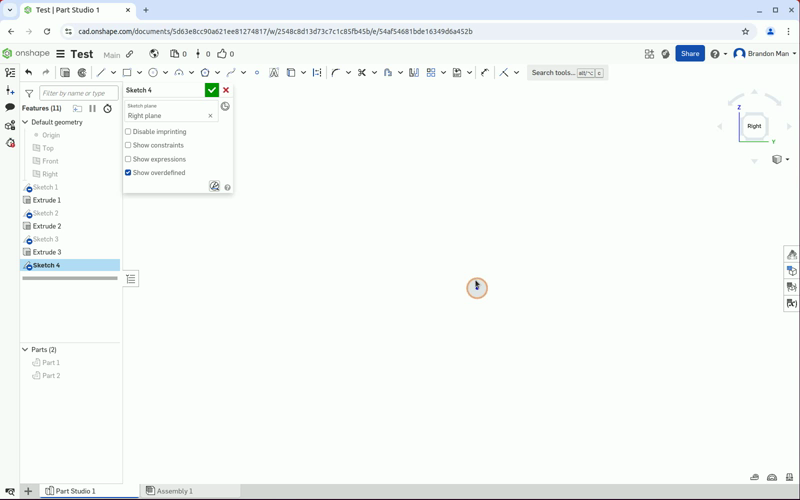
scroll(6)
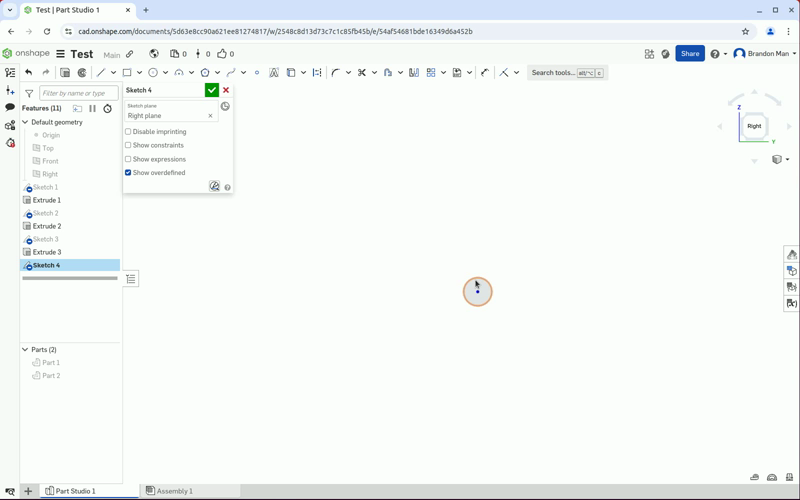
scroll(6)
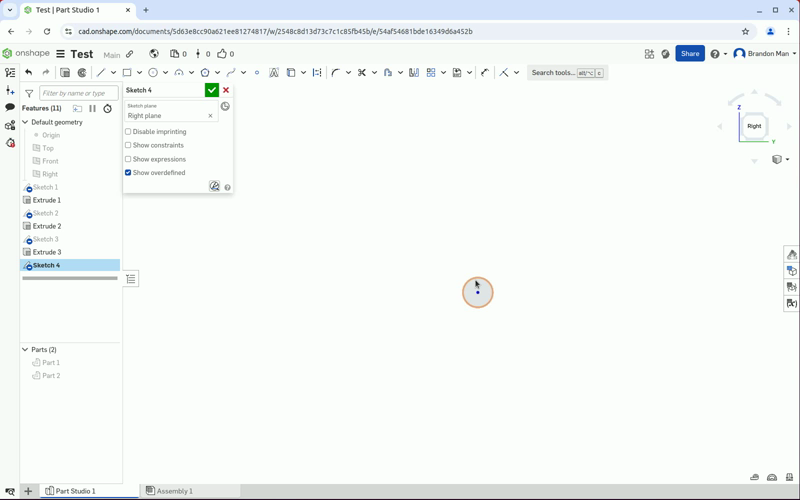
scroll(6)
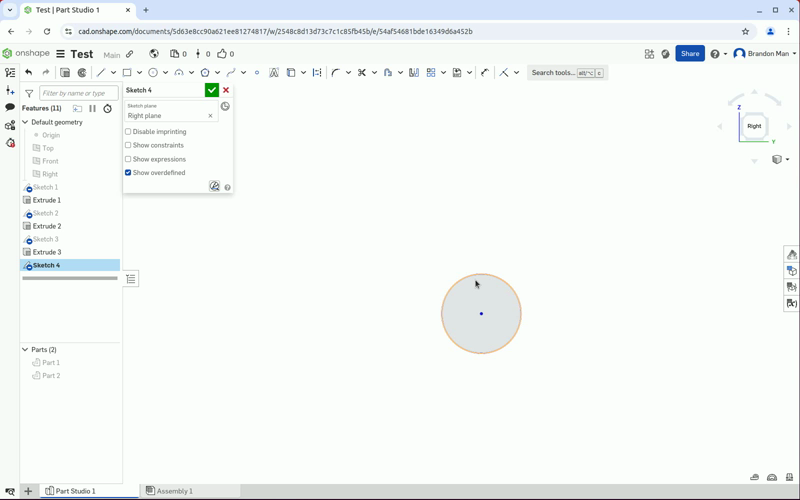
click(475, 279)
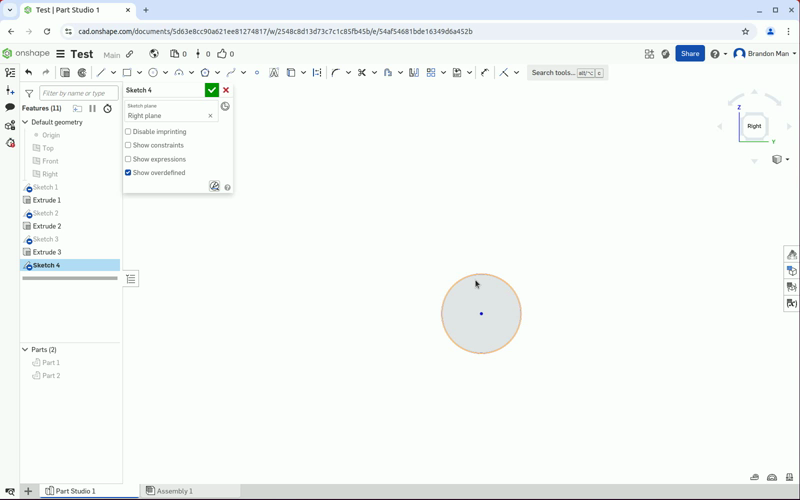
scroll(-6)
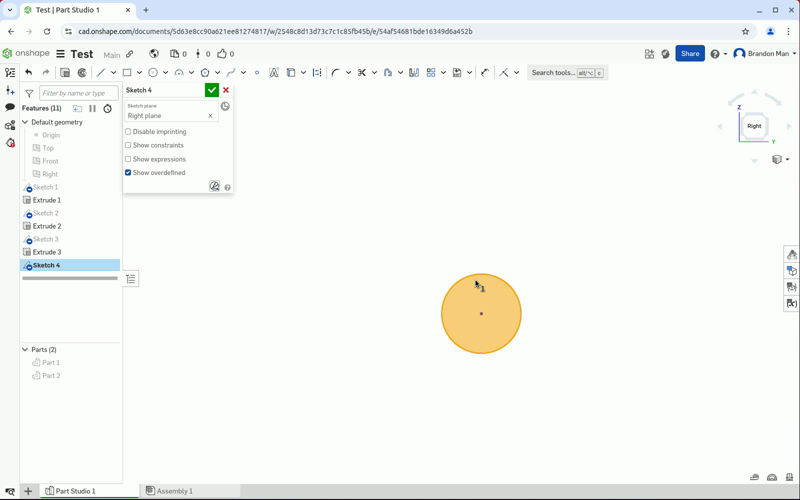
scroll(-6)
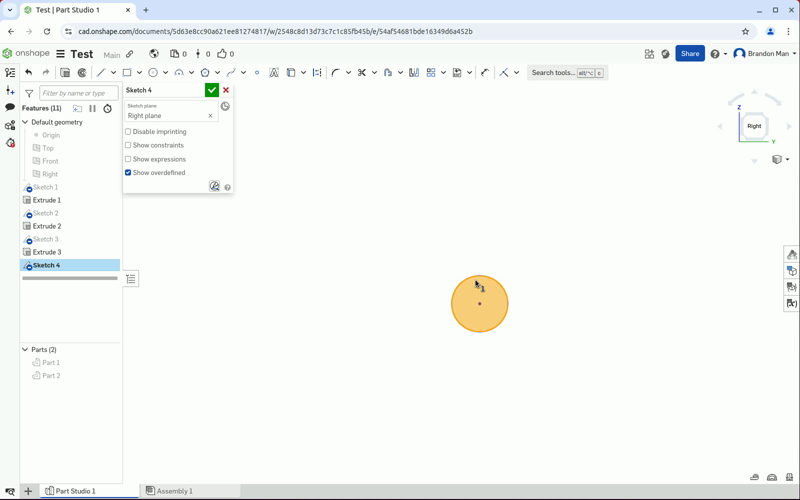
scroll(-6)
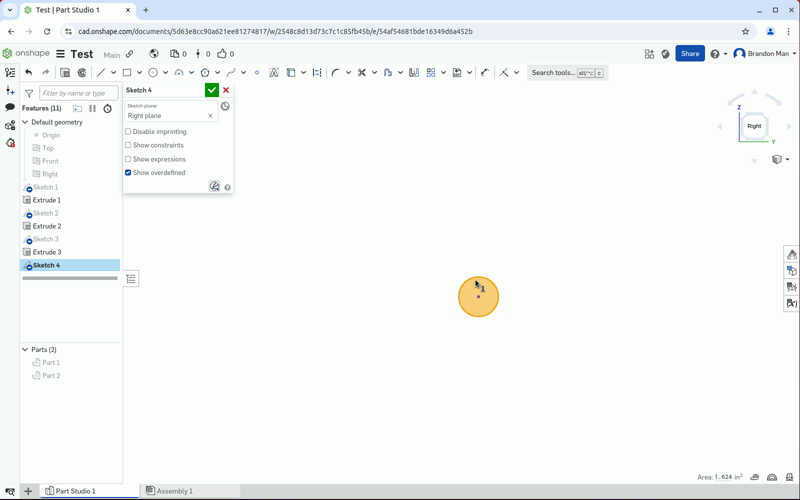
scroll(-6)
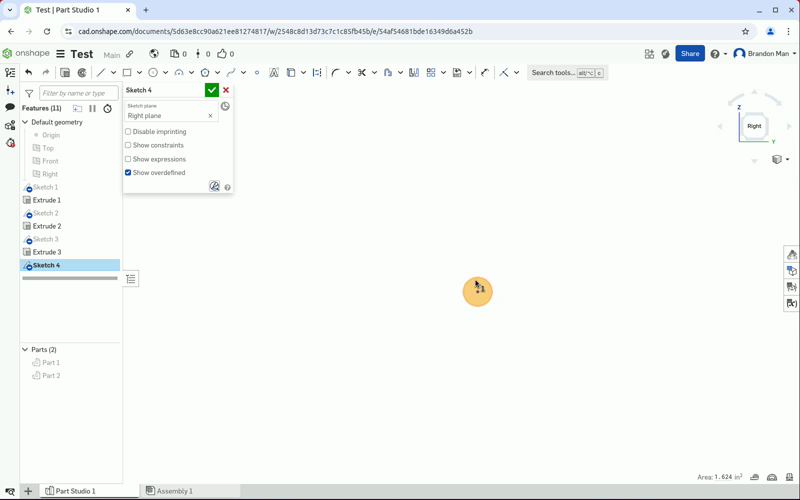
scroll(-6)
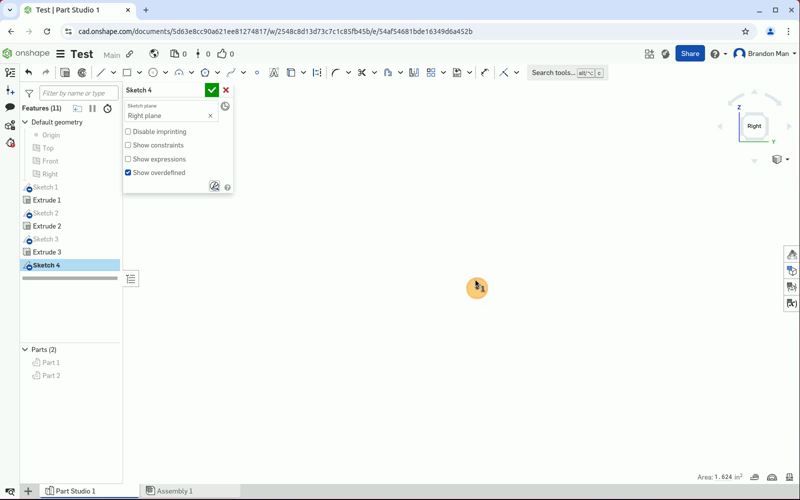
scroll(-6)
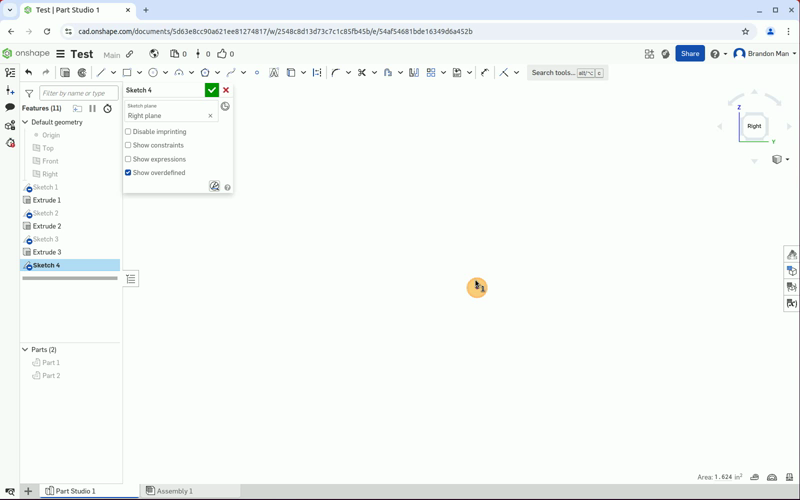
scroll(-6)
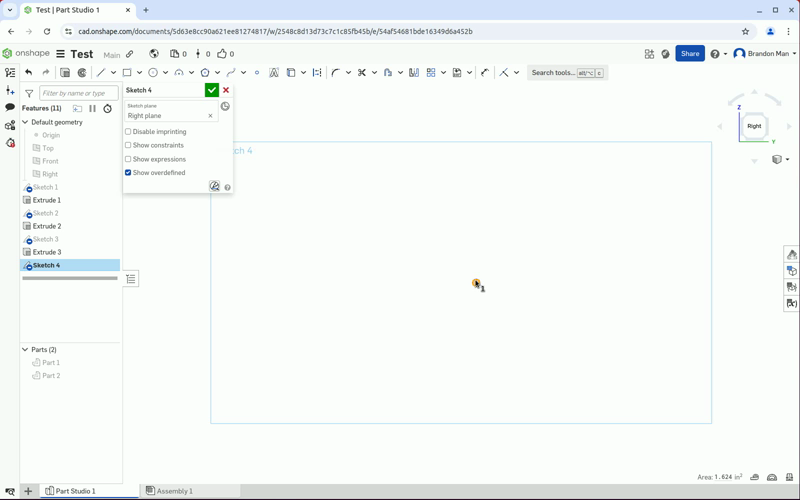
mouse_move(73, 352)
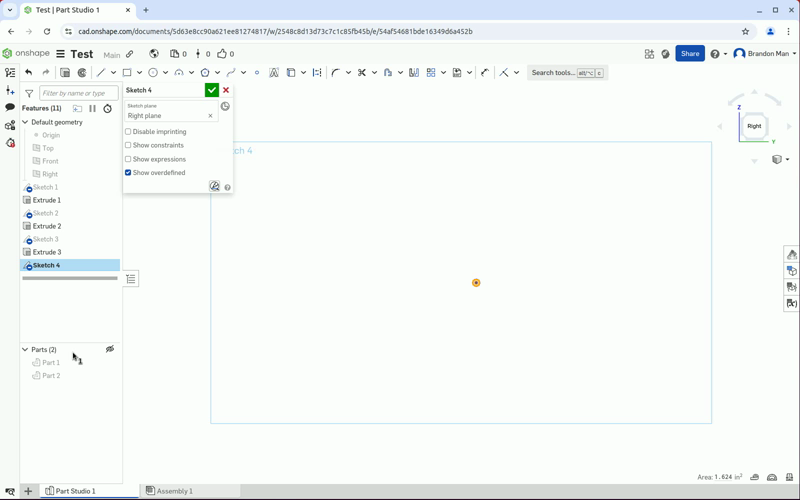
key(shift+y)
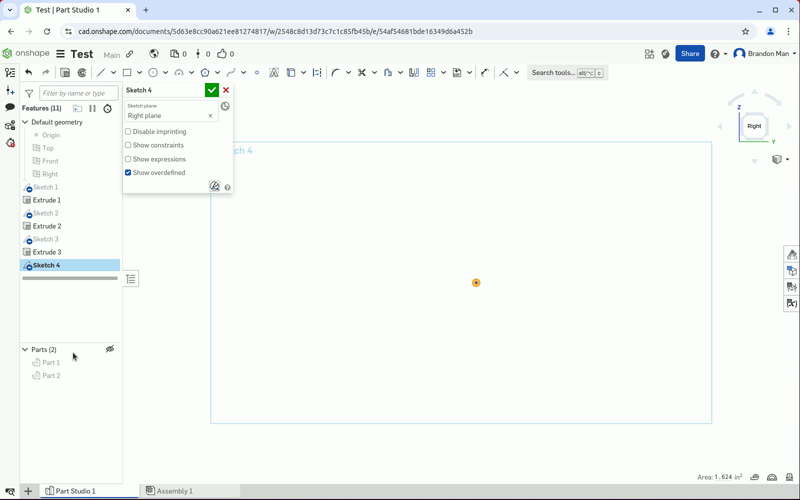
key(shift+e)
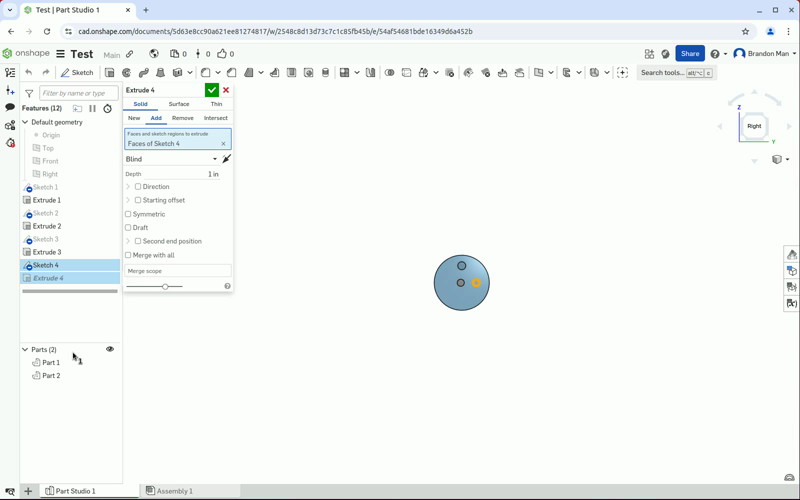
mouse_move(143, 106)
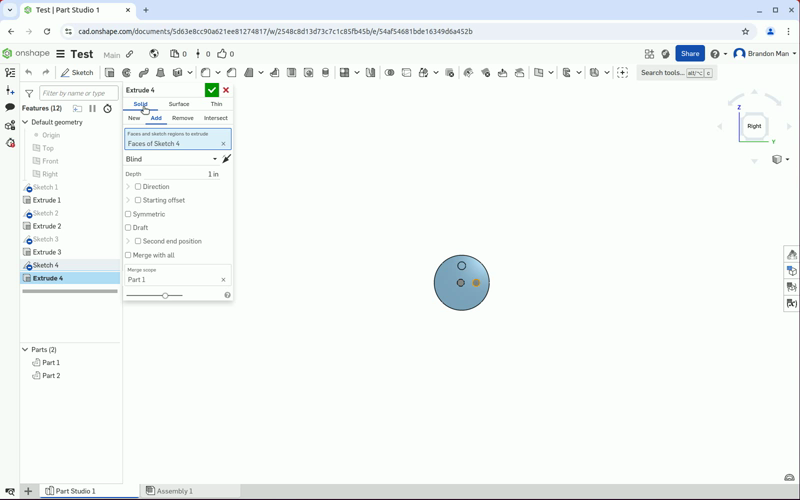
click(143, 106)
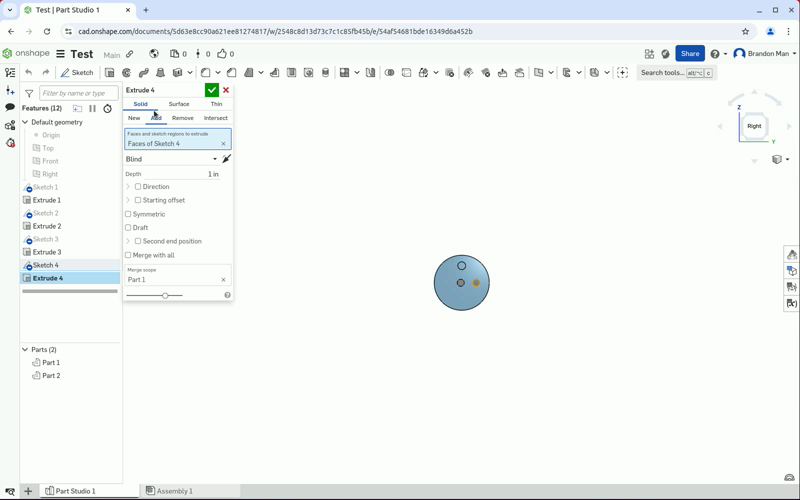
mouse_move(186, 120)
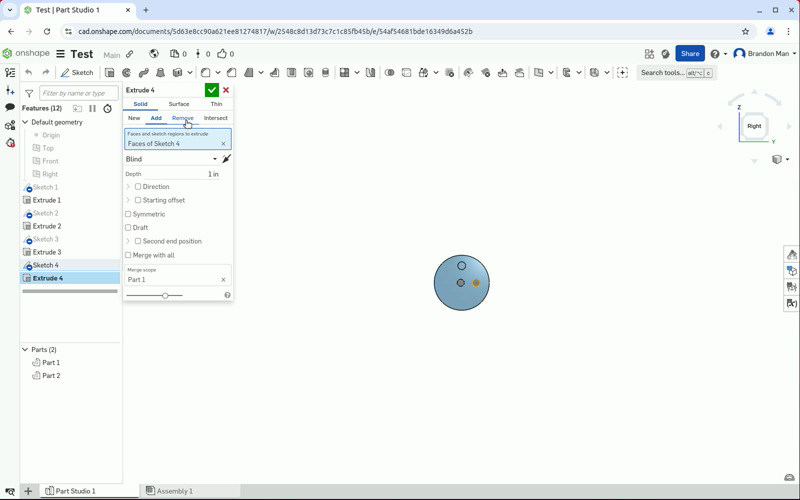
click(186, 120)
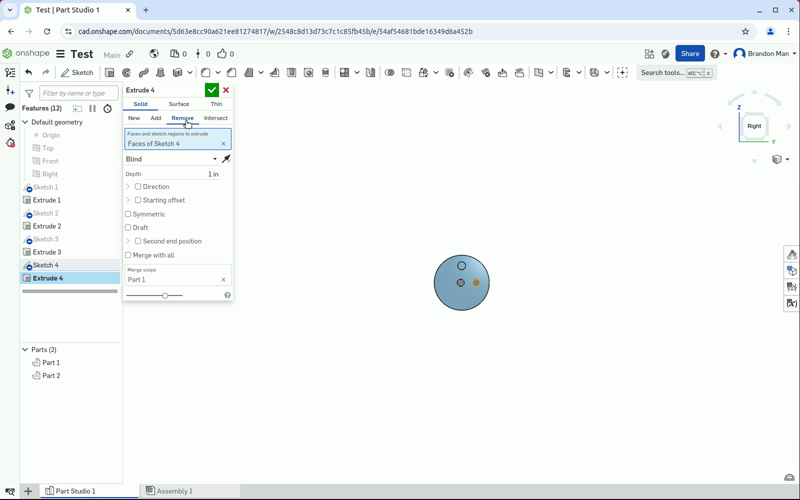
key(tab, 4)
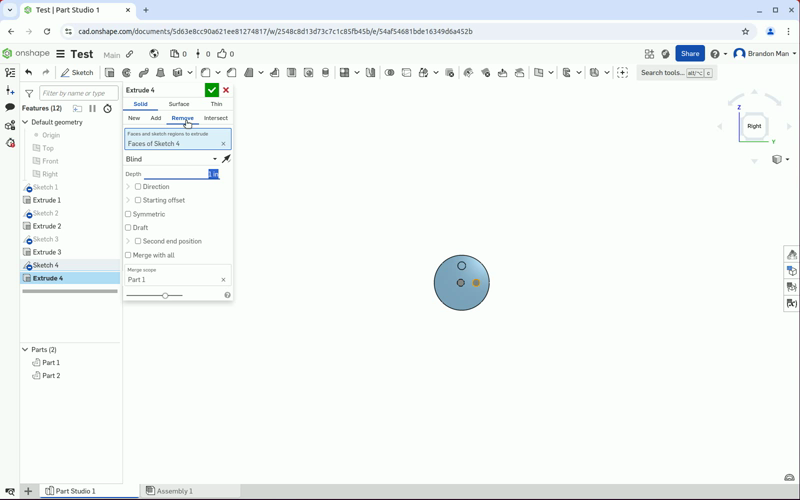
text(2.407)
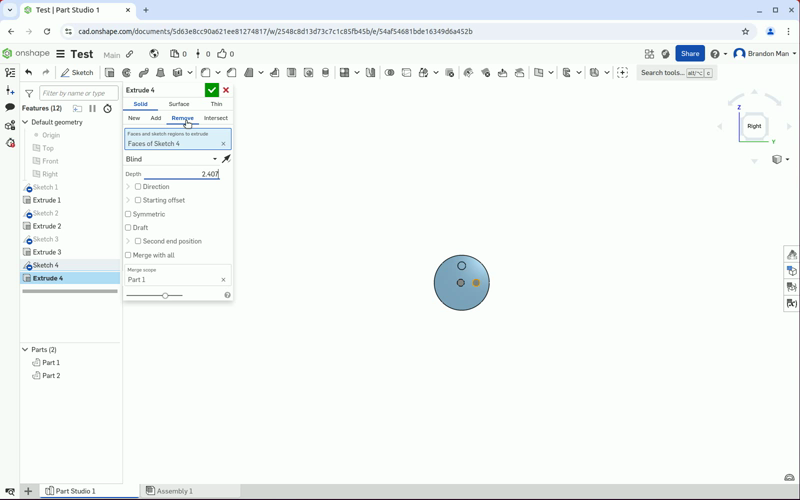
key(tab, 6)
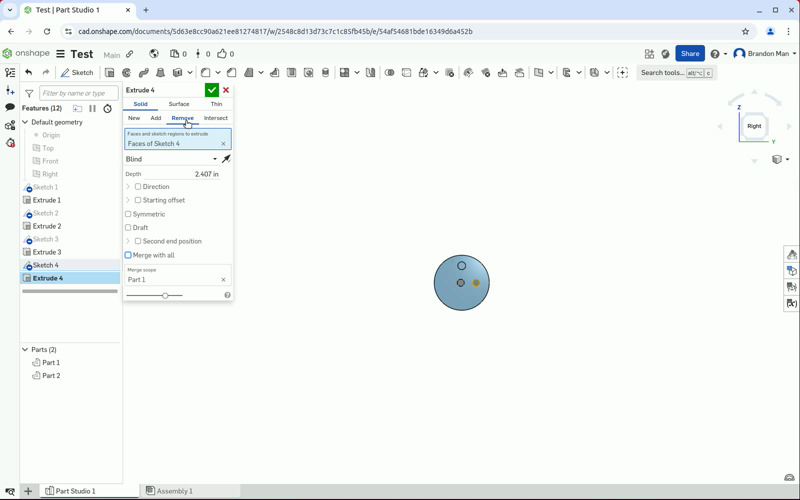
key(space)
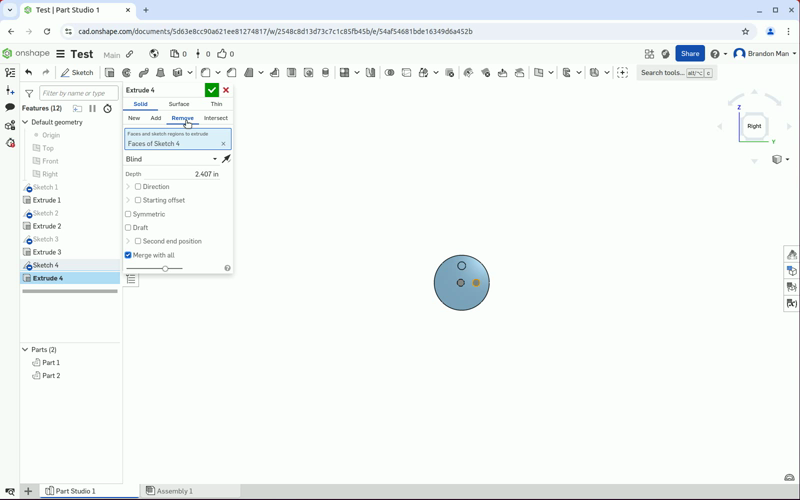
key(enter)
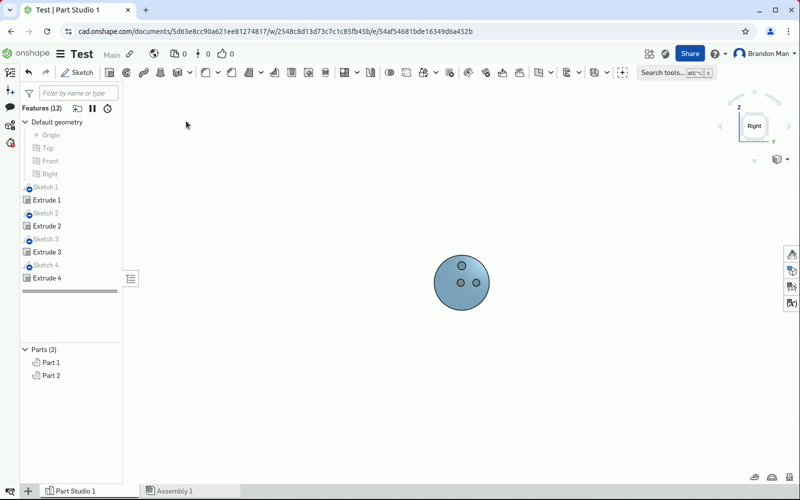
key(shift+h)
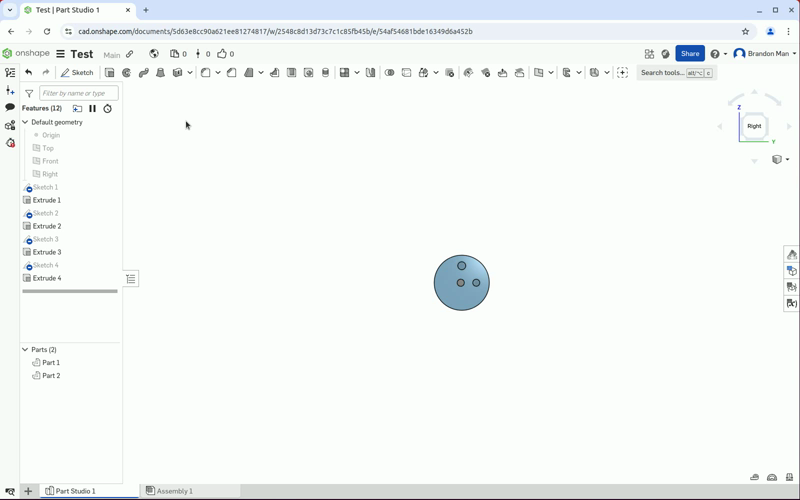
key(shift+h)
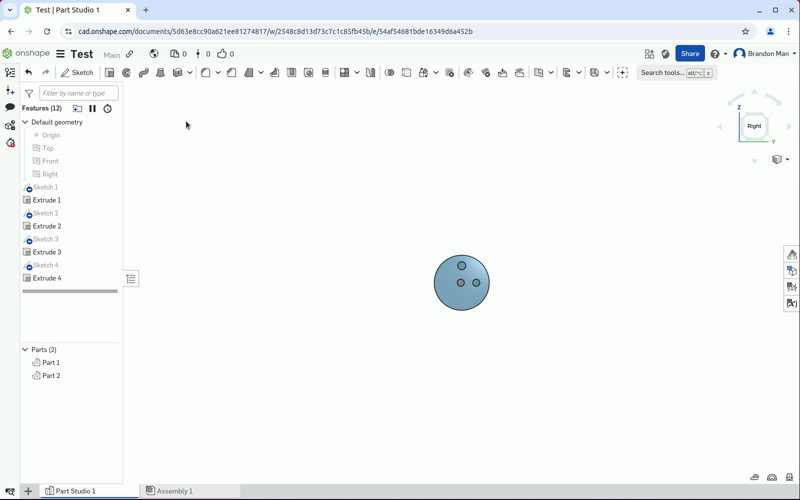
mouse_move(73, 189)
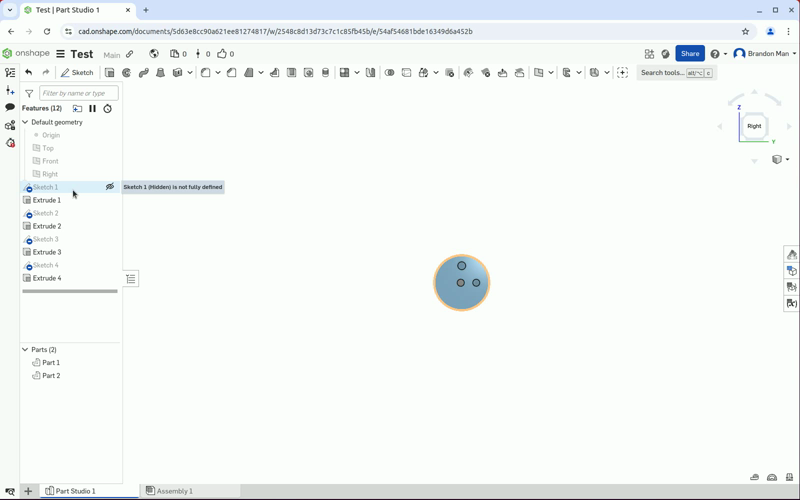
click(73, 189)
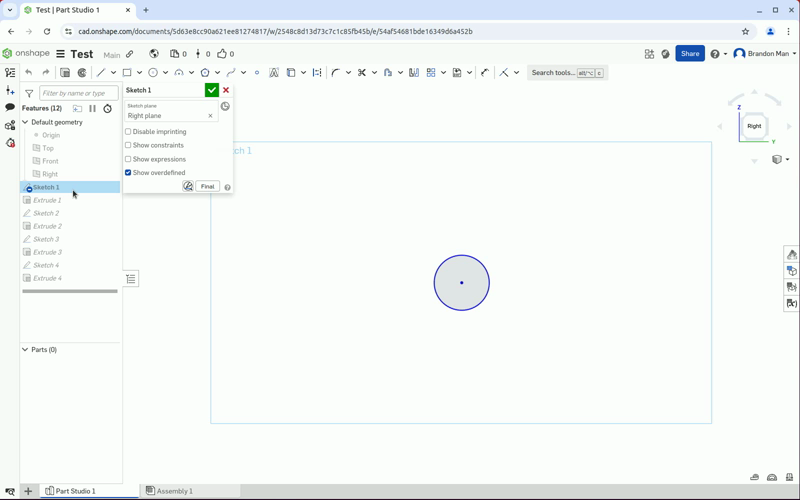
mouse_move(229, 92)
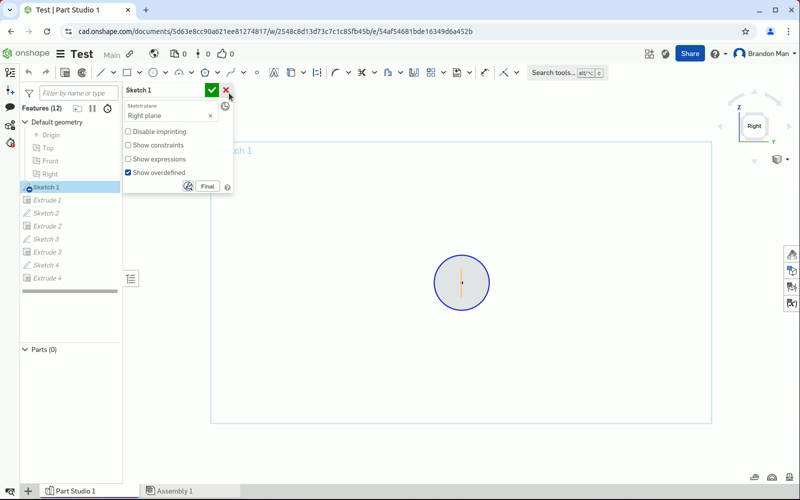
click(229, 92)
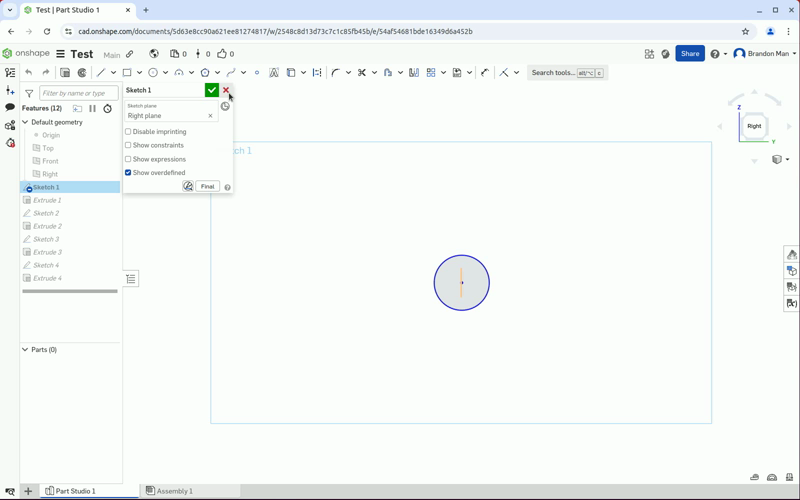
key(shift+s)
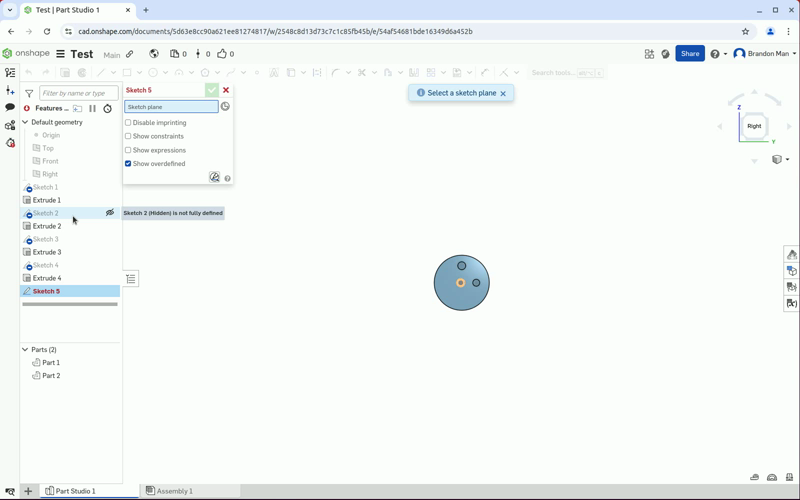
scroll(3)
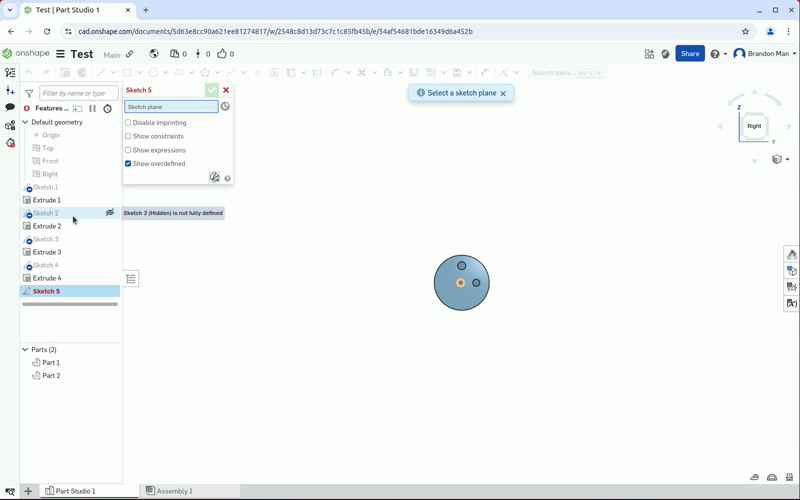
mouse_move(73, 176)
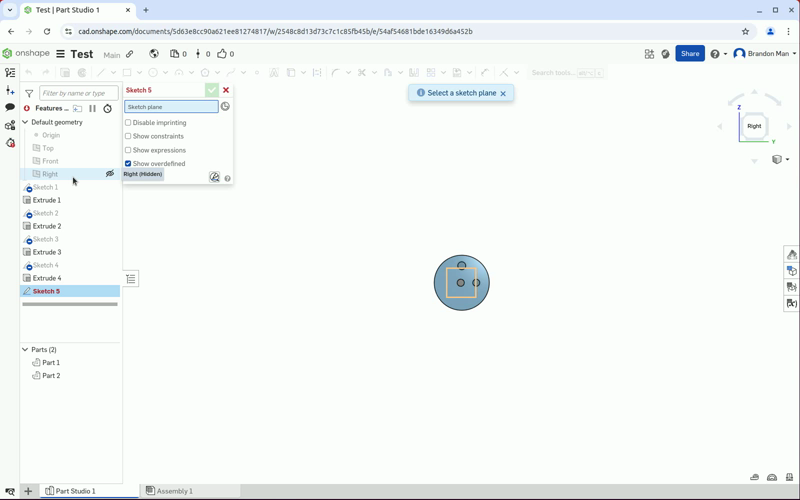
click(73, 176)
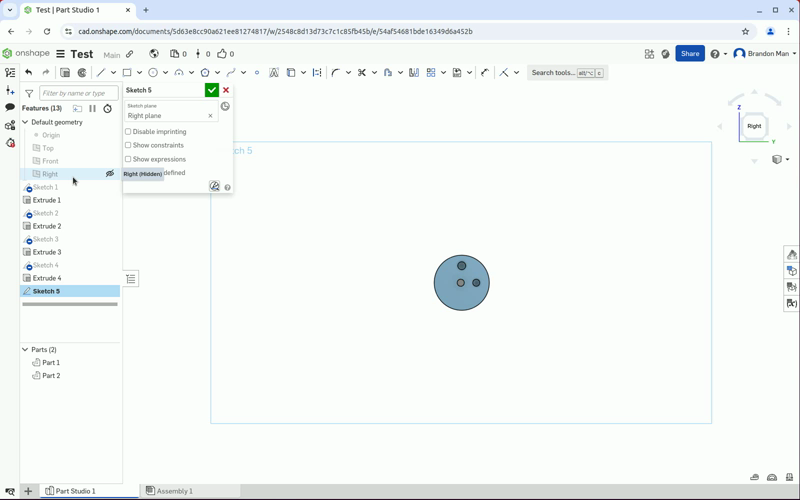
mouse_move(73, 352)
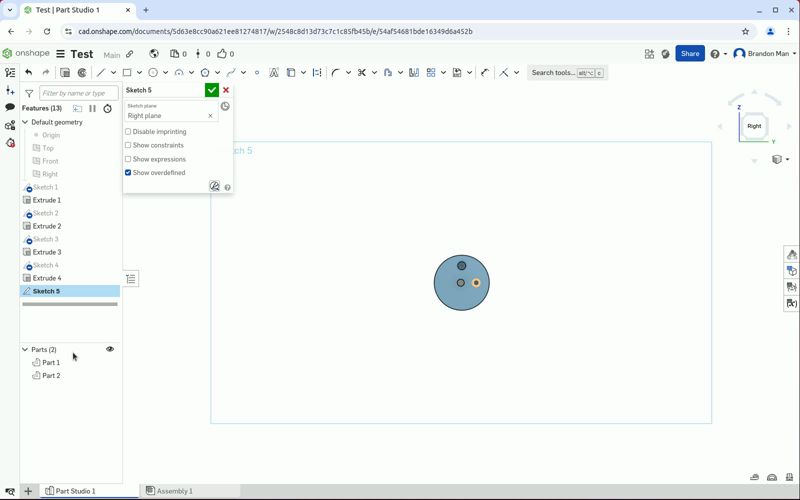
key(y)
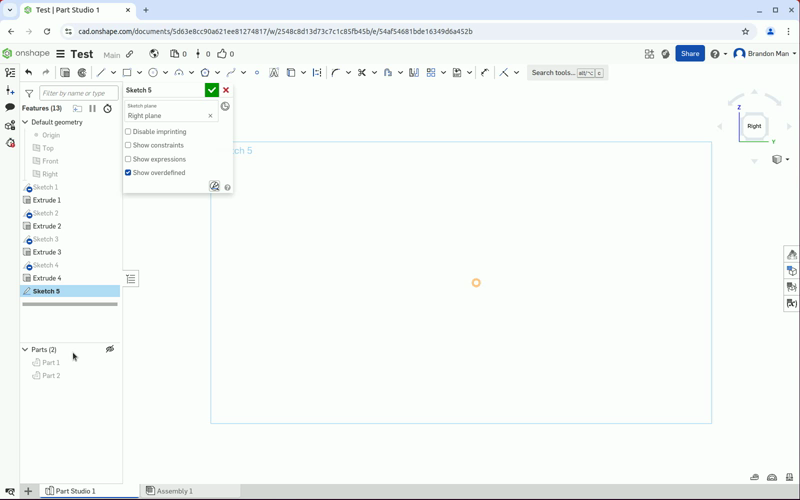
key(c)
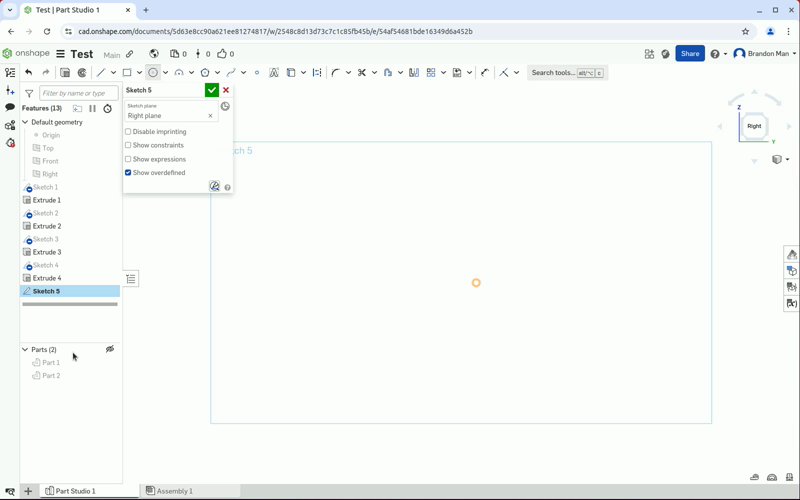
key_down(shift)
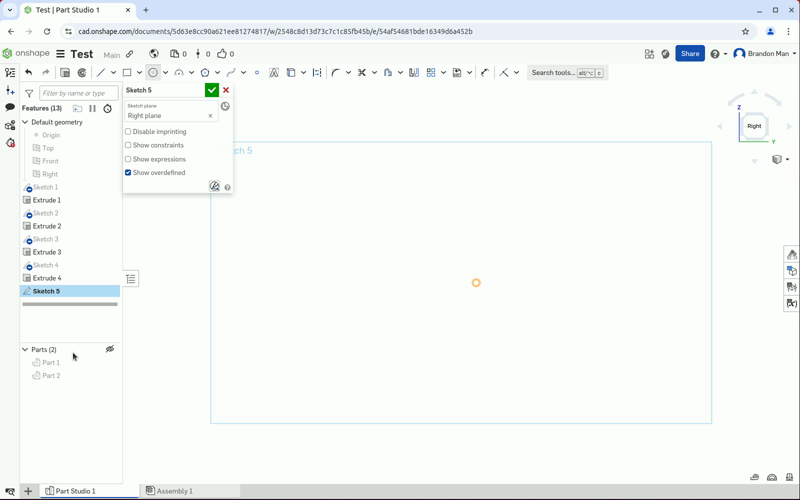
mouse_move(461, 300)
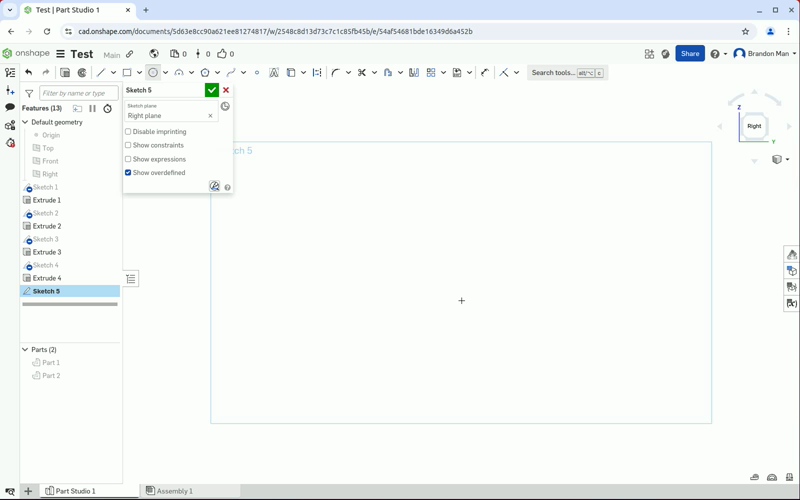
click(461, 300)
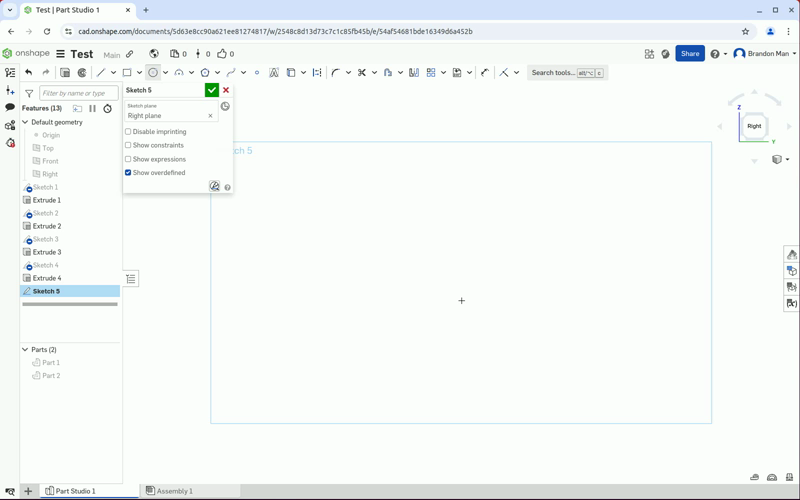
key_up(shift)
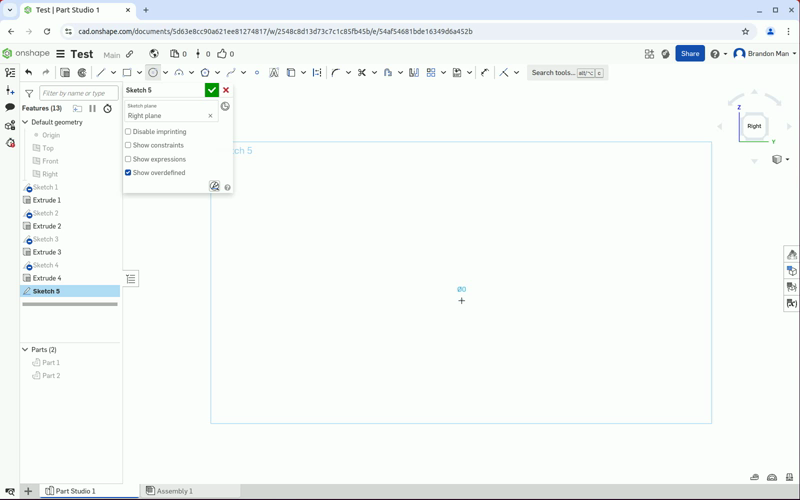
mouse_move(465, 300)
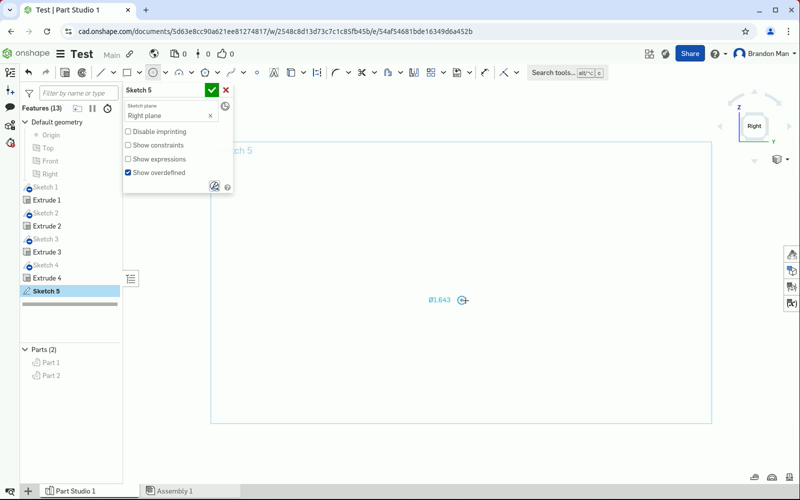
click(465, 300)
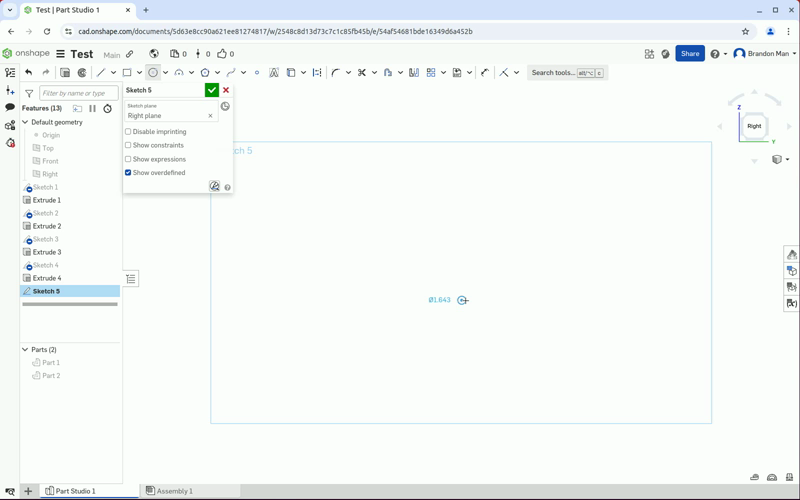
key(esc)
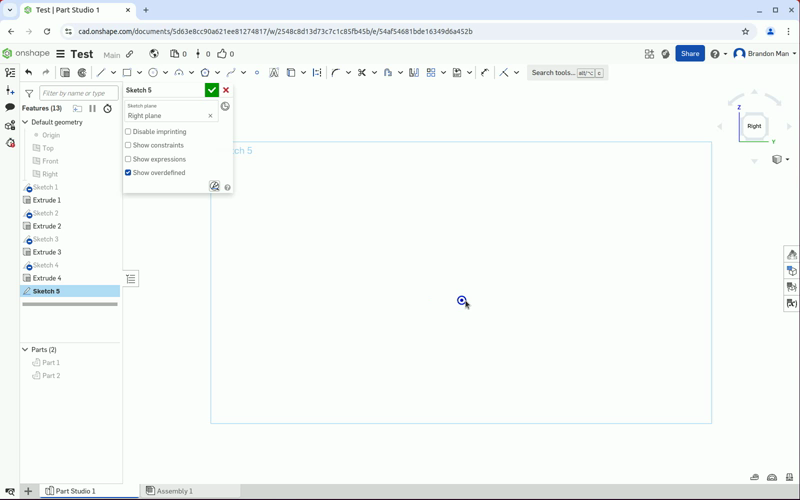
mouse_move(461, 299)
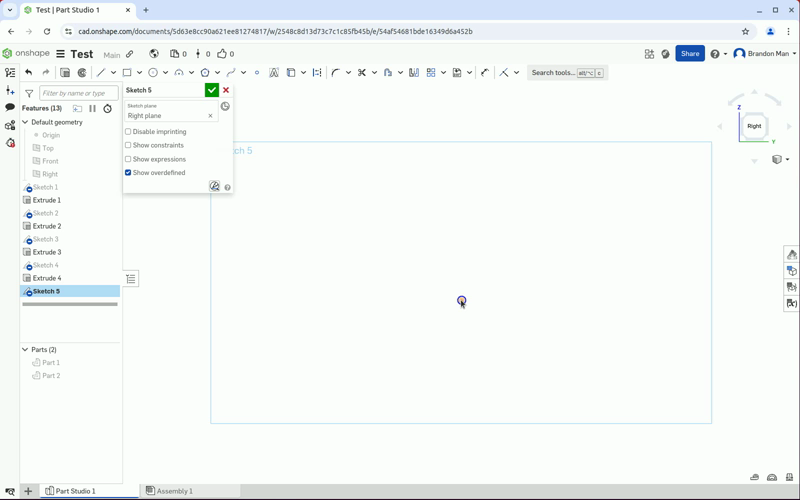
scroll(6)
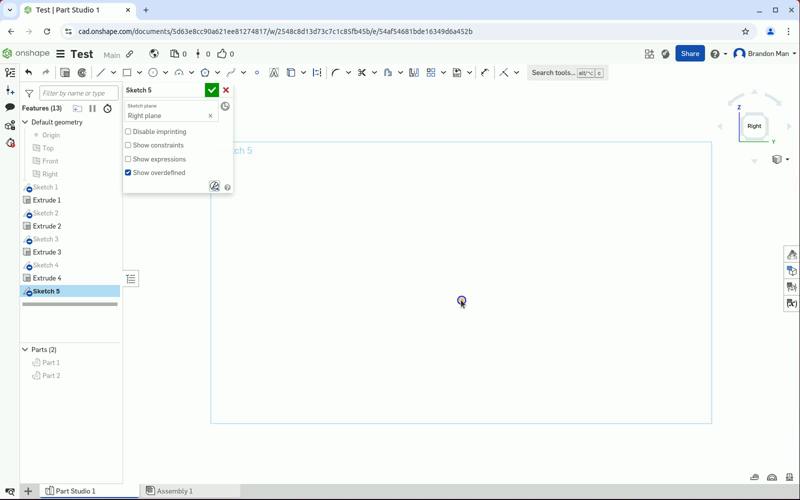
scroll(6)
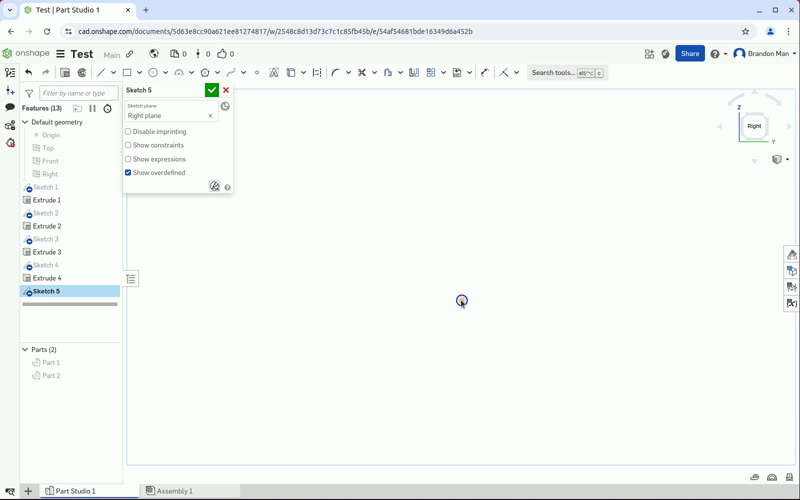
scroll(6)
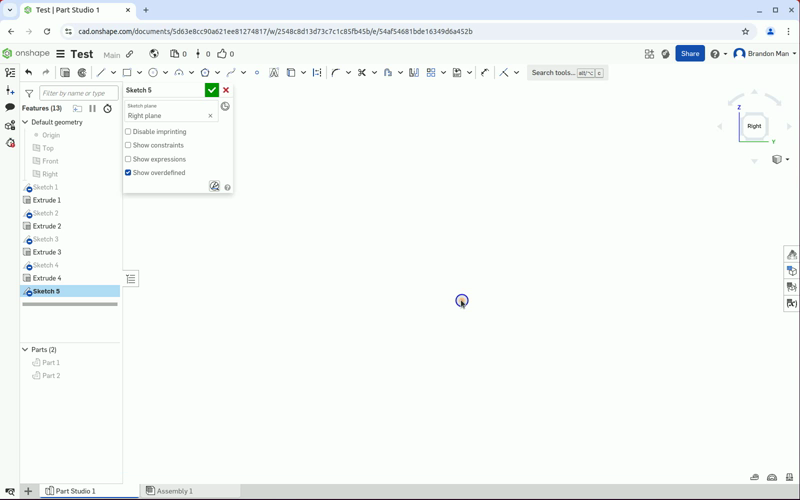
scroll(6)
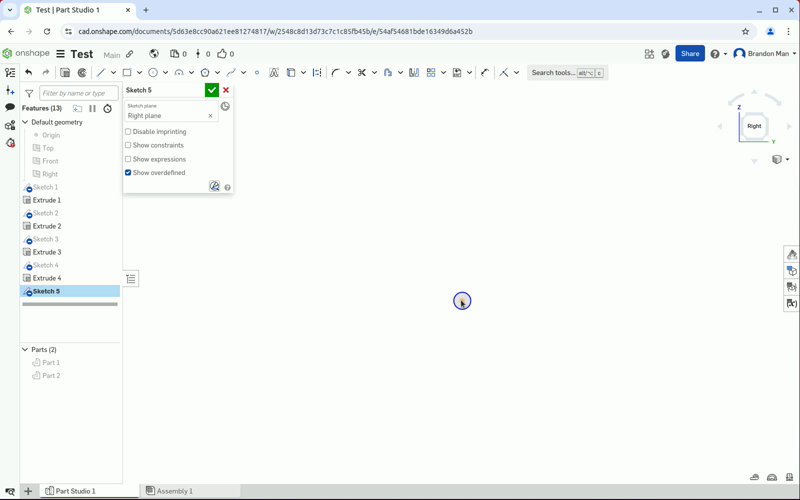
scroll(6)
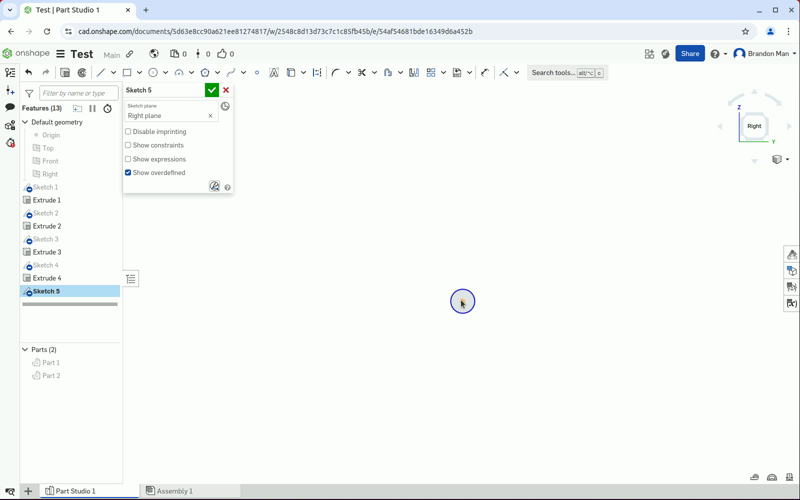
scroll(6)
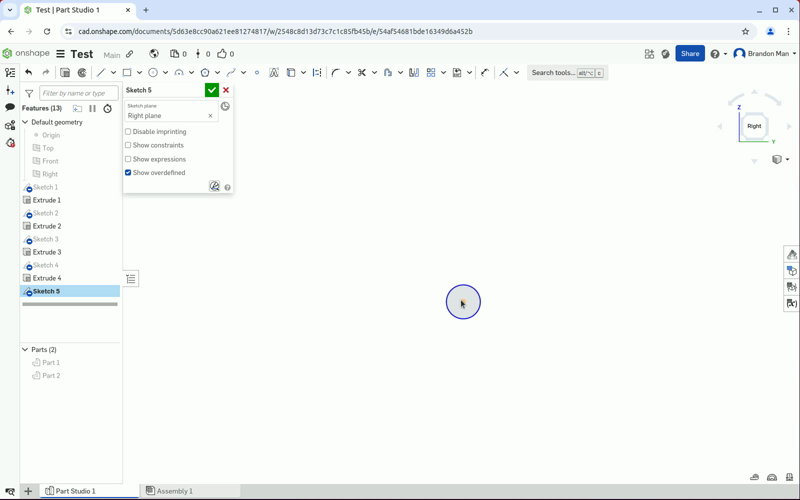
scroll(6)
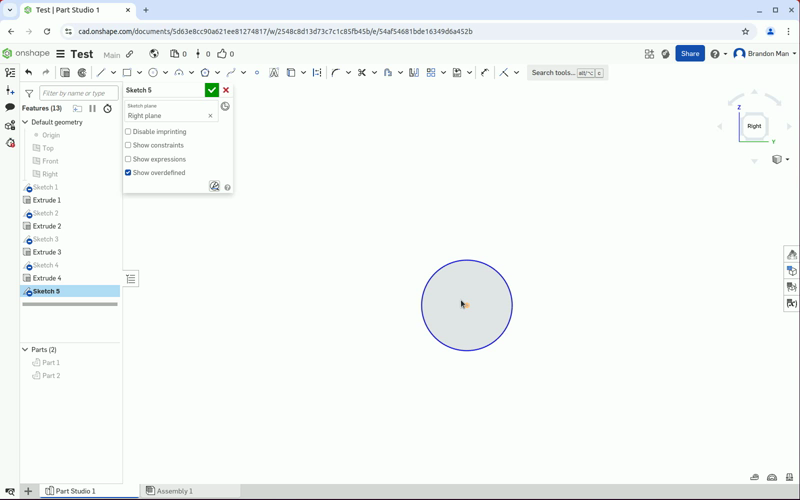
click(461, 299)
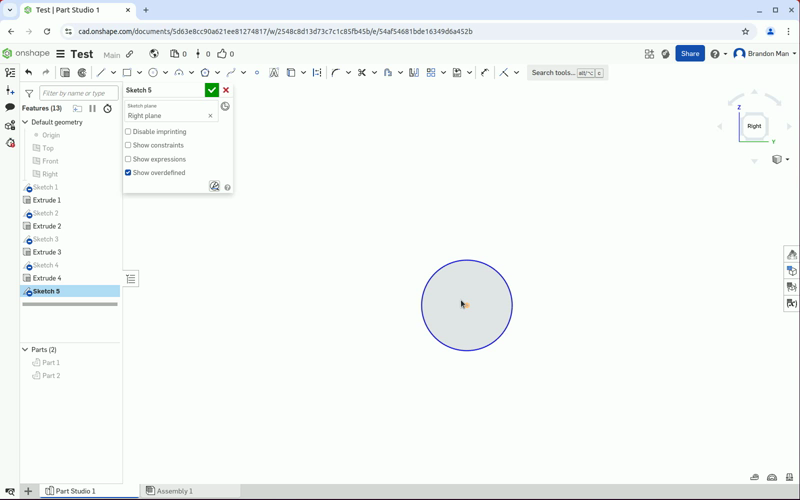
scroll(-6)
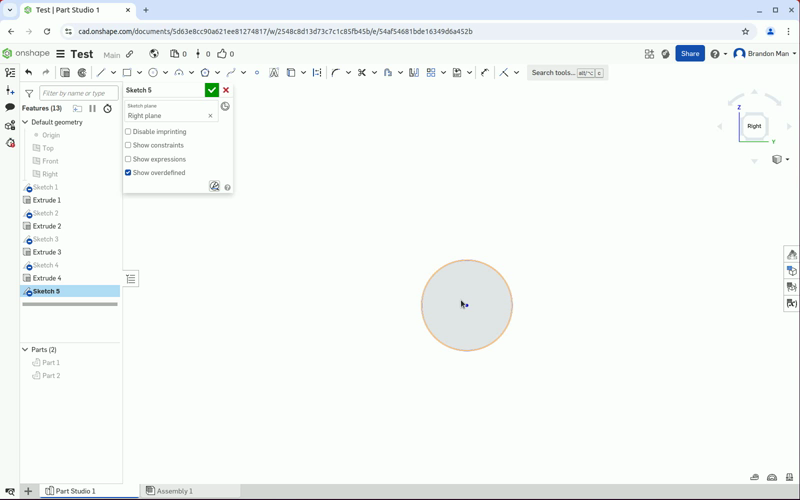
scroll(-6)
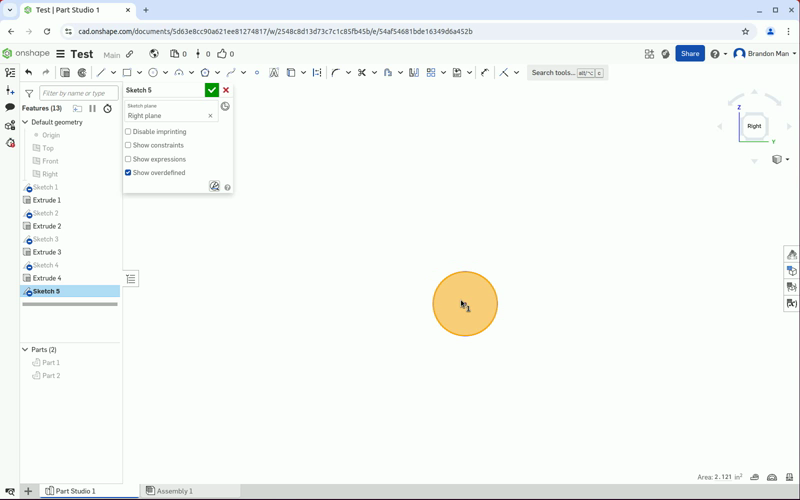
scroll(-6)
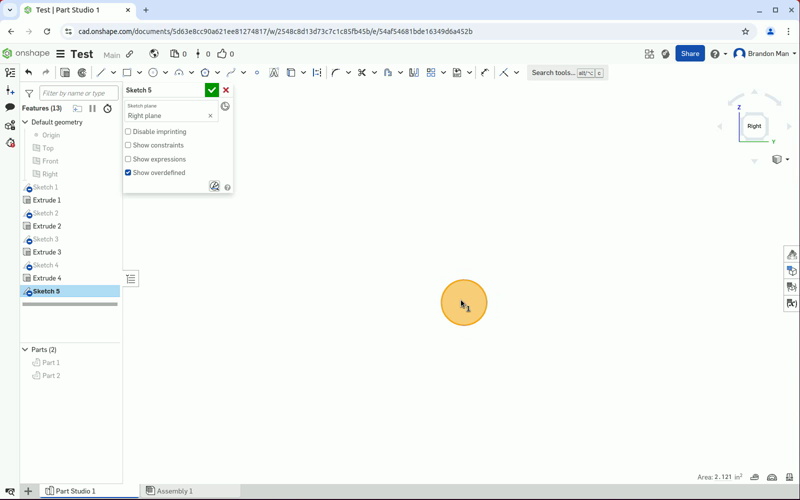
scroll(-6)
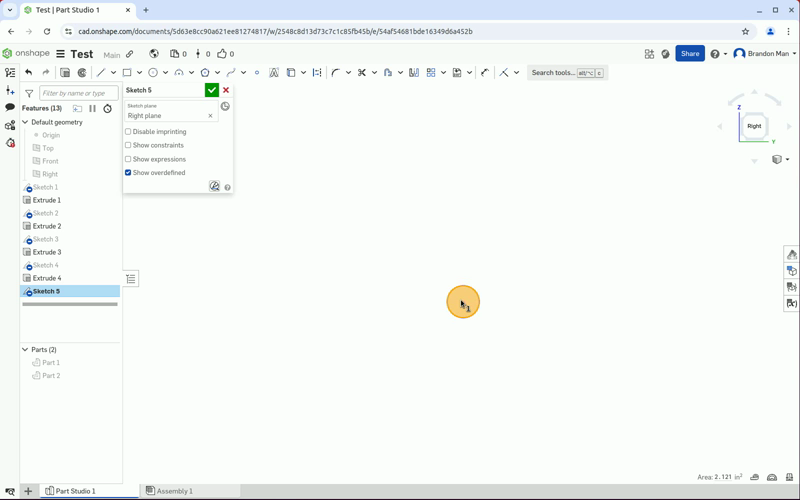
scroll(-6)
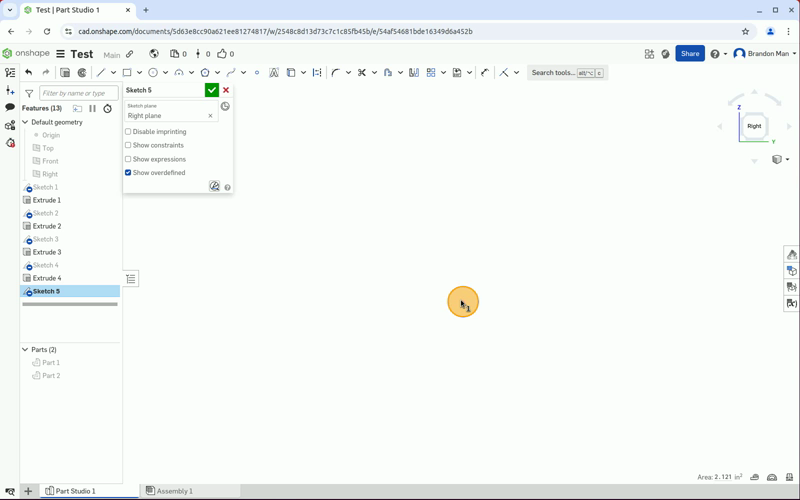
scroll(-6)
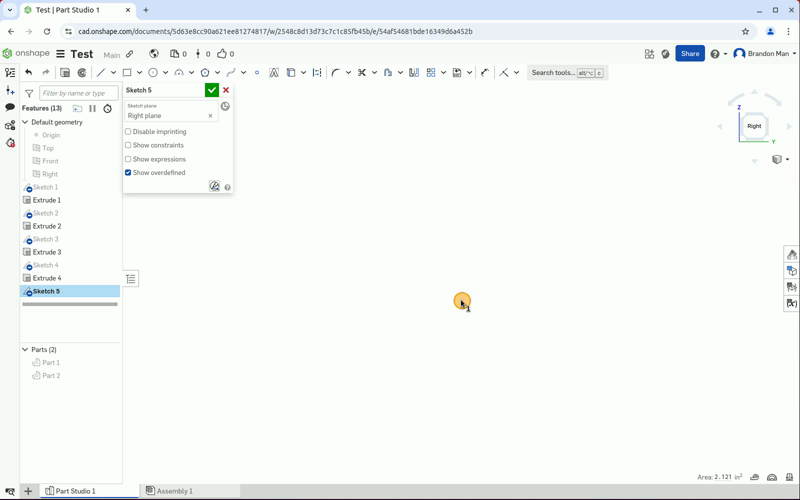
scroll(-6)
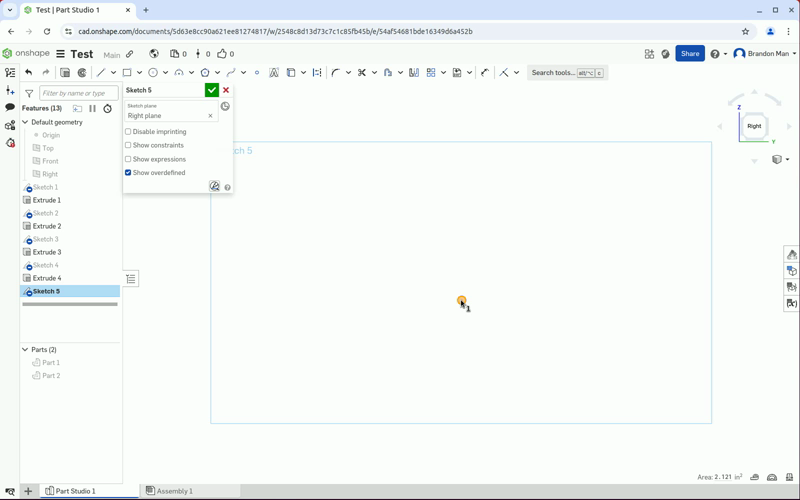
mouse_move(73, 352)
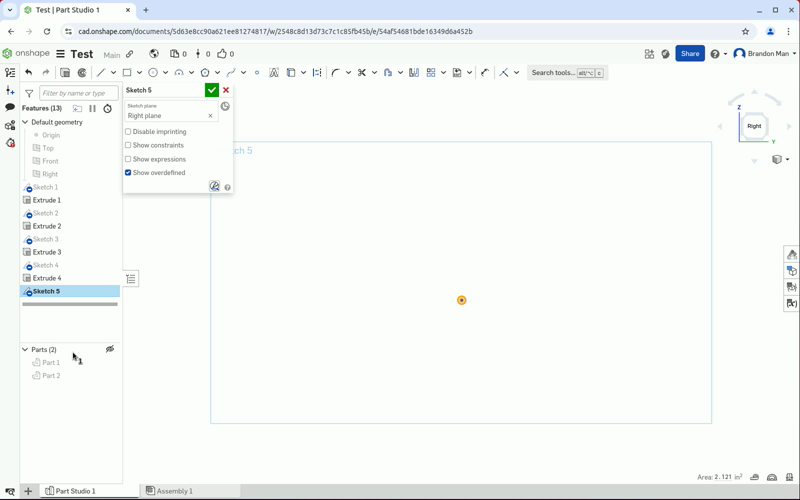
key(shift+y)
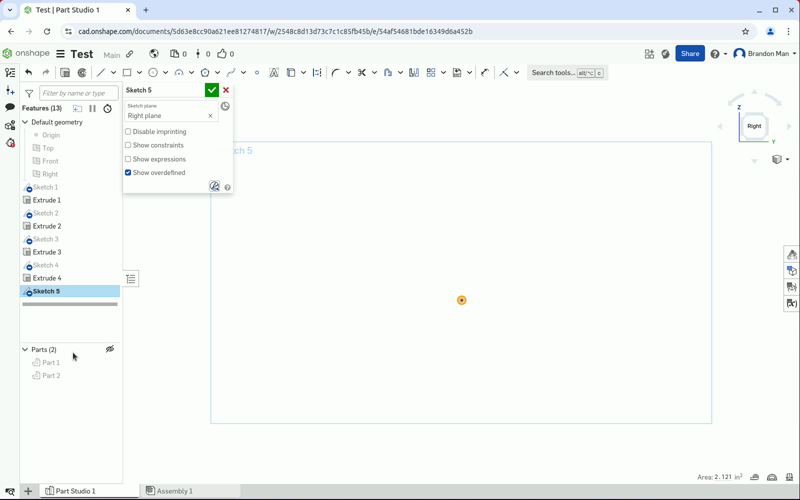
key(shift+e)
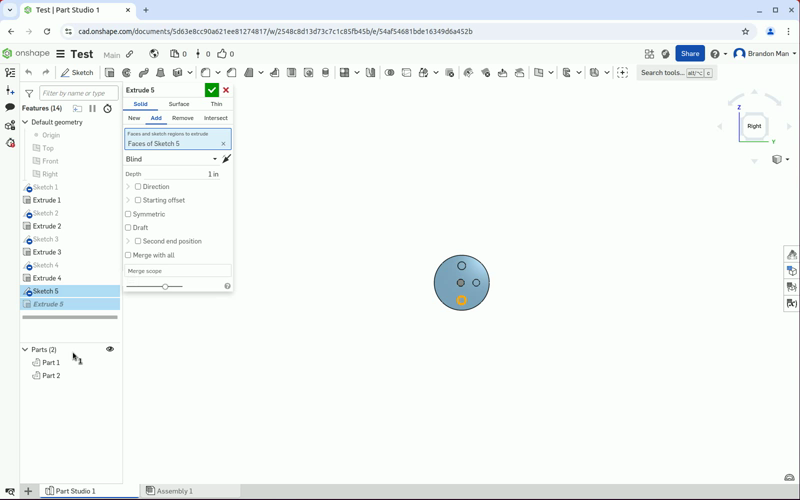
mouse_move(143, 106)
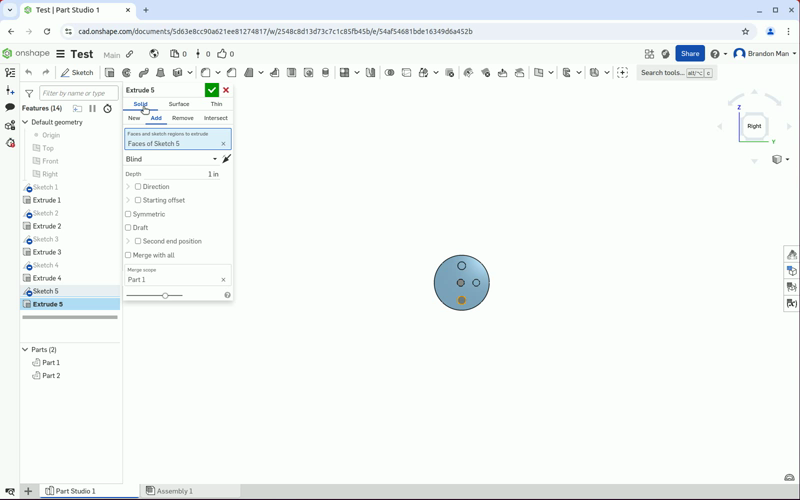
click(143, 106)
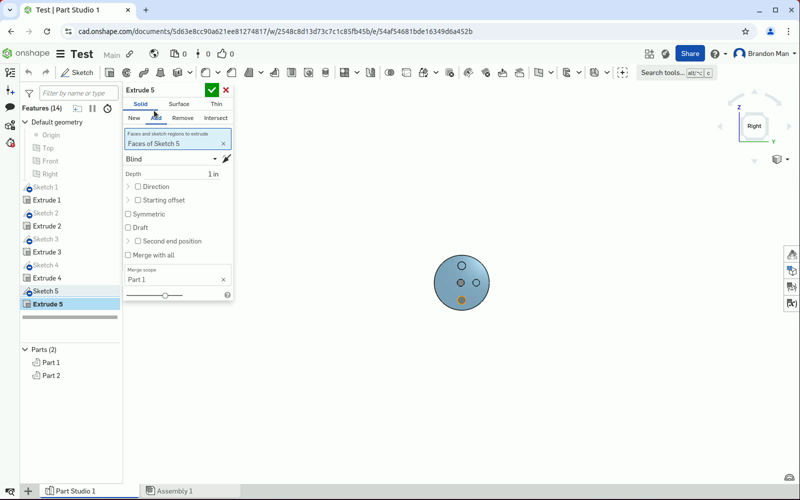
mouse_move(186, 120)
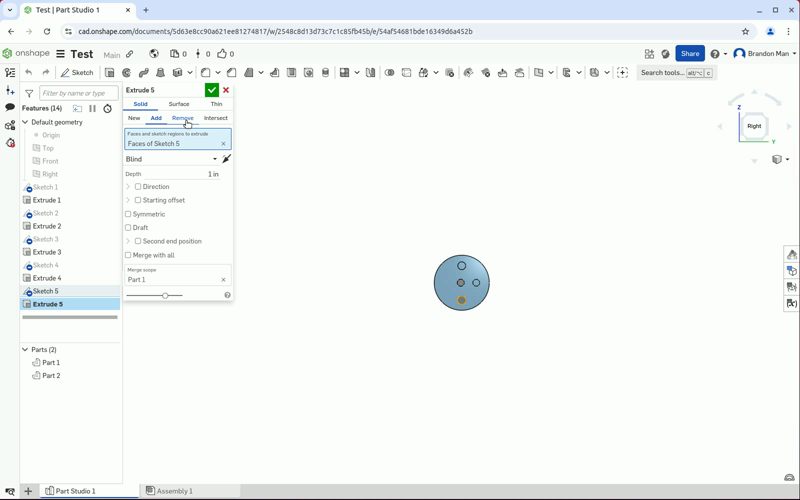
click(186, 120)
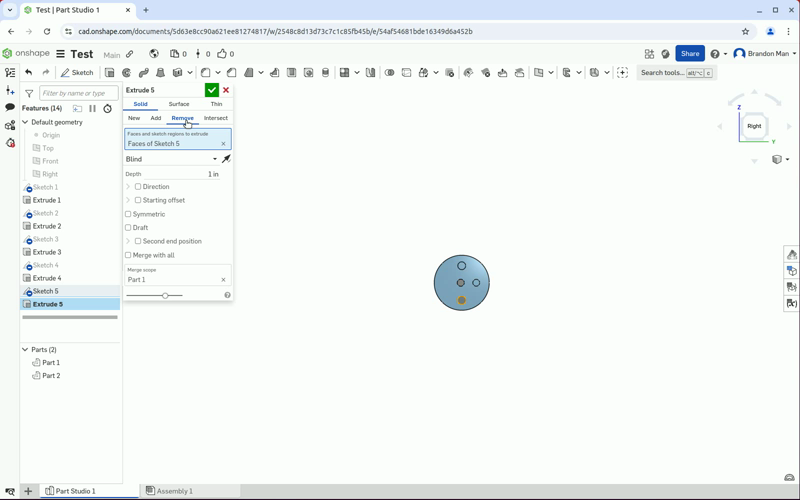
key(tab, 4)
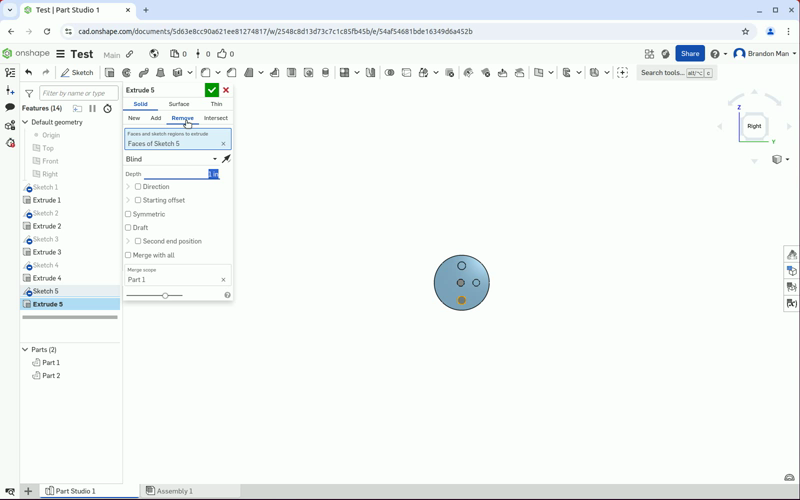
text(2.407)
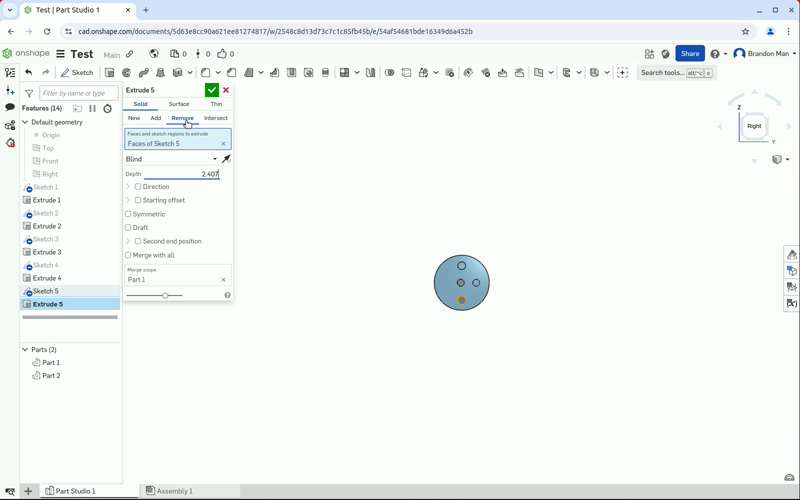
key(tab, 6)
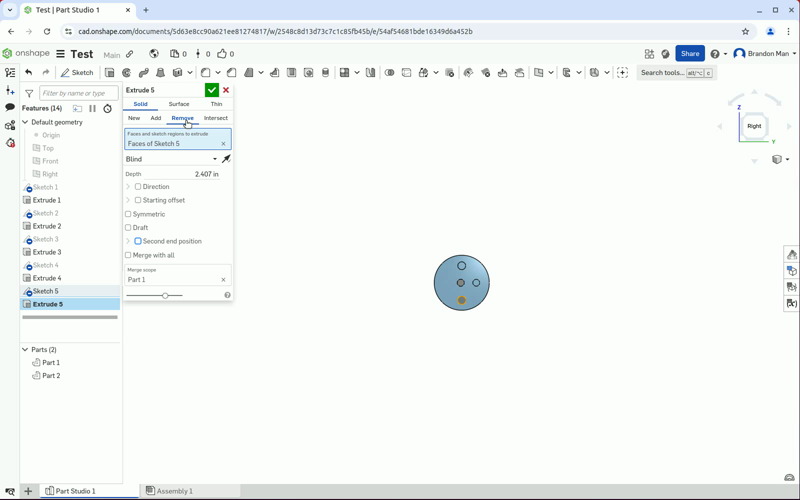
key(space)
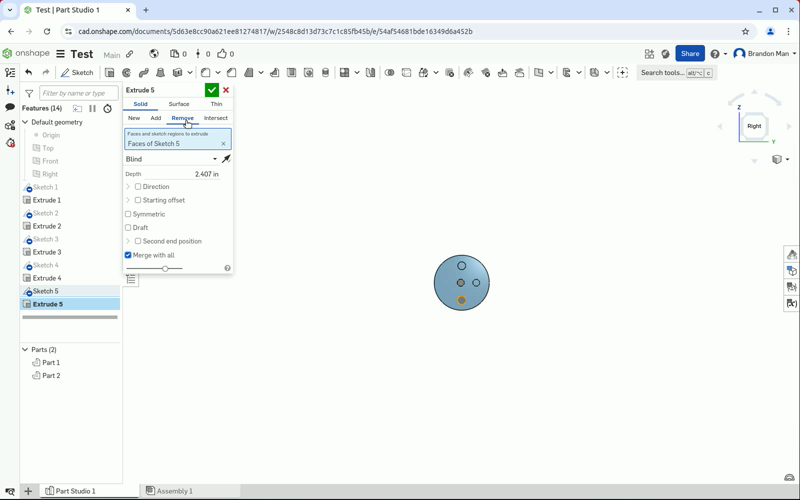
key(enter)
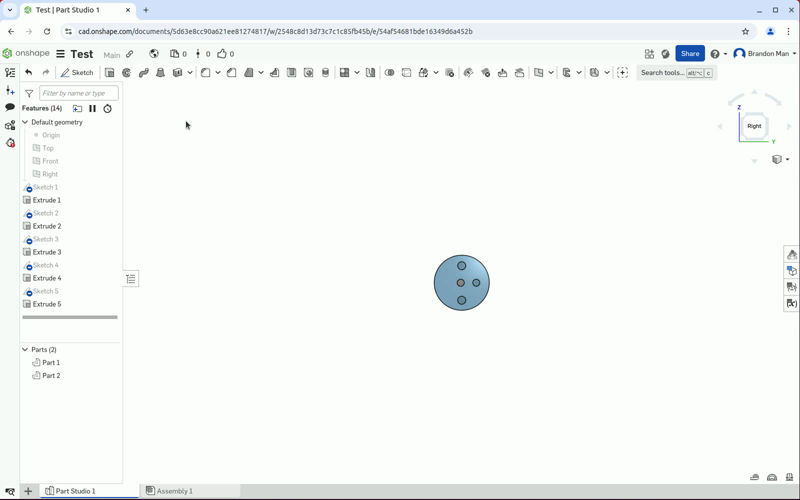
key(shift+h)
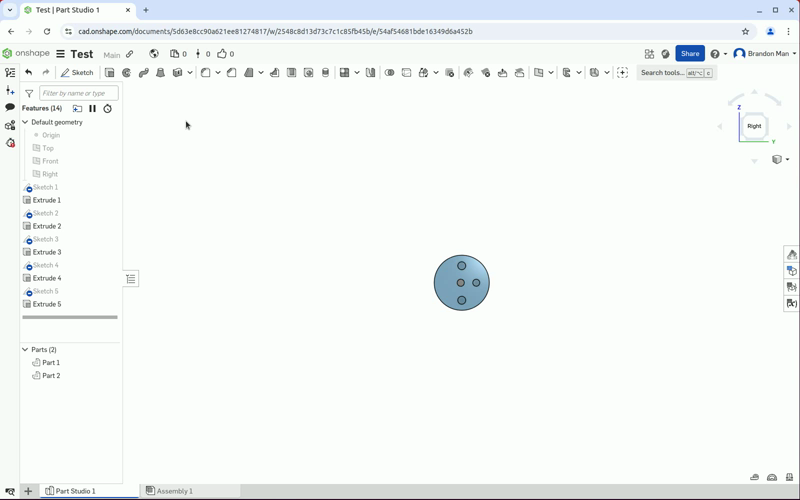
key(shift+h)
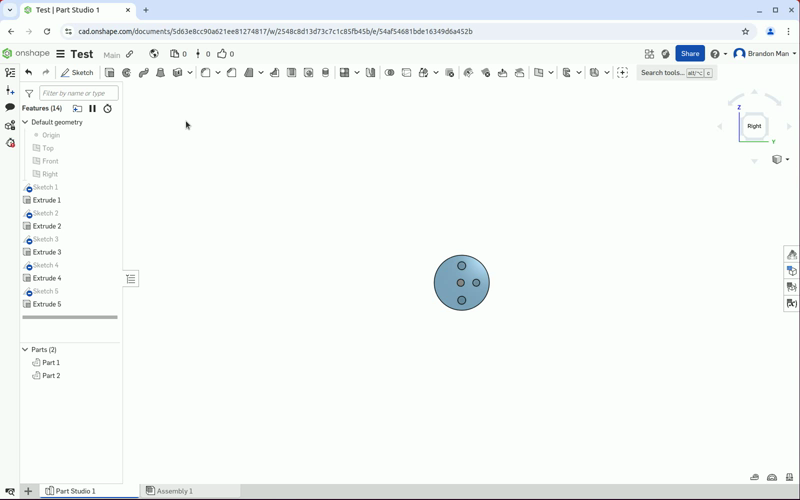
mouse_move(73, 189)
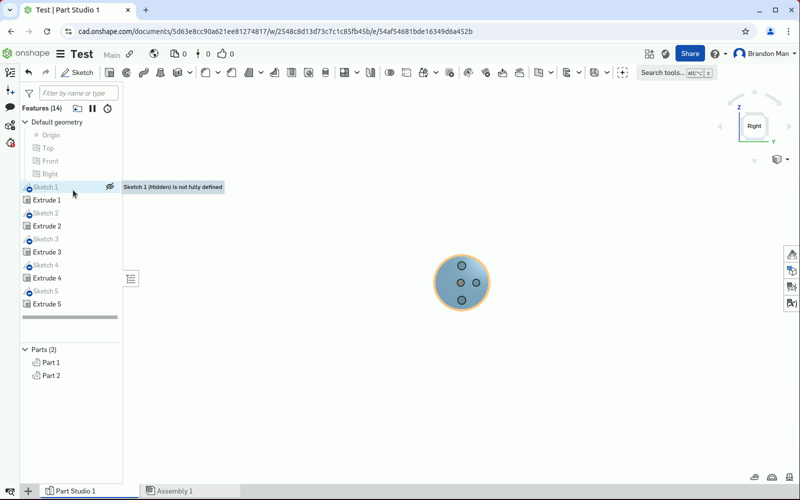
click(73, 189)
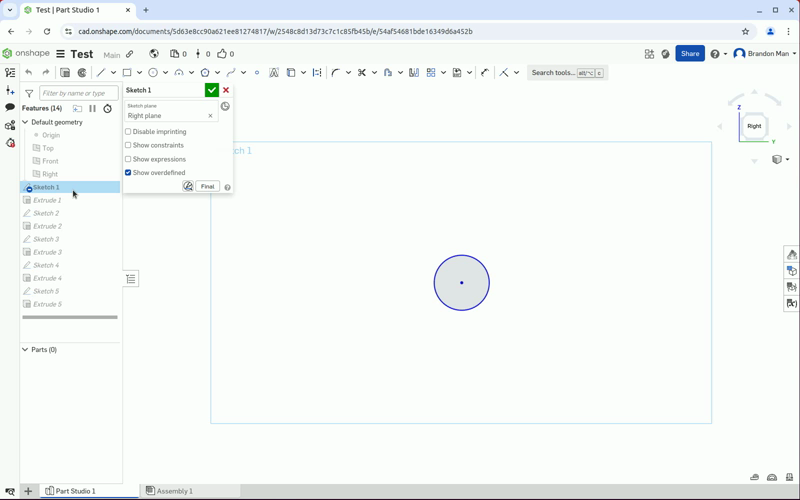
mouse_move(229, 92)
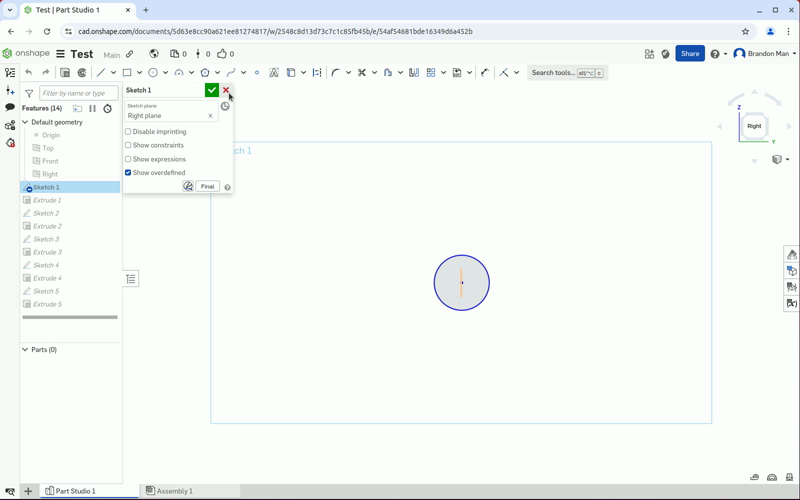
click(229, 92)
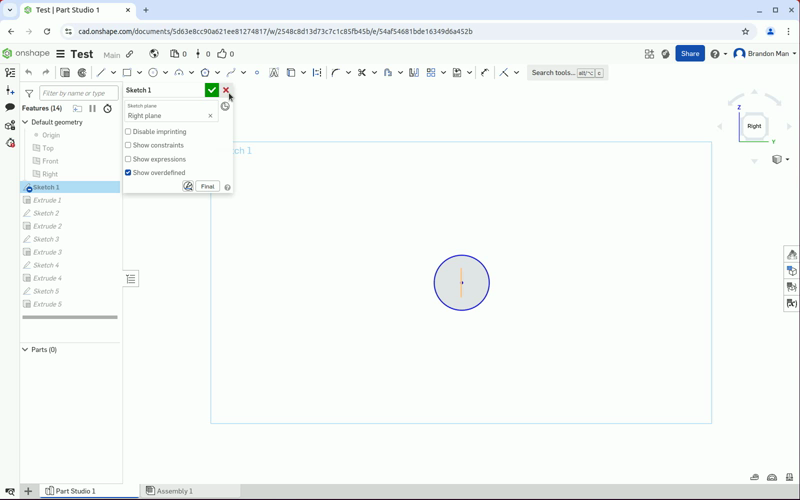
key(shift+s)
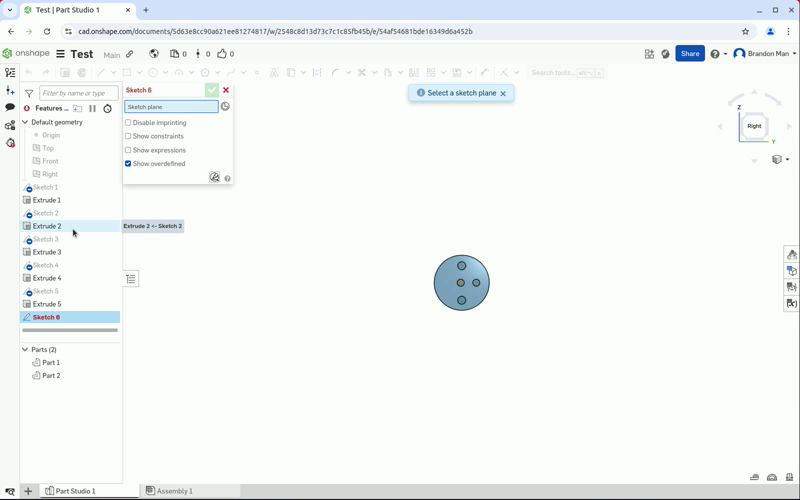
scroll(3)
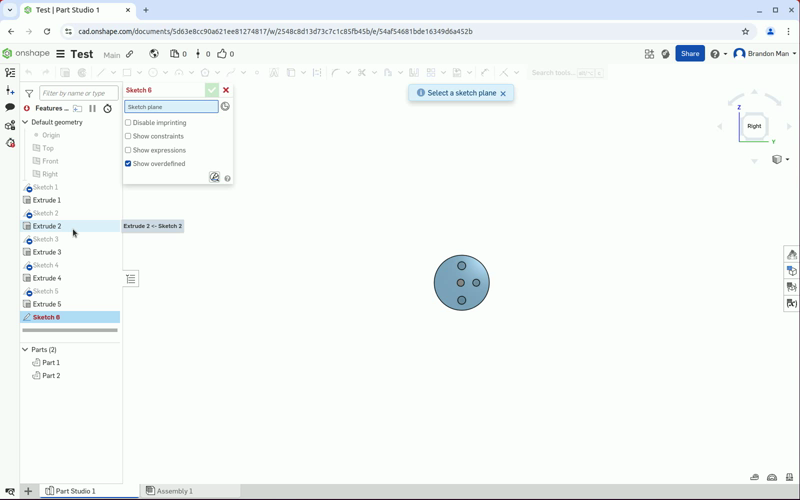
mouse_move(73, 176)
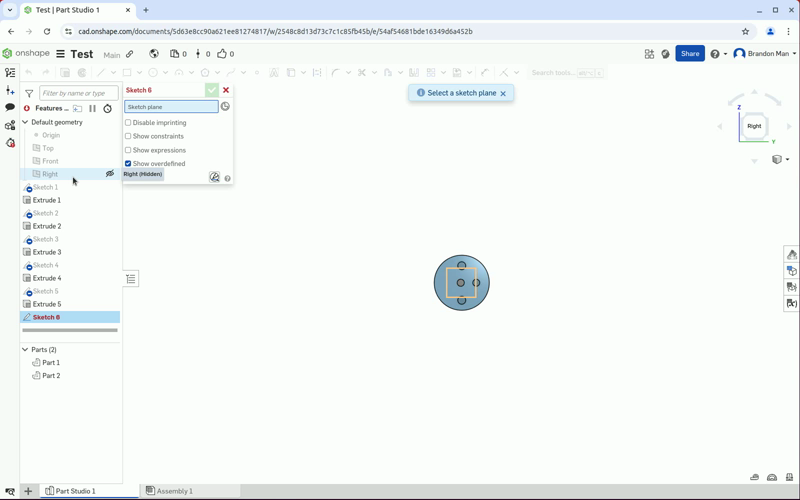
click(73, 176)
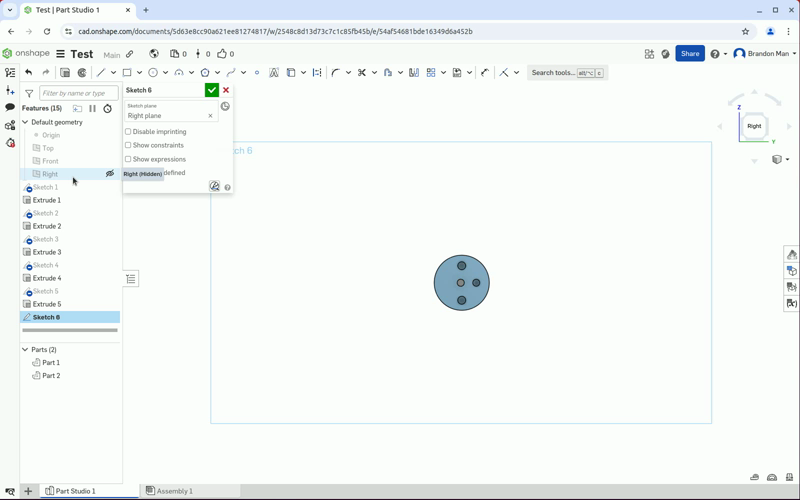
mouse_move(73, 352)
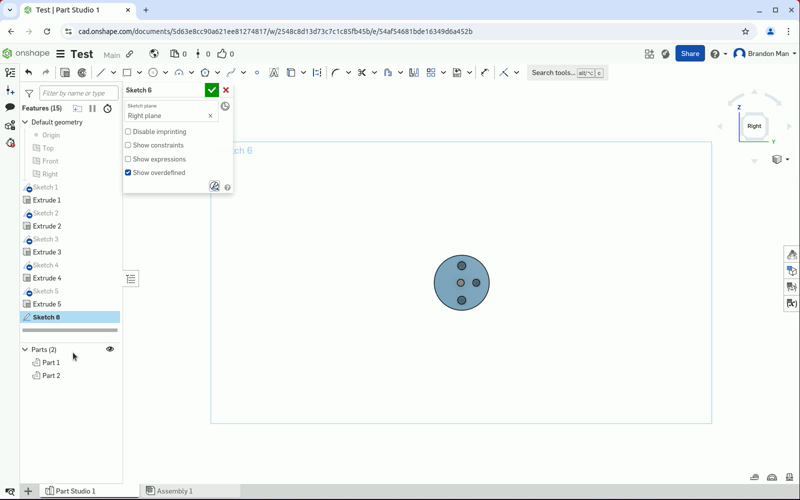
key(y)
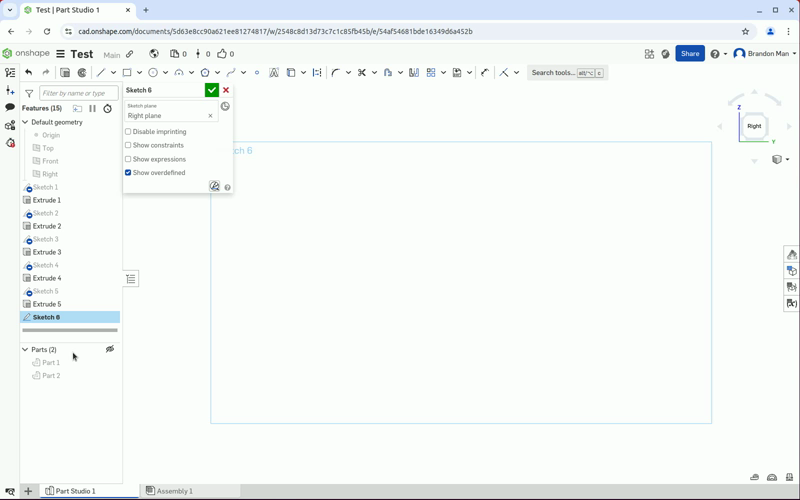
key(c)
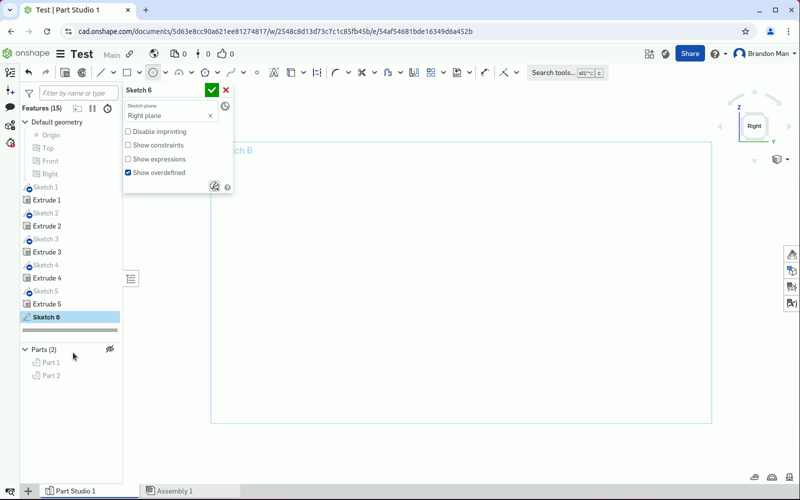
key_down(shift)
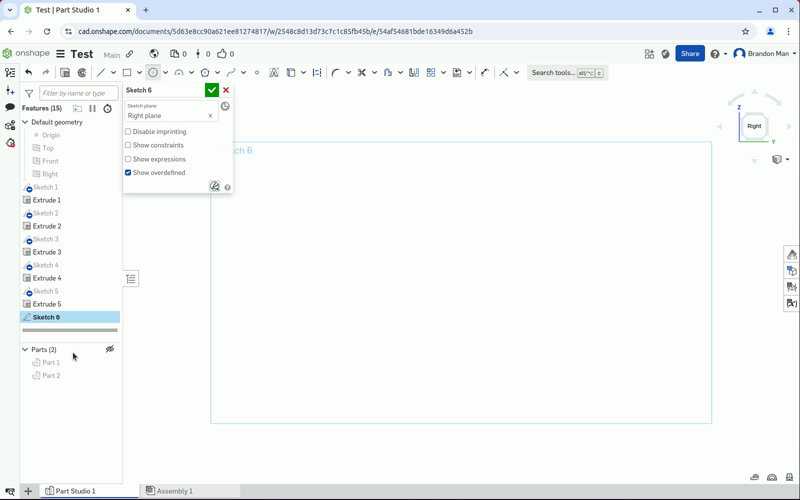
mouse_move(446, 282)
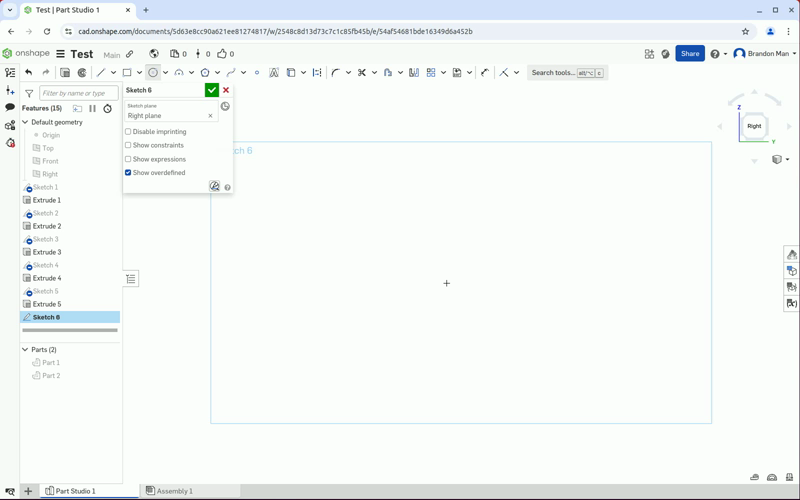
click(446, 282)
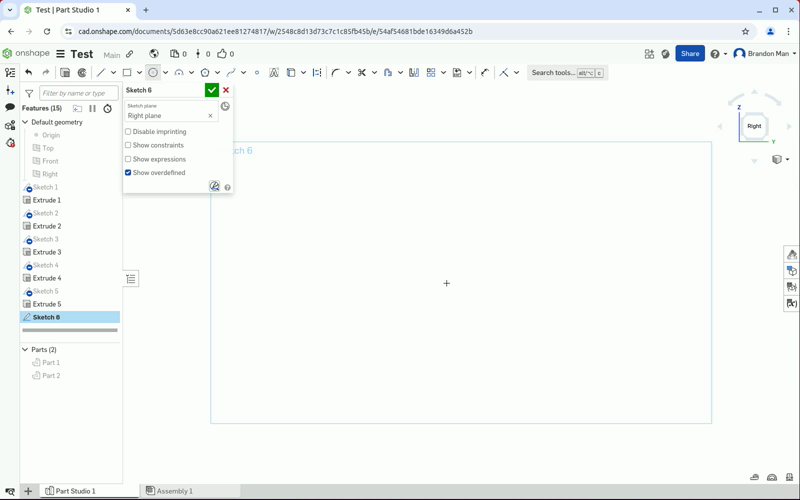
key_up(shift)
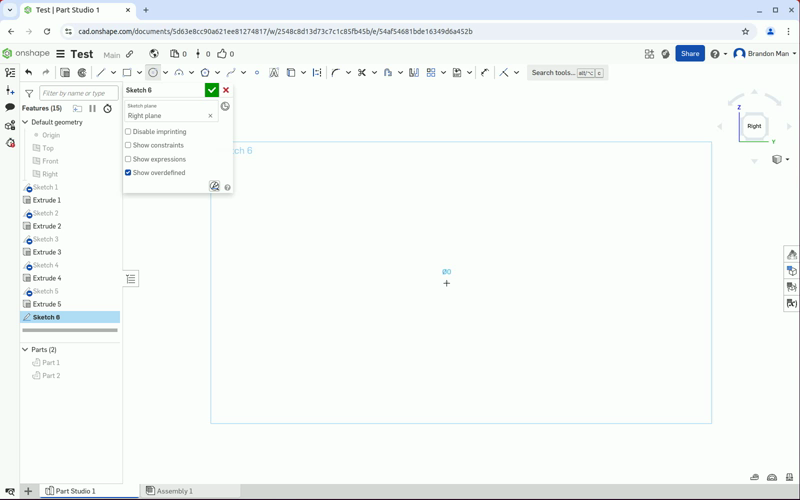
mouse_move(450, 282)
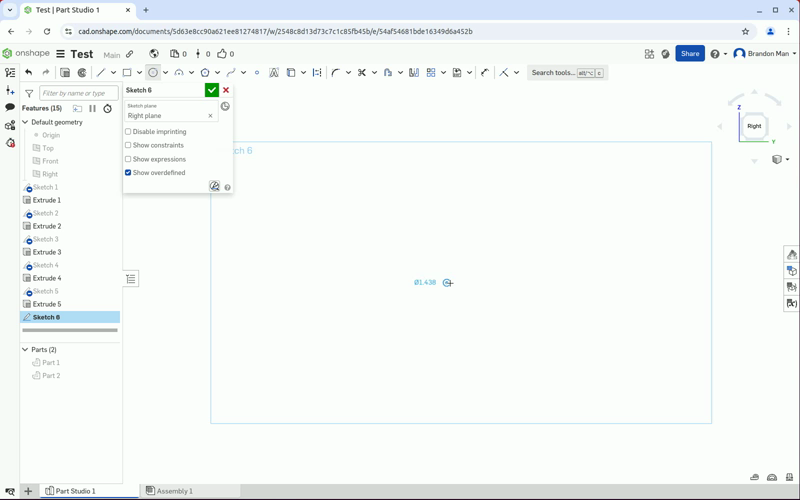
click(450, 282)
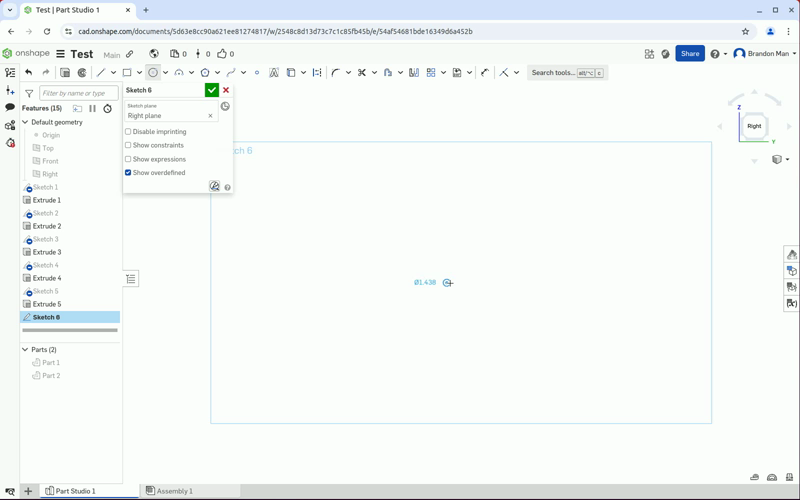
key(esc)
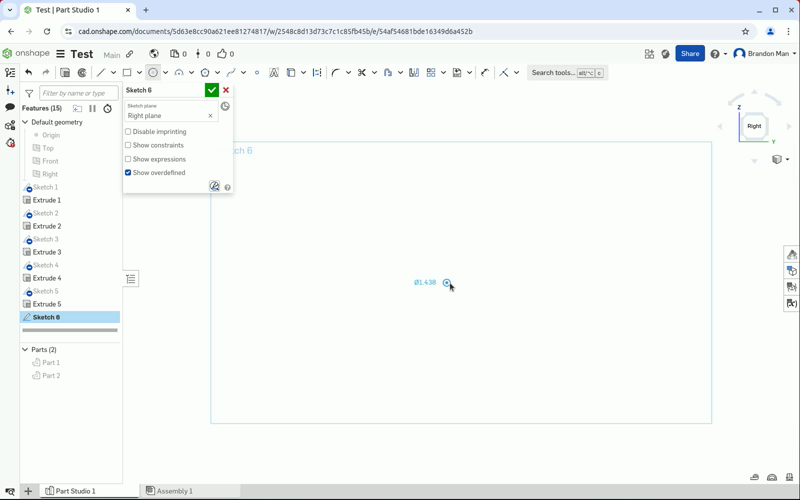
mouse_move(446, 279)
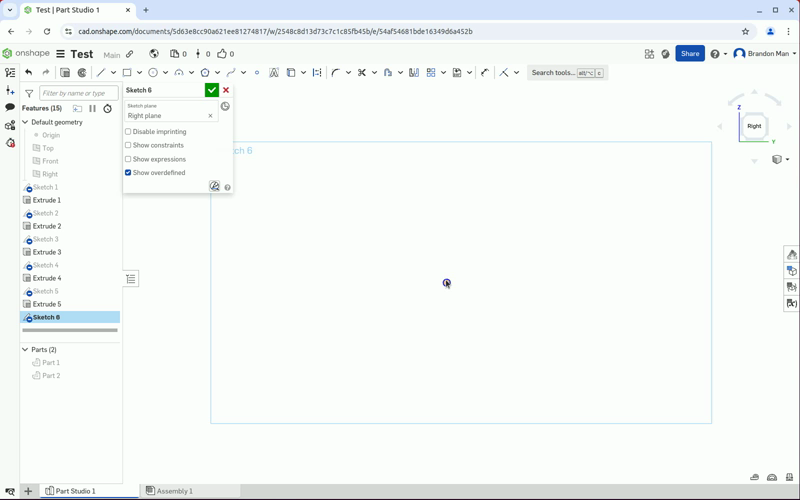
scroll(6)
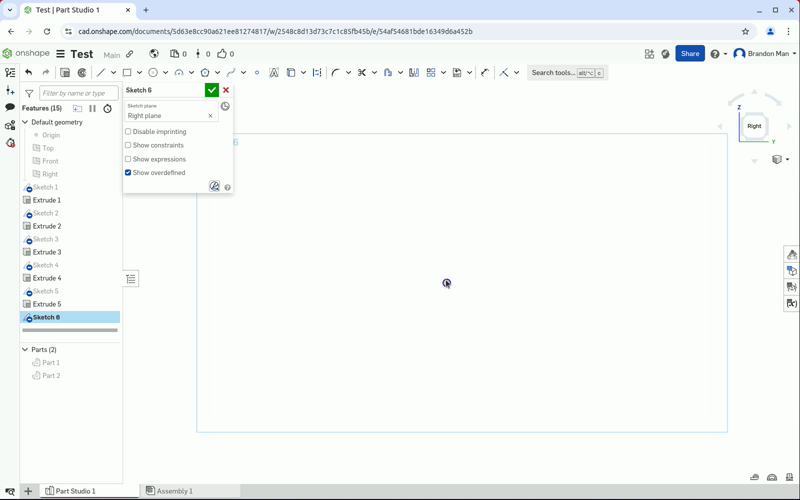
scroll(6)
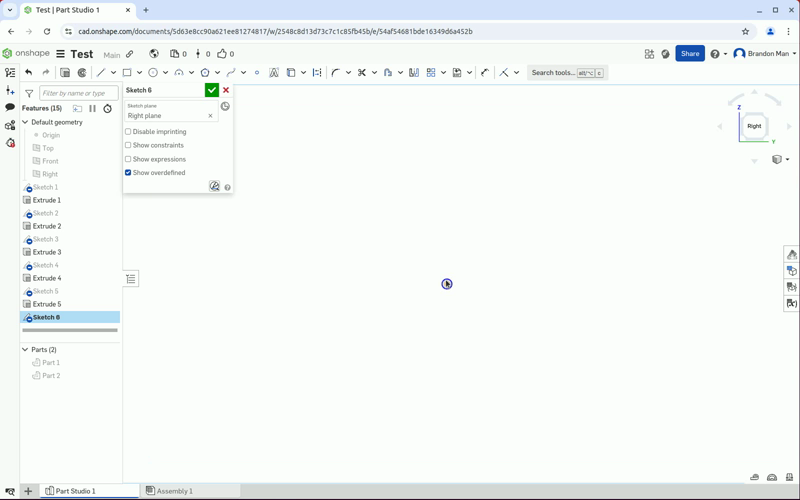
scroll(6)
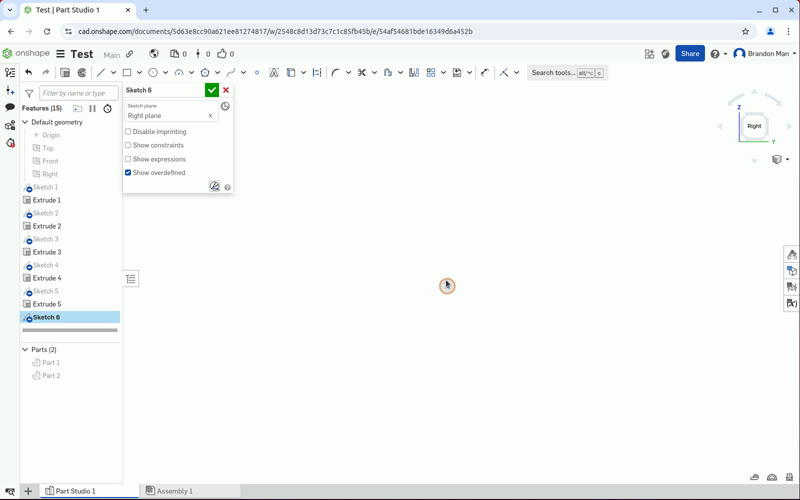
scroll(6)
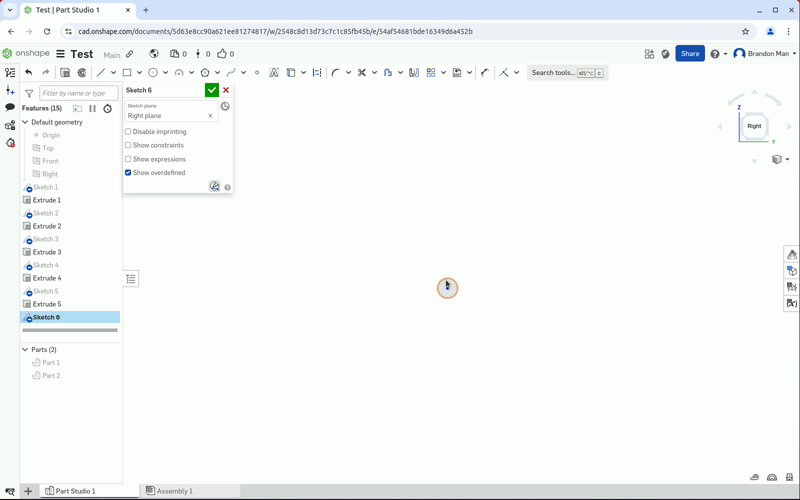
scroll(6)
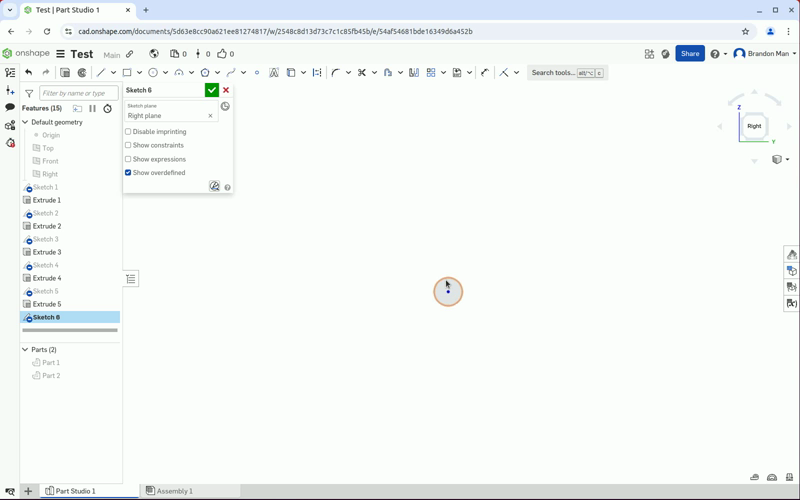
scroll(6)
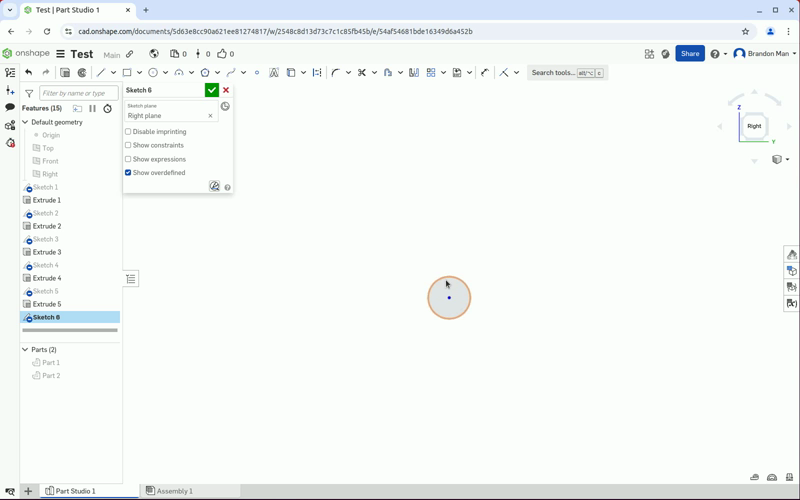
scroll(6)
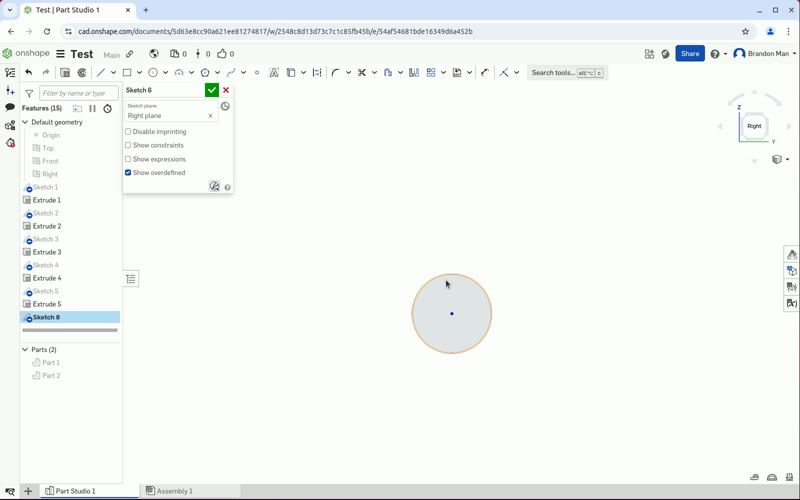
click(446, 279)
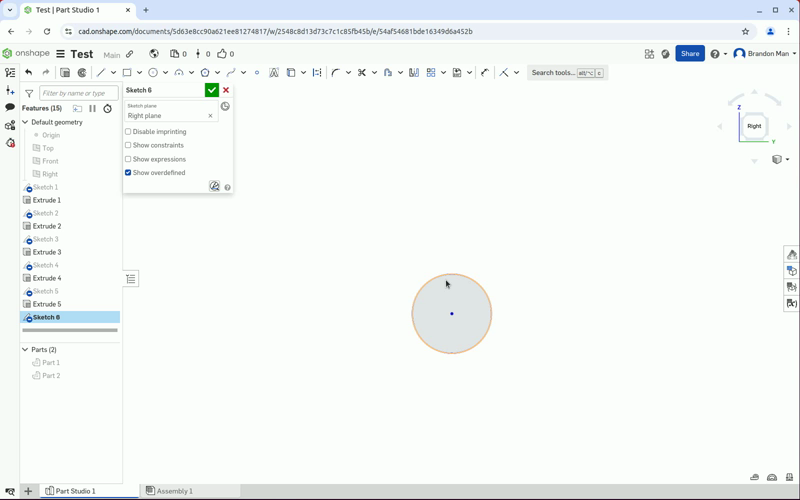
scroll(-6)
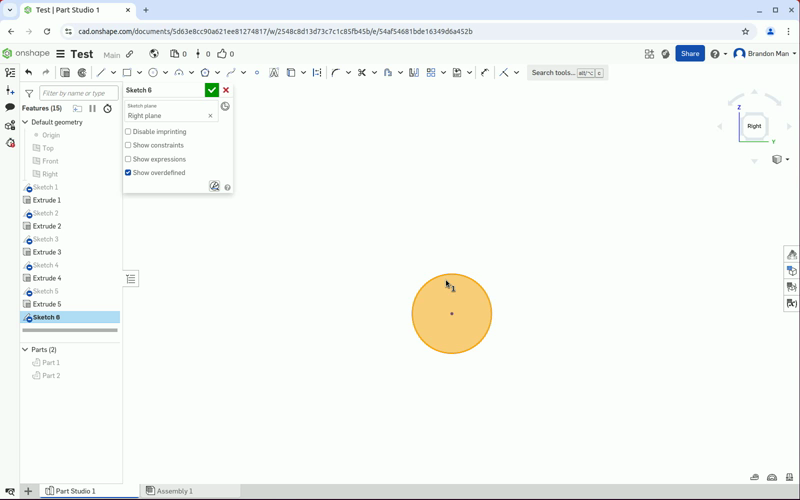
scroll(-6)
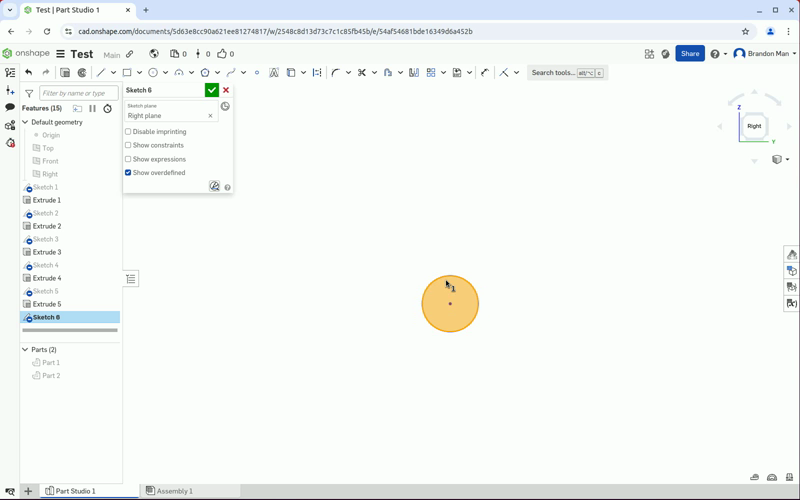
scroll(-6)
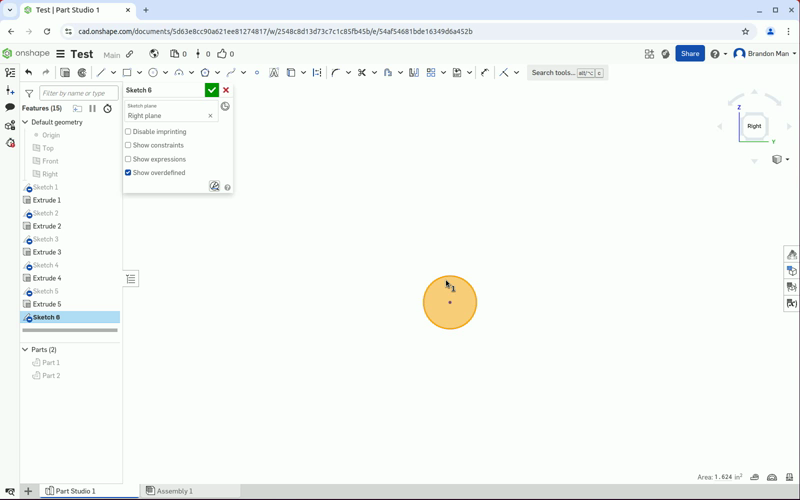
scroll(-6)
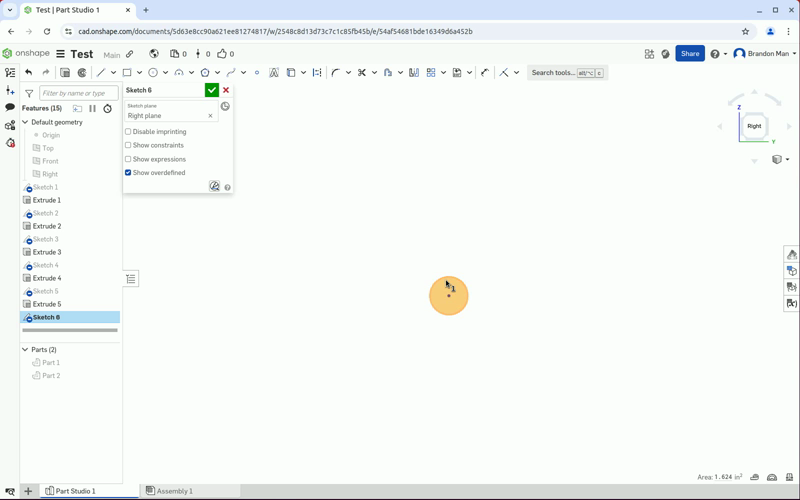
scroll(-6)
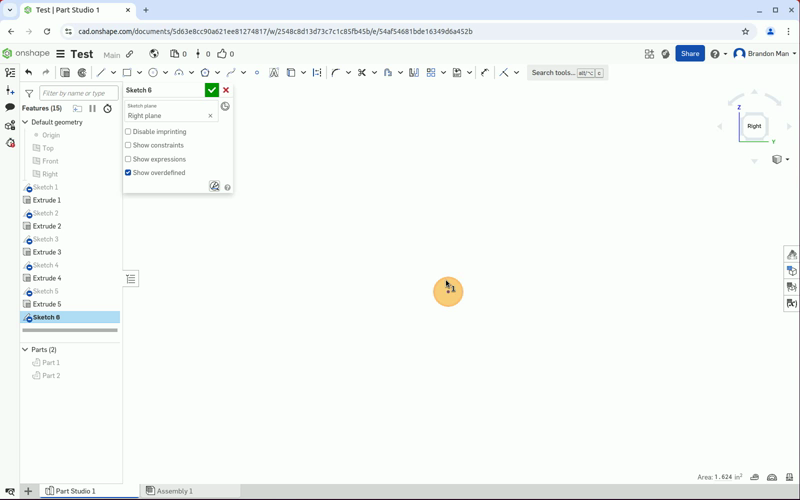
scroll(-6)
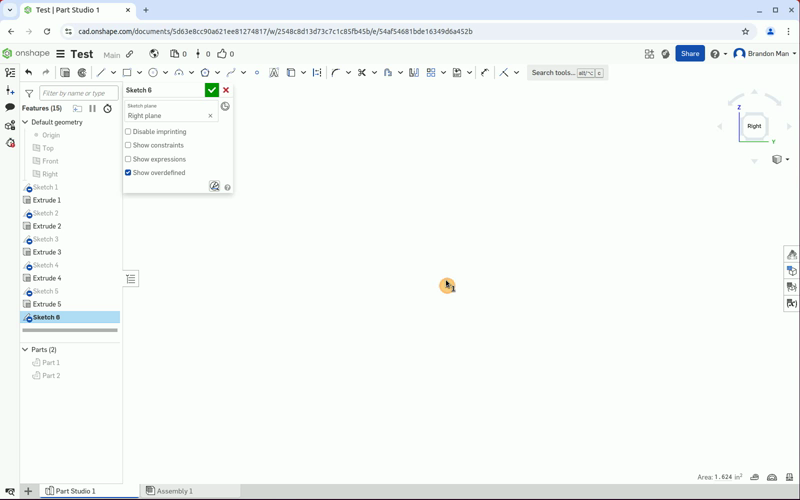
scroll(-6)
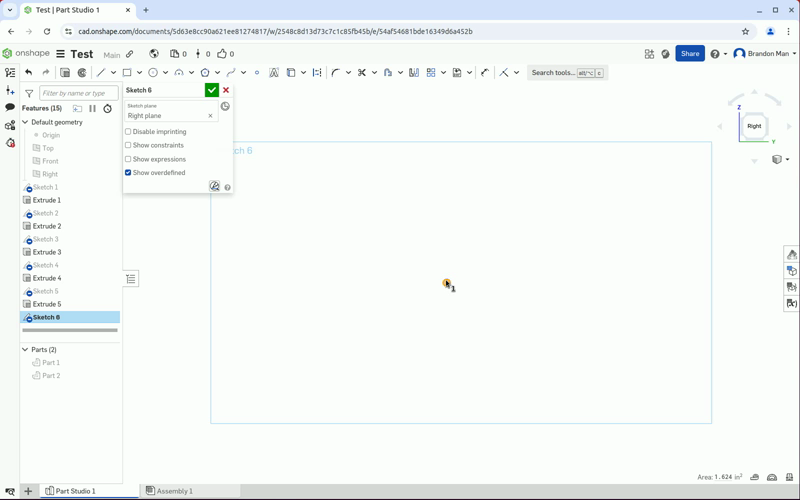
mouse_move(73, 352)
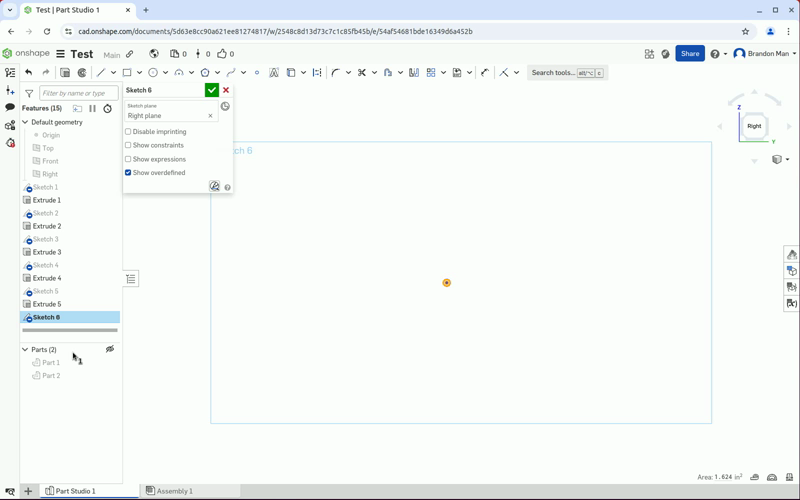
key(shift+y)
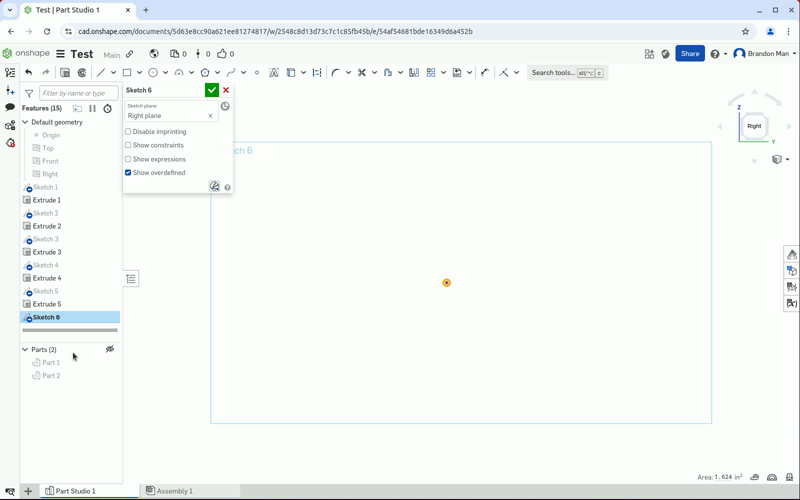
key(shift+e)
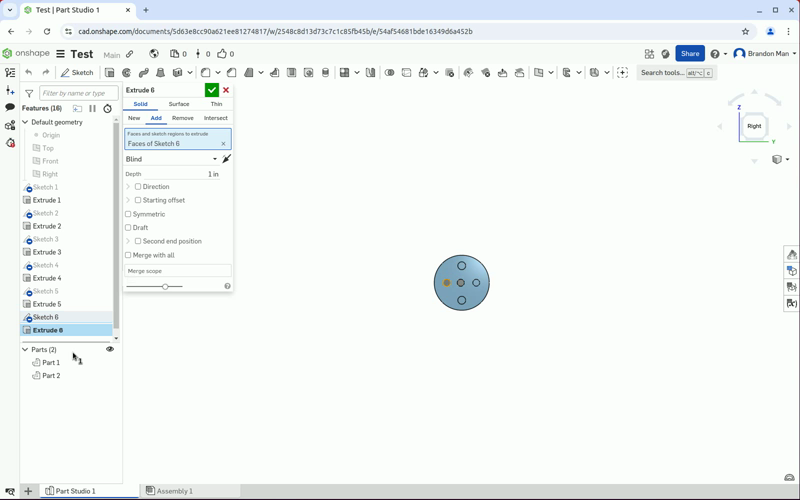
mouse_move(143, 106)
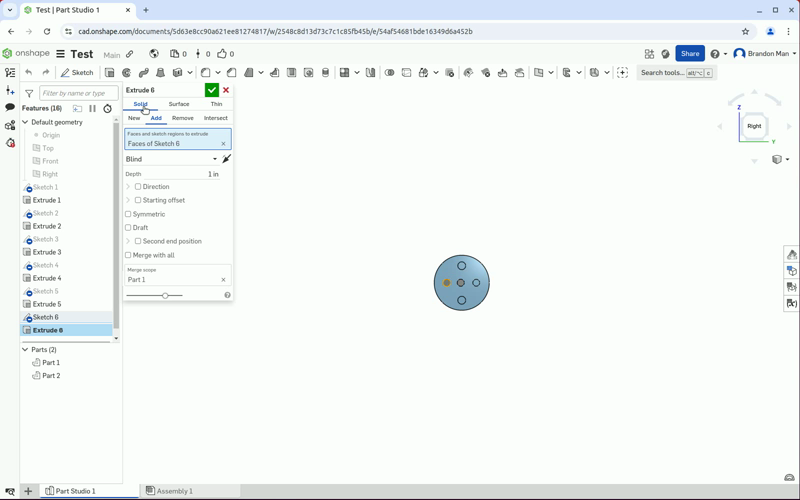
click(143, 106)
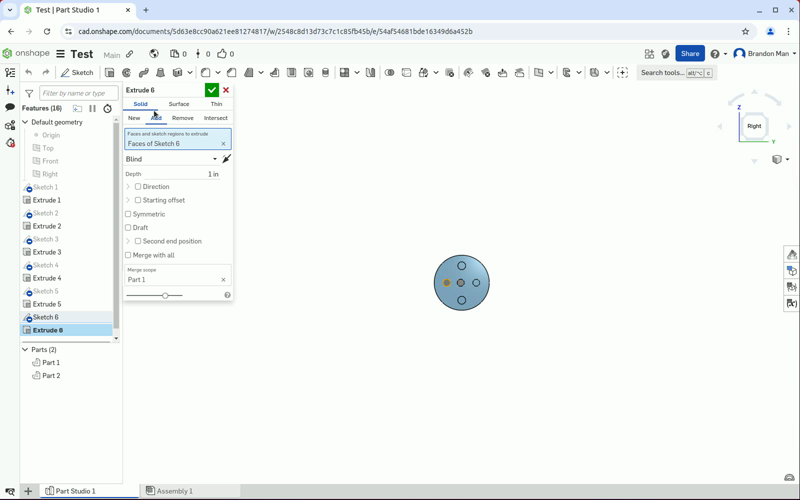
mouse_move(186, 120)
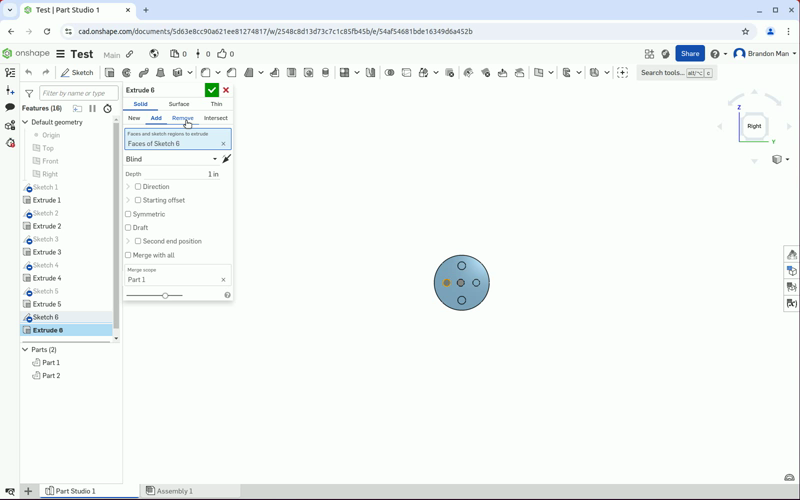
click(186, 120)
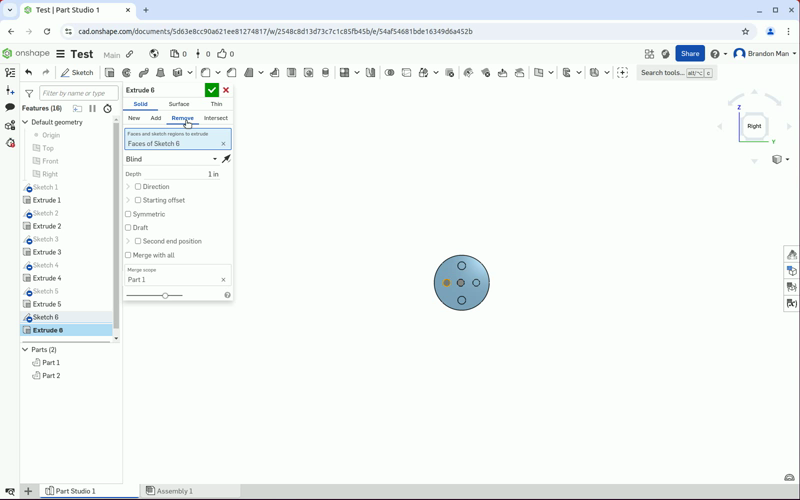
key(tab, 4)
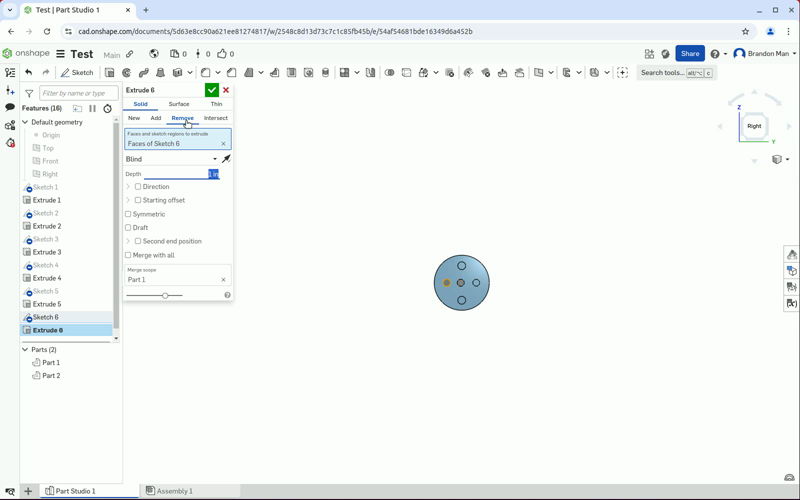
text(2.407)
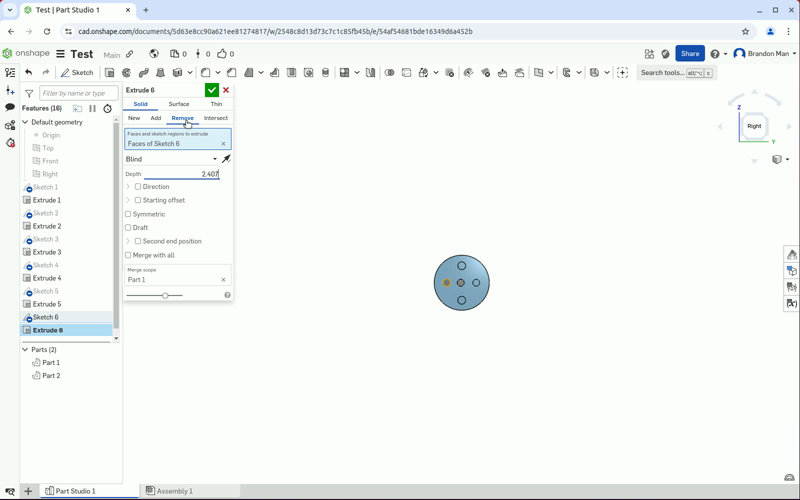
key(tab, 6)
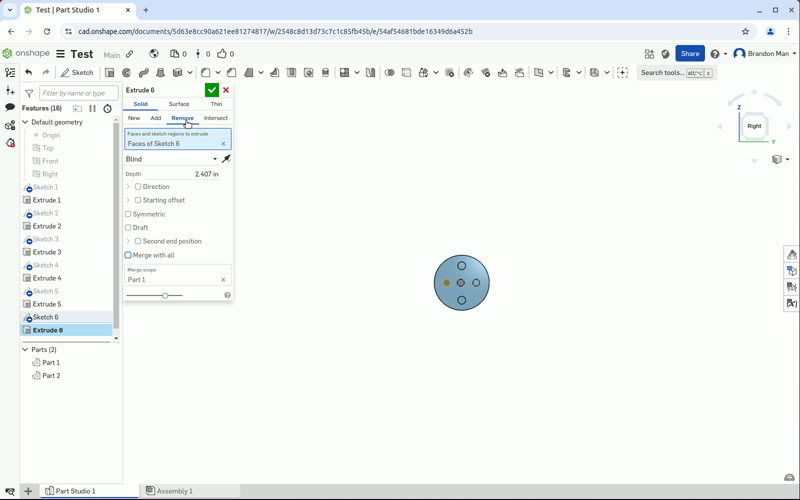
key(space)
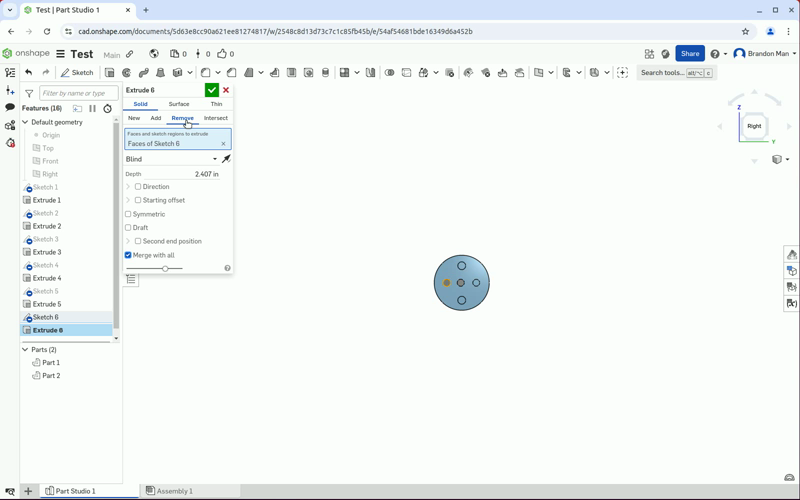
key(enter)
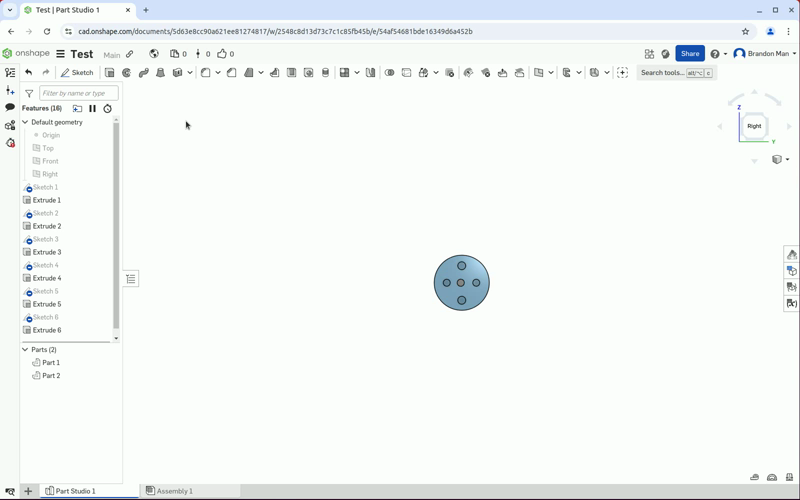
key(shift+h)
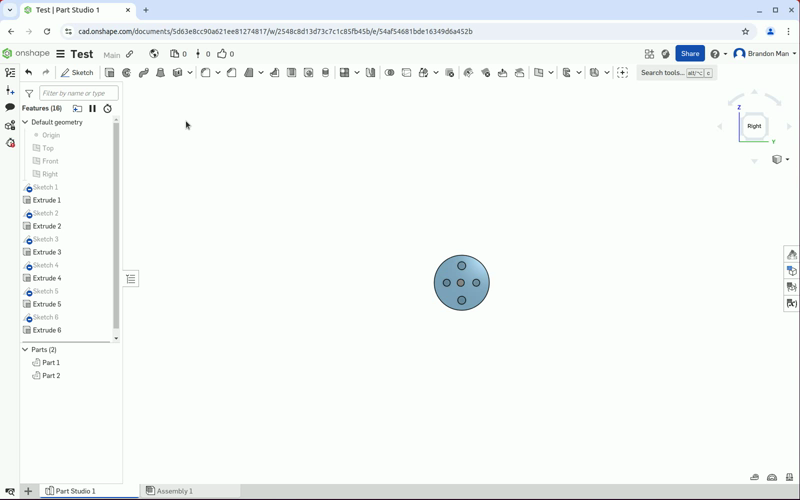
key(shift+h)
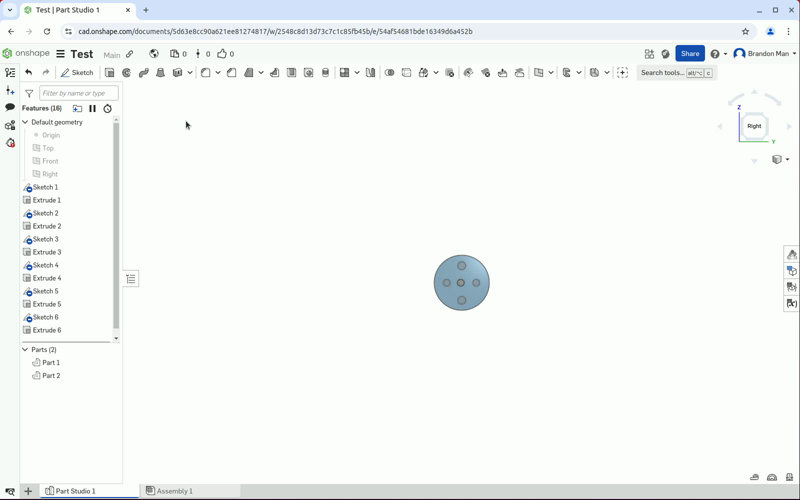
key(shift+7)
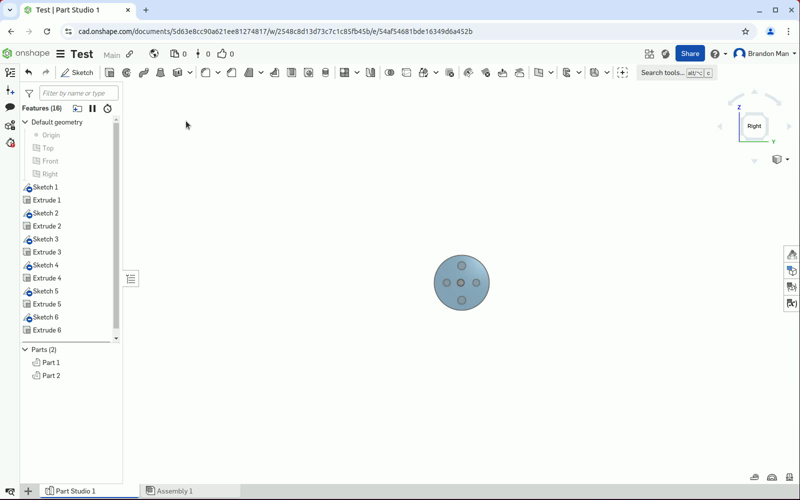
key(right, 2)
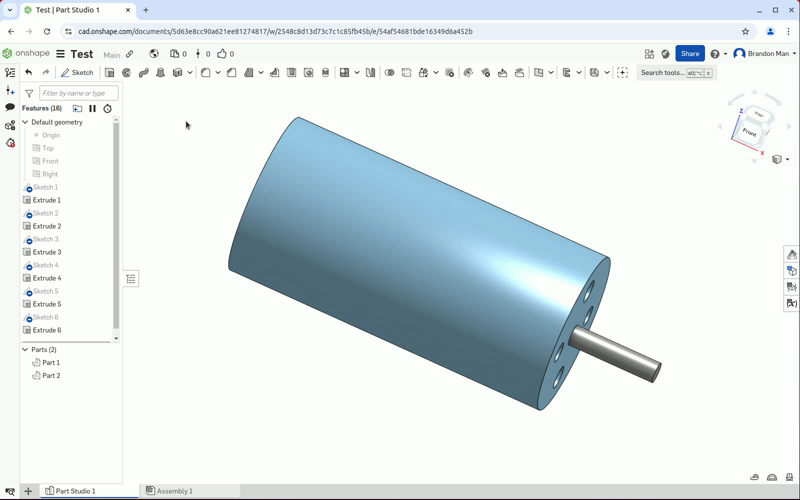
key(down, 2)
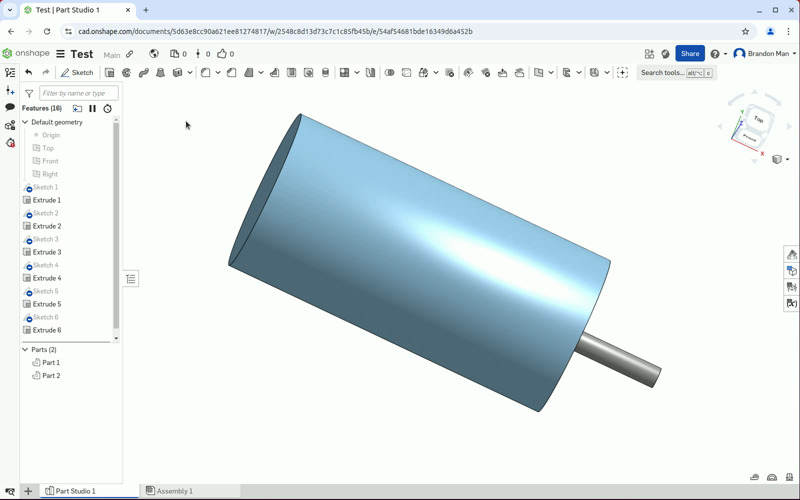
key(up, 2)
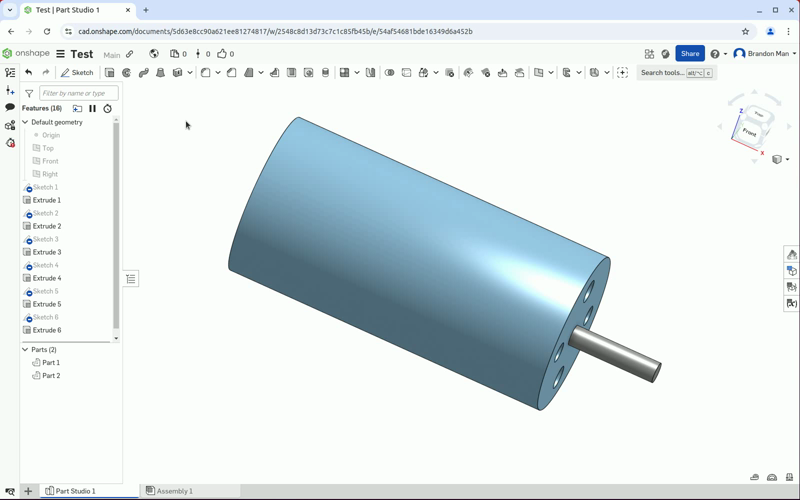
key(left, 2)
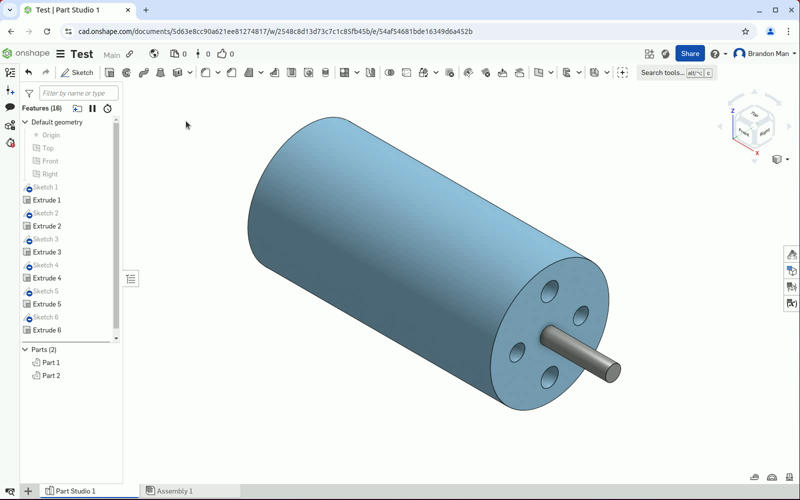
mouse_move(69, 189)
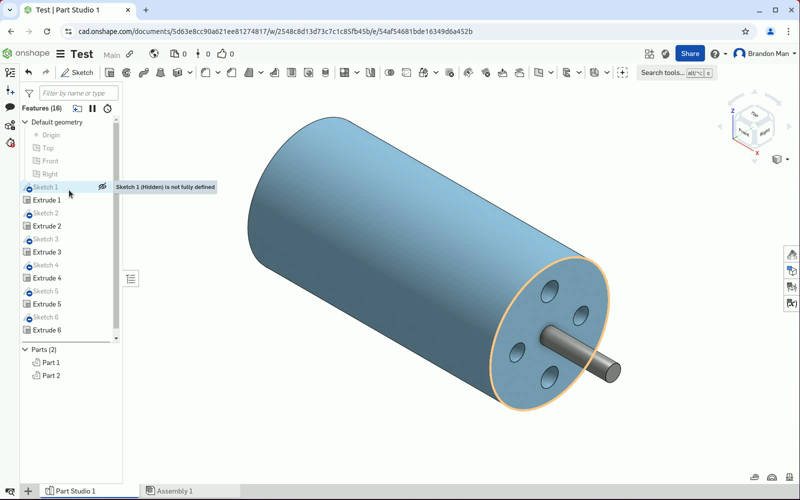
click(69, 189)